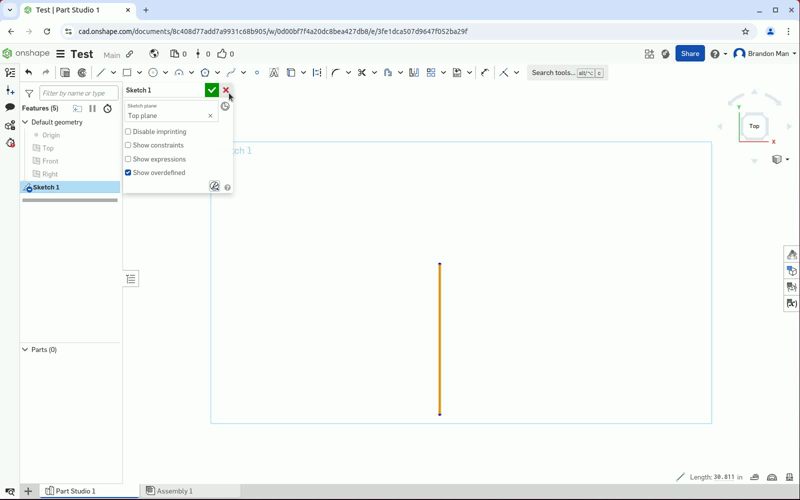
key(shift+h)
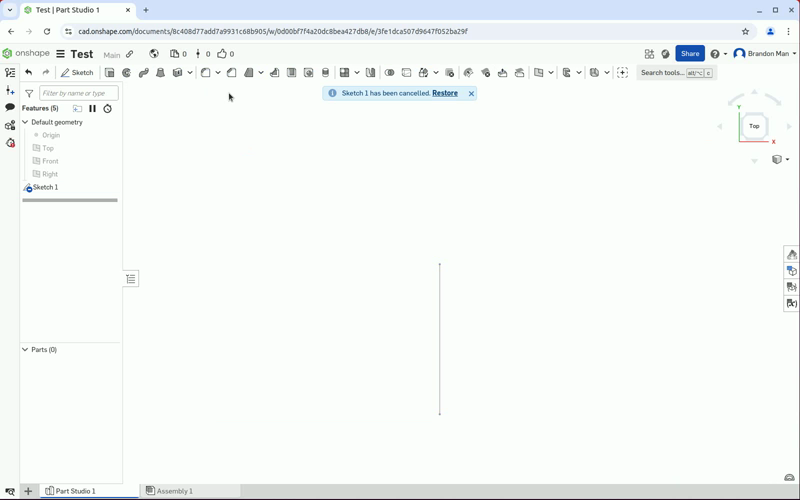
key(shift+s)
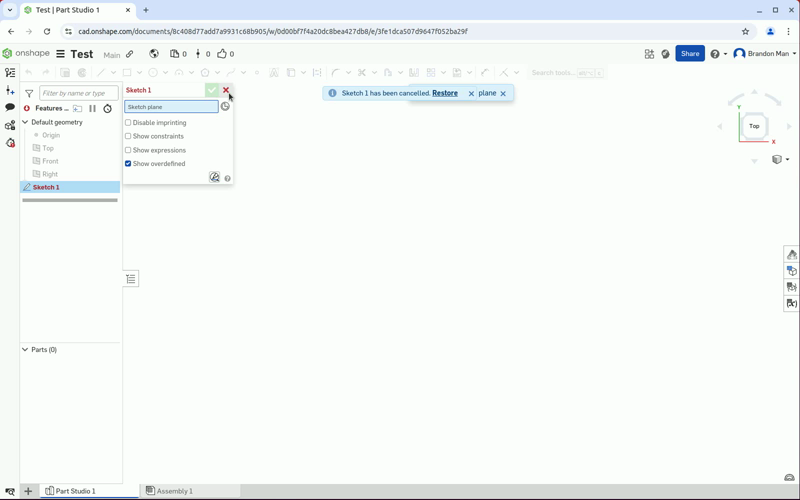
mouse_move(73, 150)
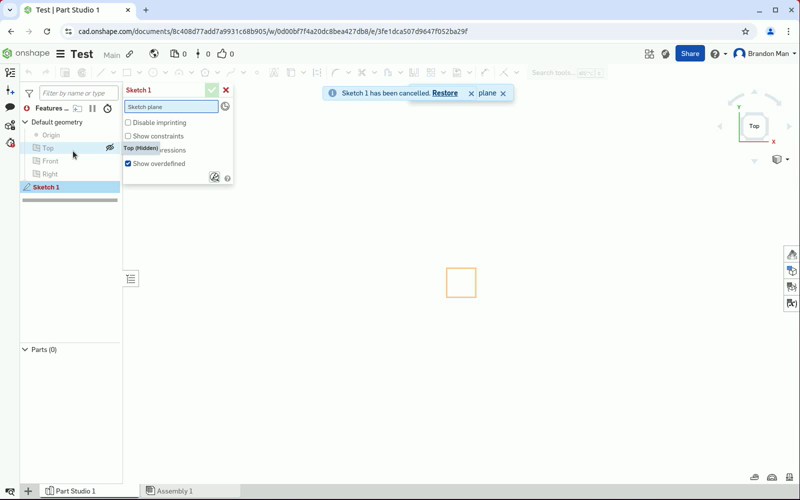
click(73, 150)
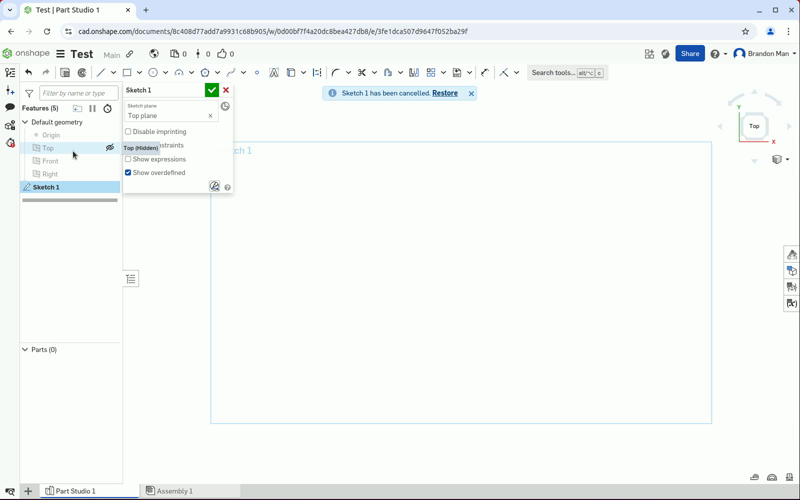
mouse_move(73, 352)
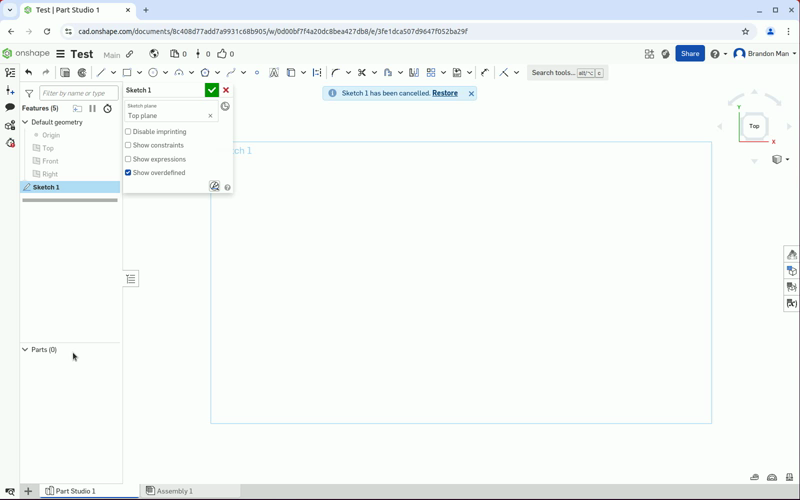
key(y)
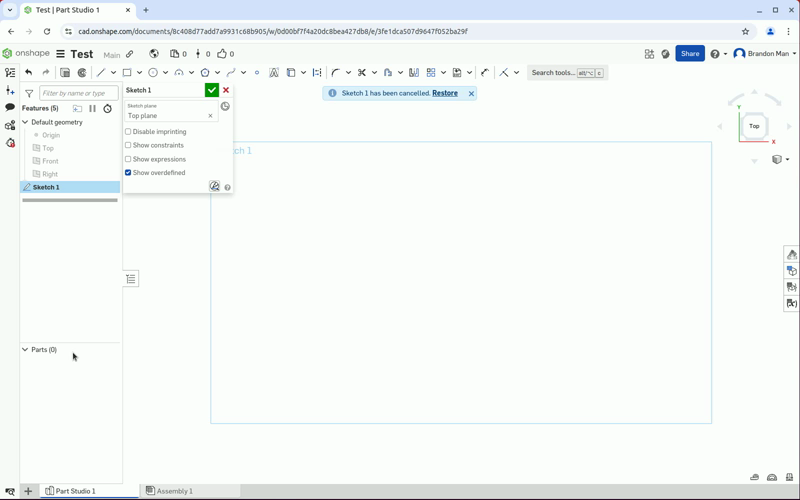
key(l)
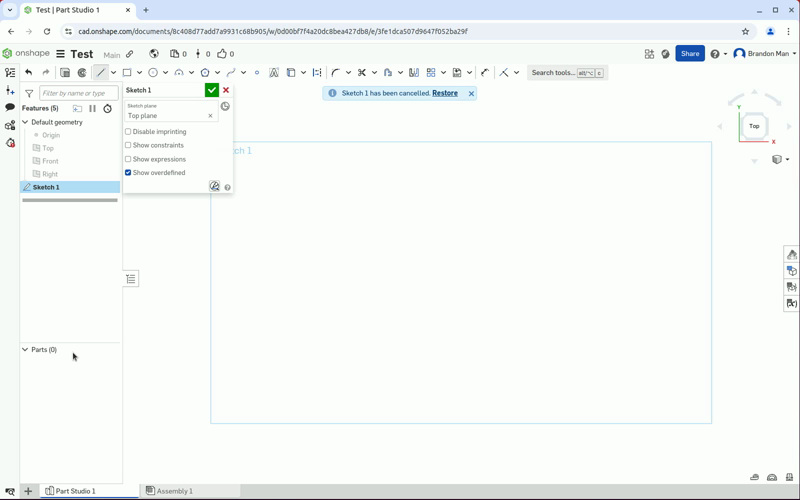
key_down(shift)
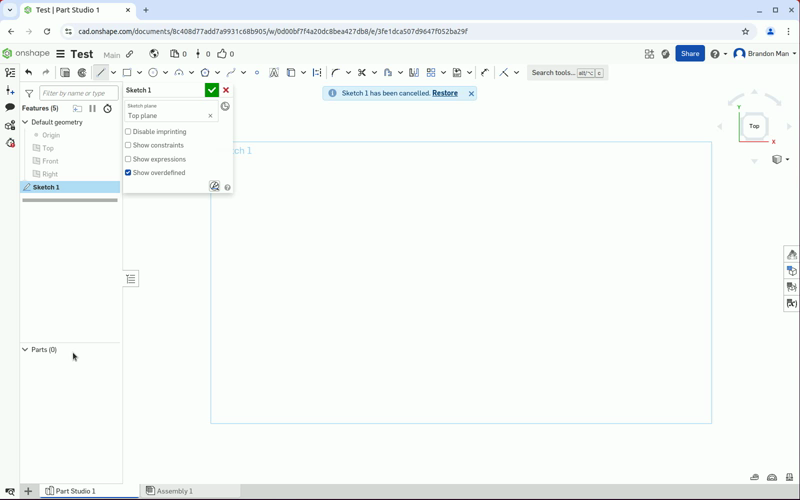
mouse_move(460, 383)
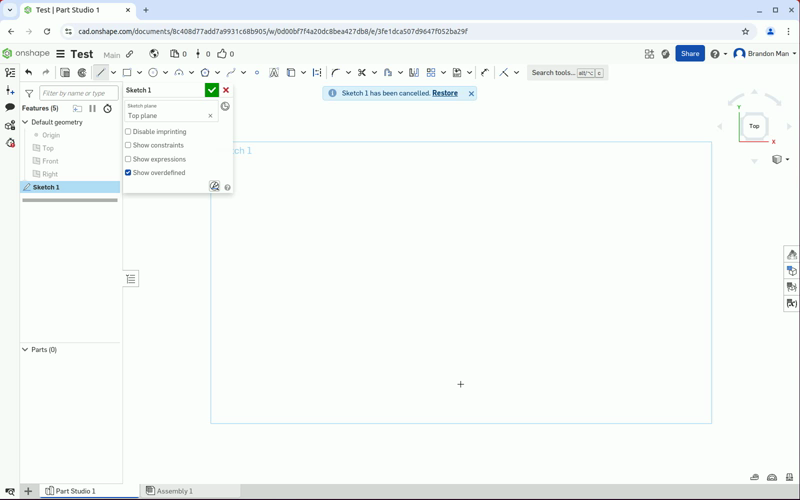
click(460, 383)
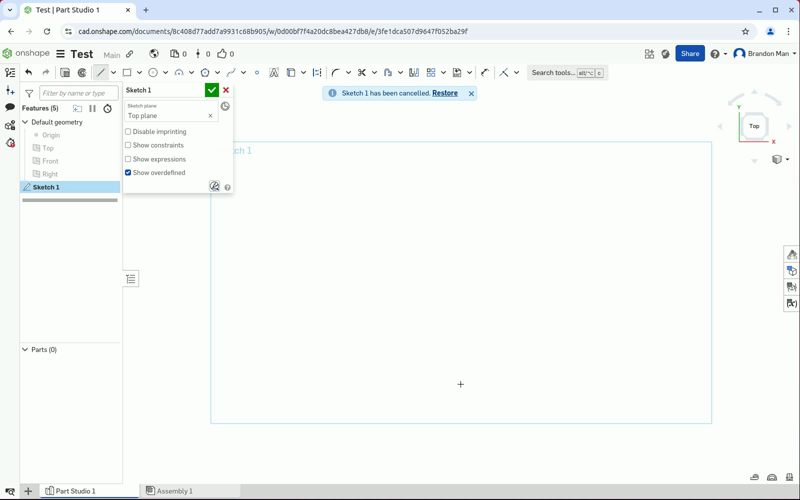
key_up(shift)
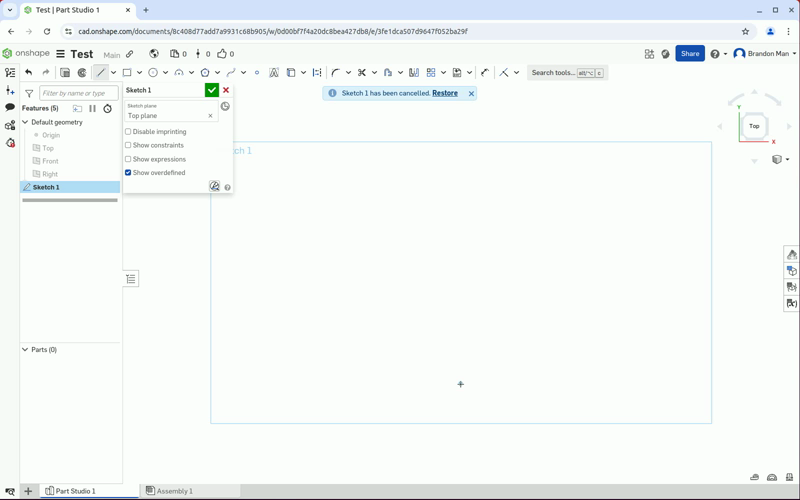
key_down(shift)
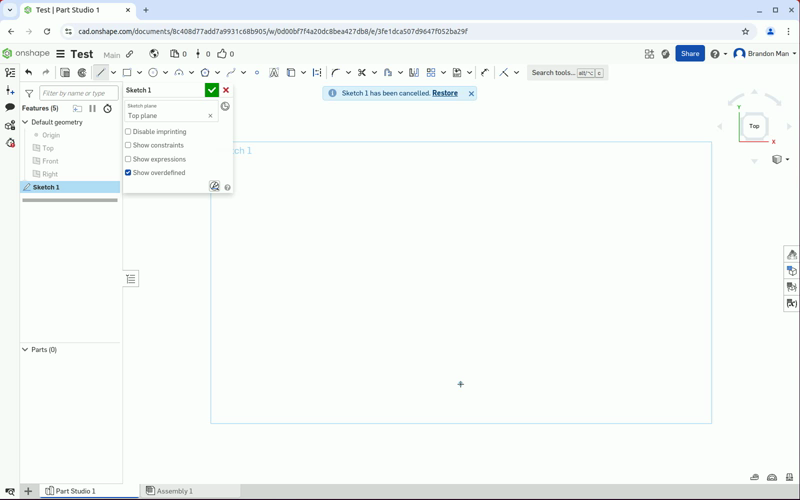
mouse_move(573, 383)
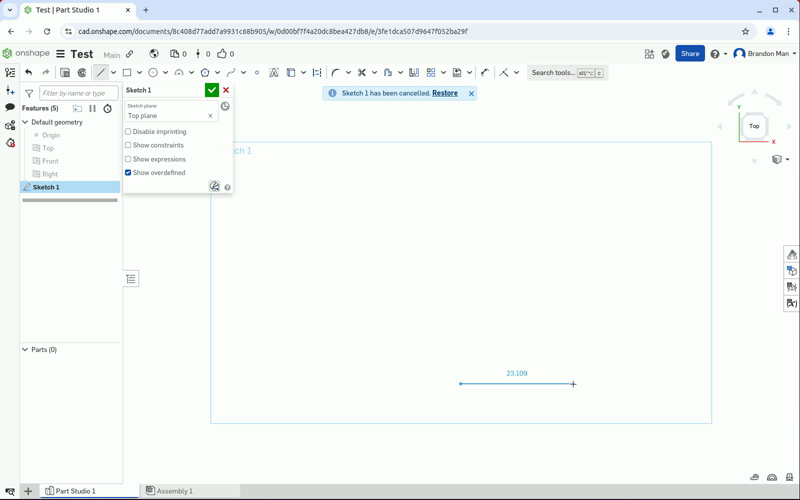
click(573, 383)
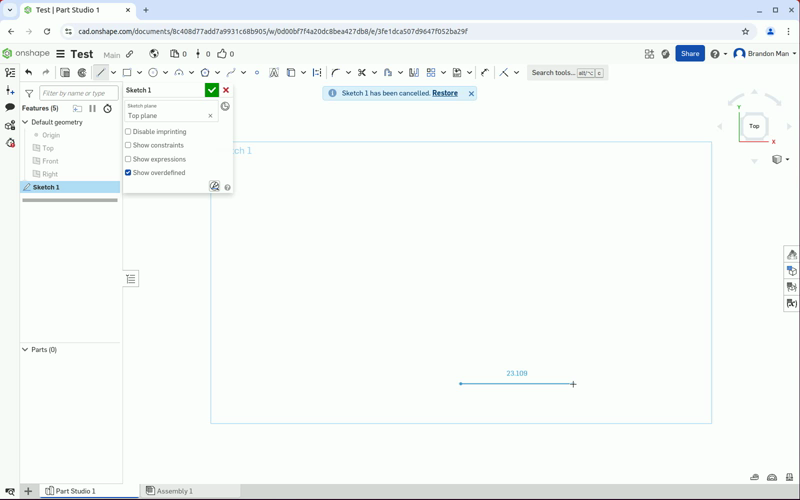
key_up(shift)
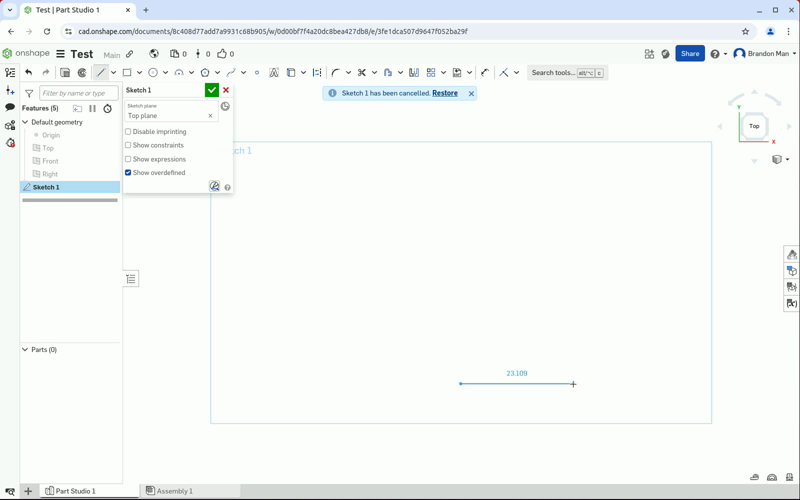
key_down(shift)
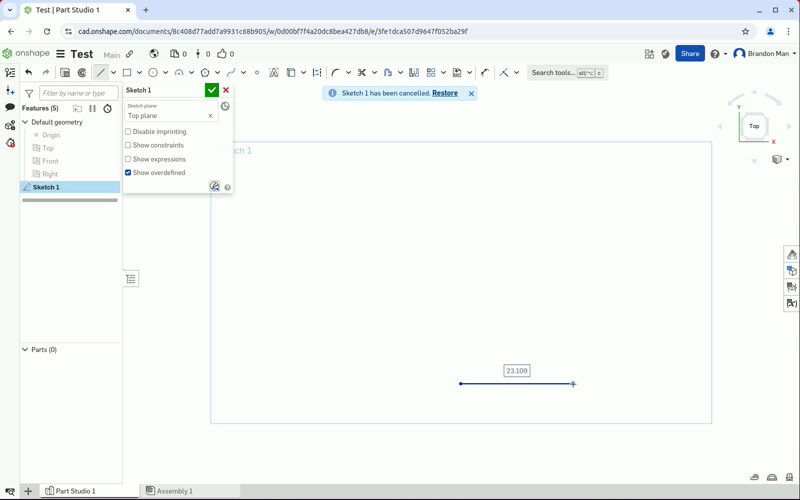
mouse_move(573, 282)
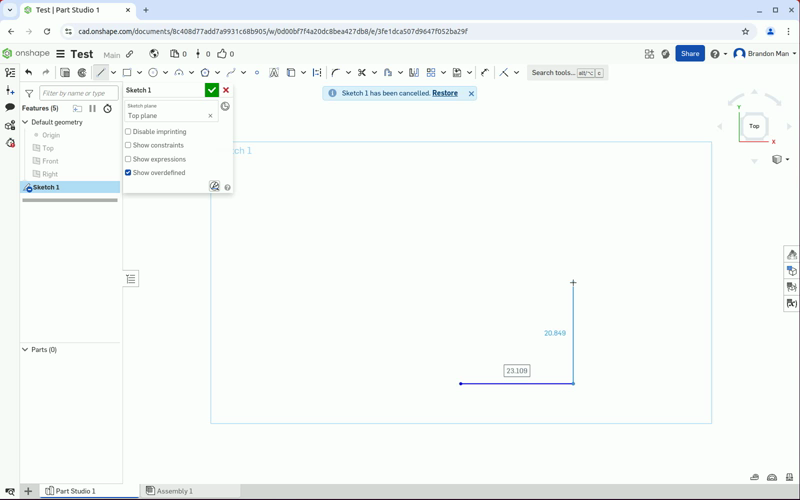
click(573, 282)
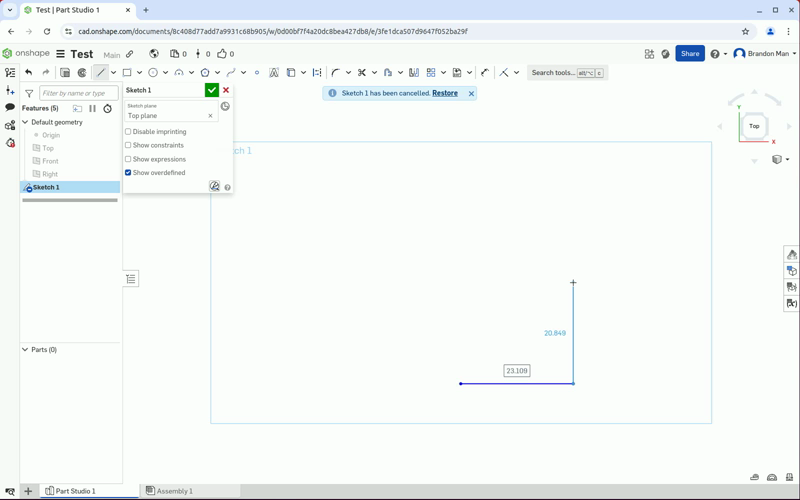
key_up(shift)
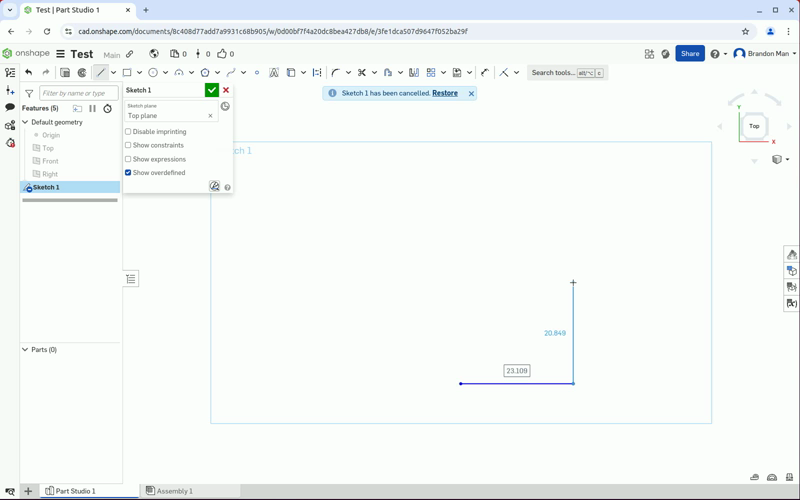
key_down(shift)
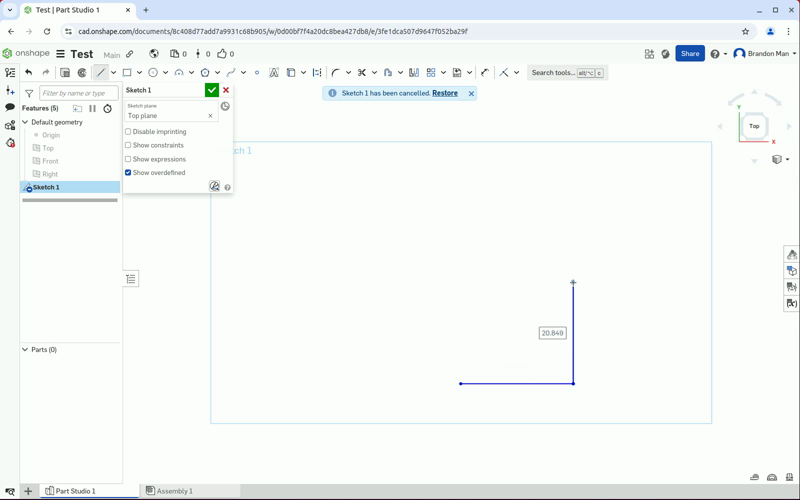
mouse_move(460, 282)
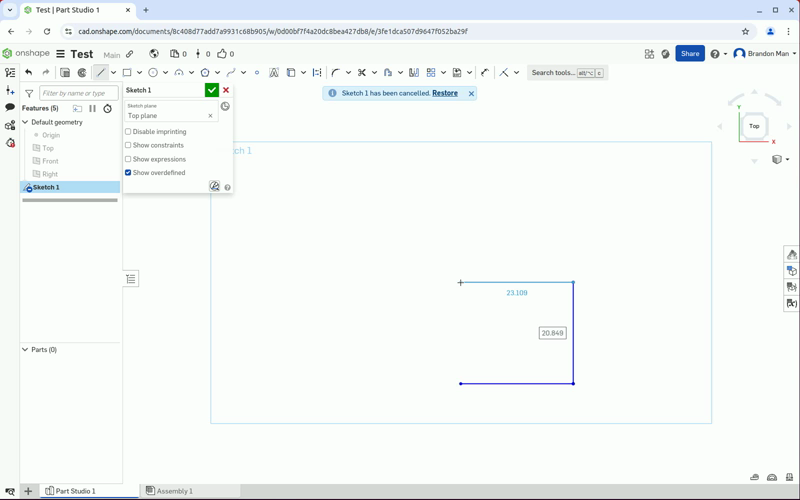
click(460, 282)
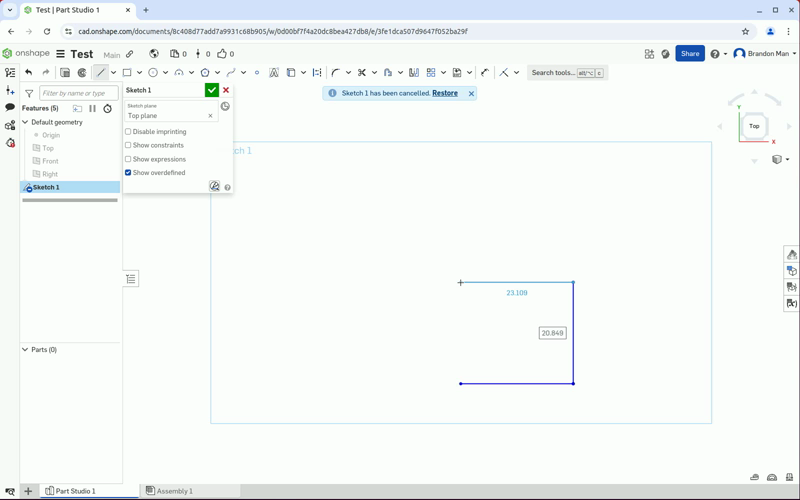
key_up(shift)
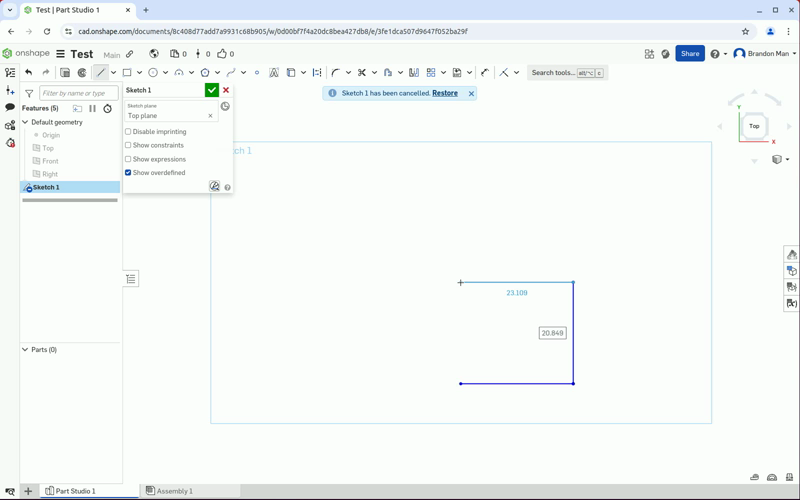
key_down(shift)
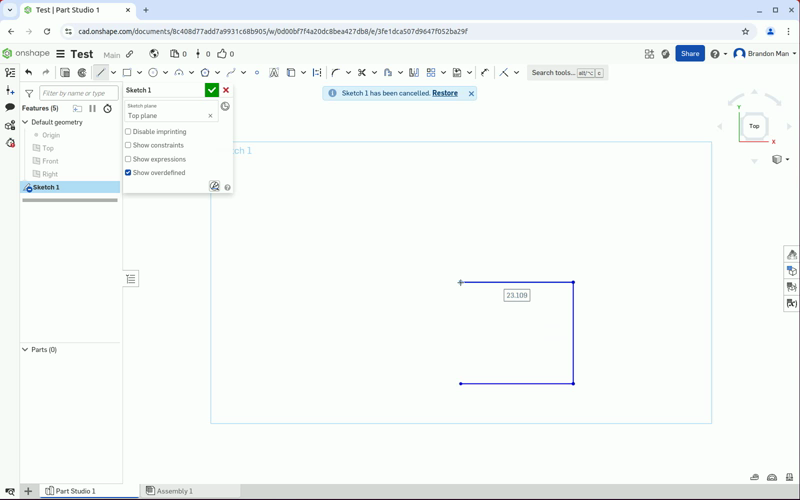
mouse_move(460, 383)
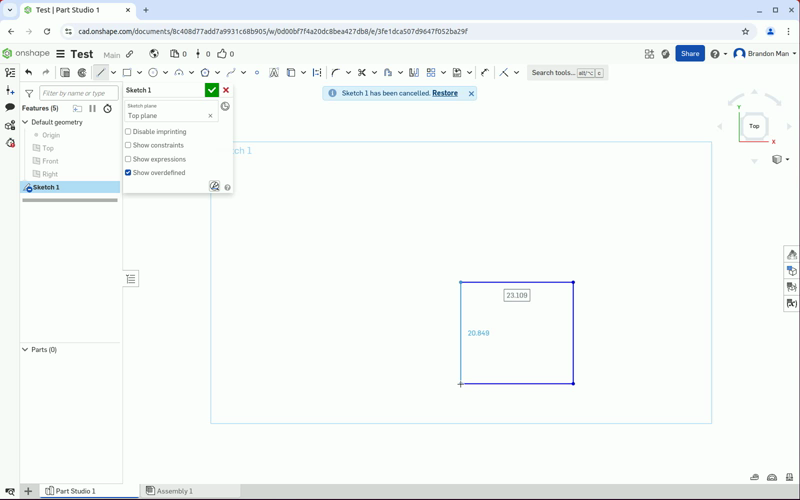
key_up(shift)
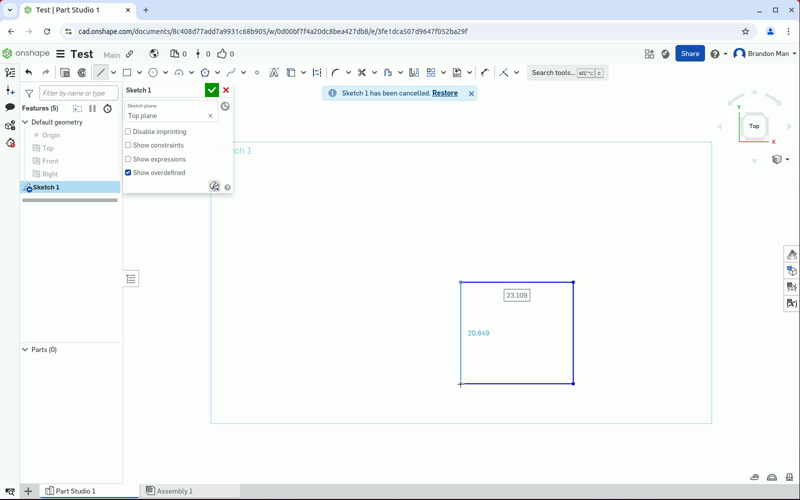
click(460, 383)
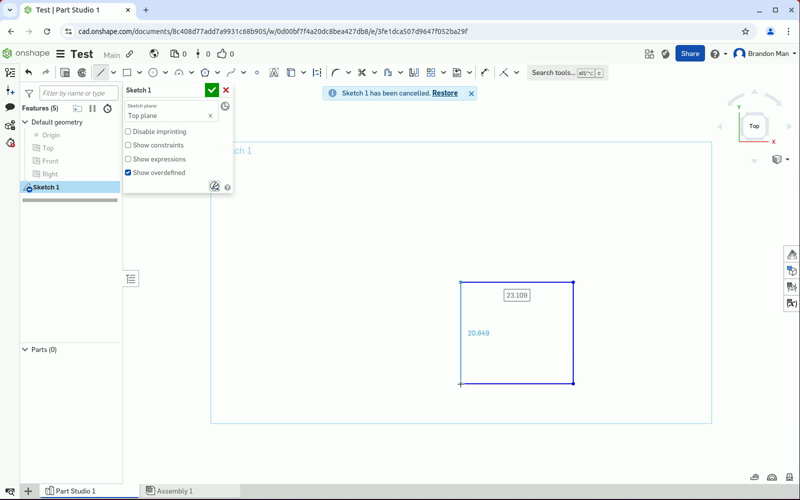
key(esc)
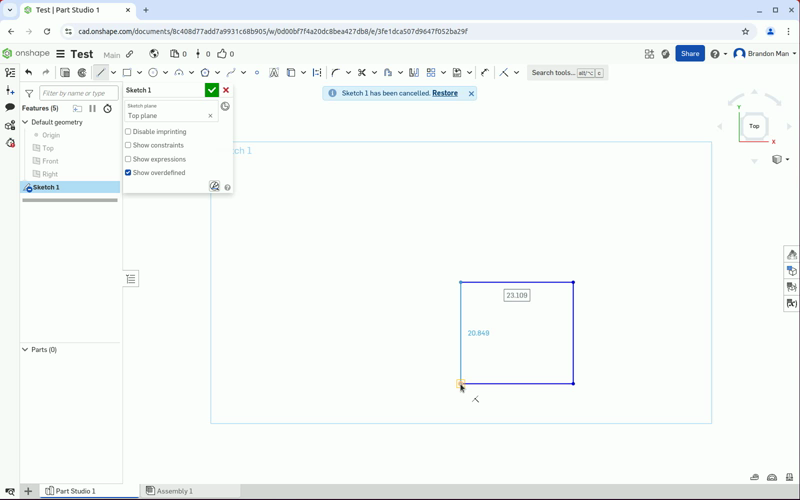
mouse_move(559, 298)
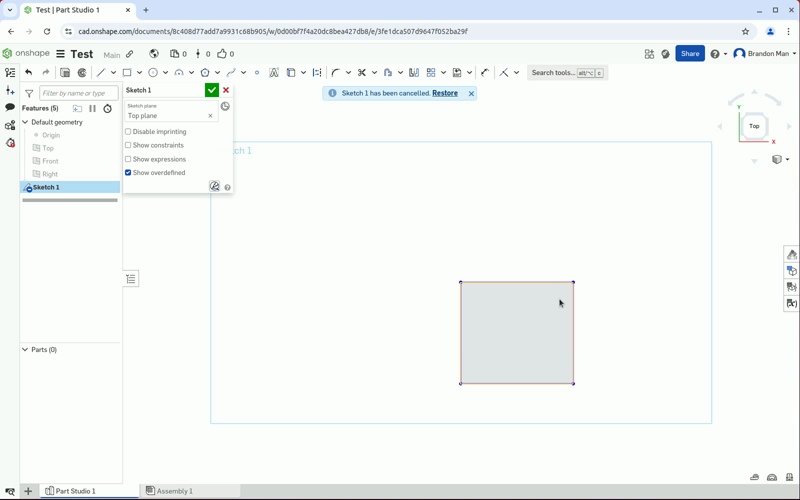
click(559, 298)
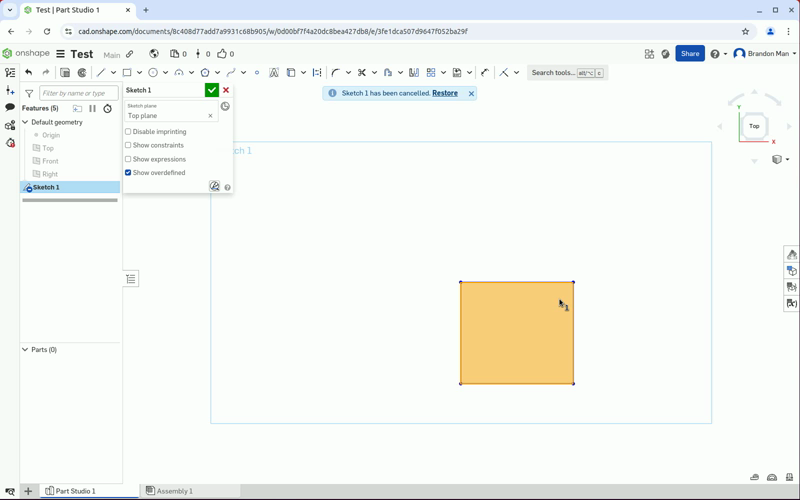
mouse_move(73, 352)
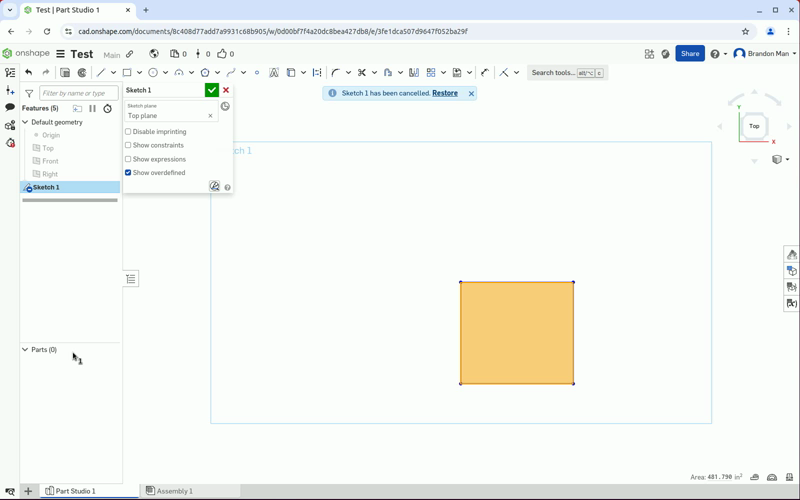
key(shift+y)
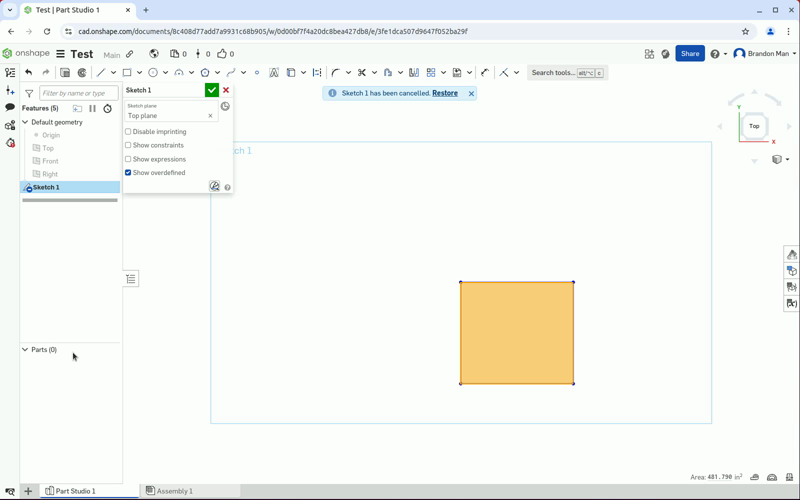
key(shift+e)
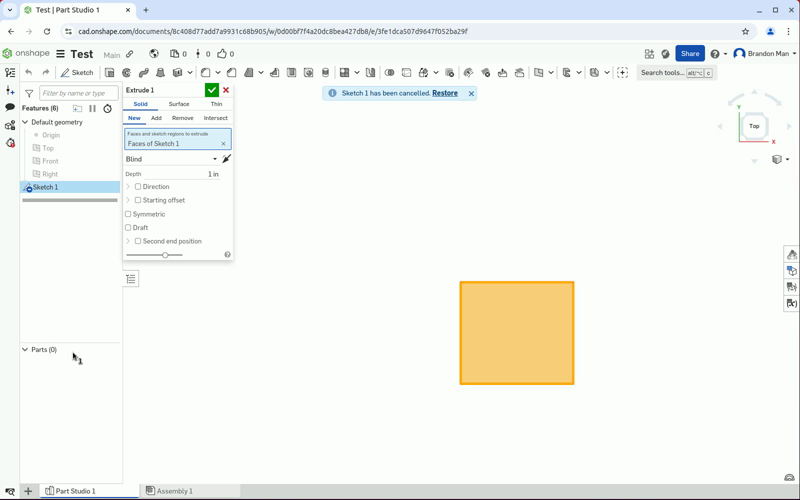
mouse_move(143, 106)
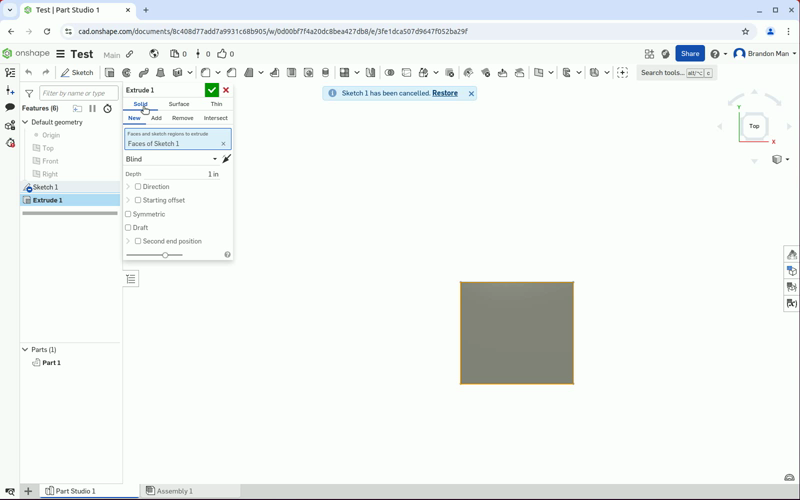
click(143, 106)
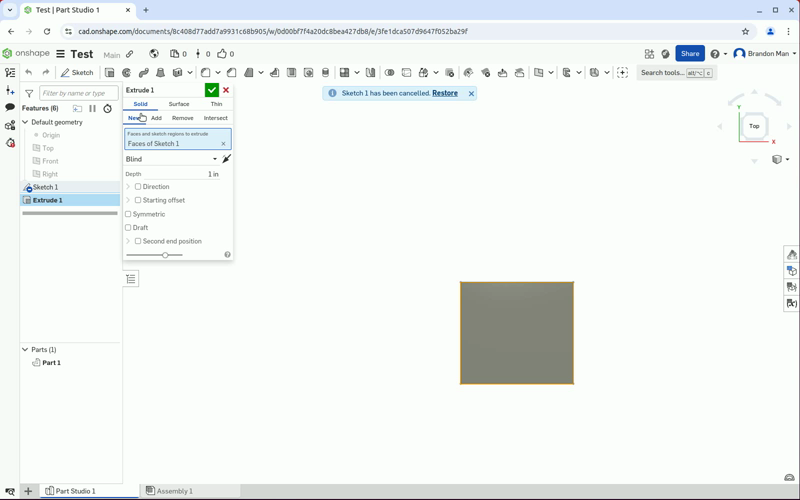
mouse_move(137, 120)
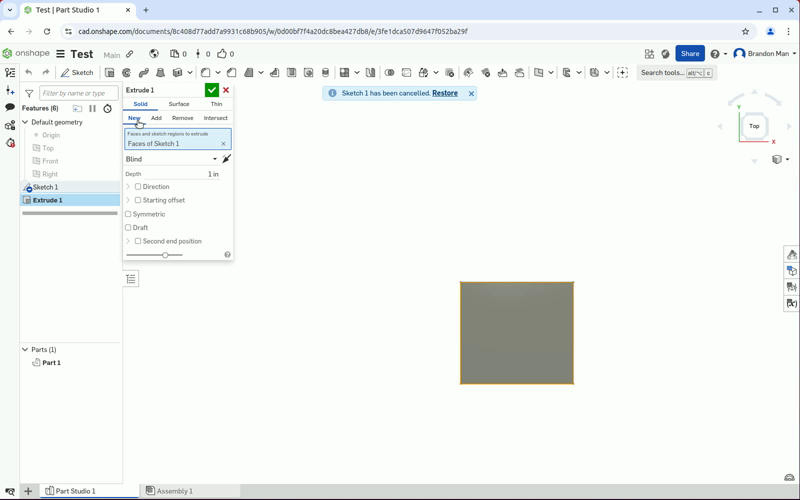
click(137, 120)
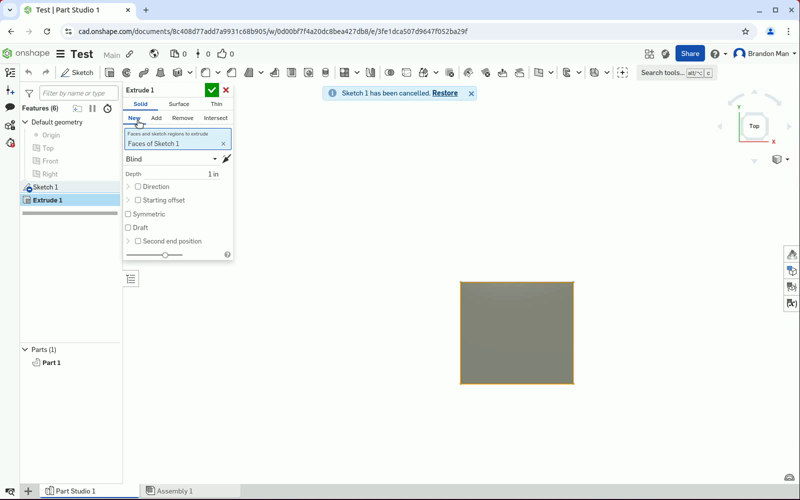
key(tab, 4)
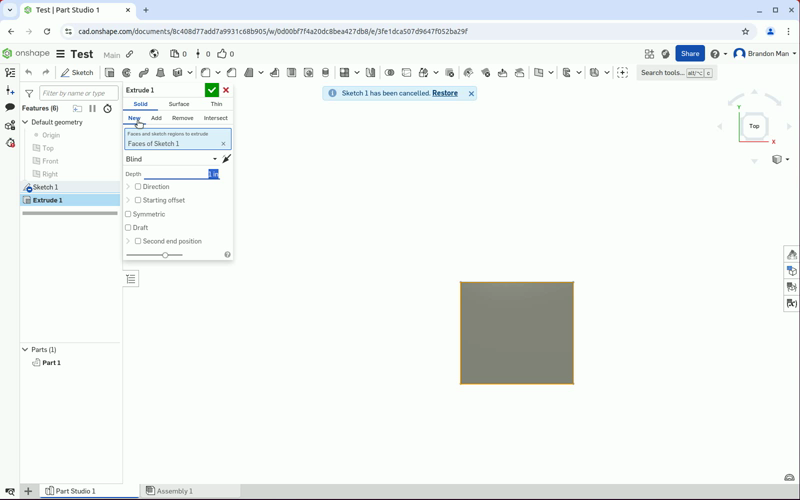
text(-0.241)
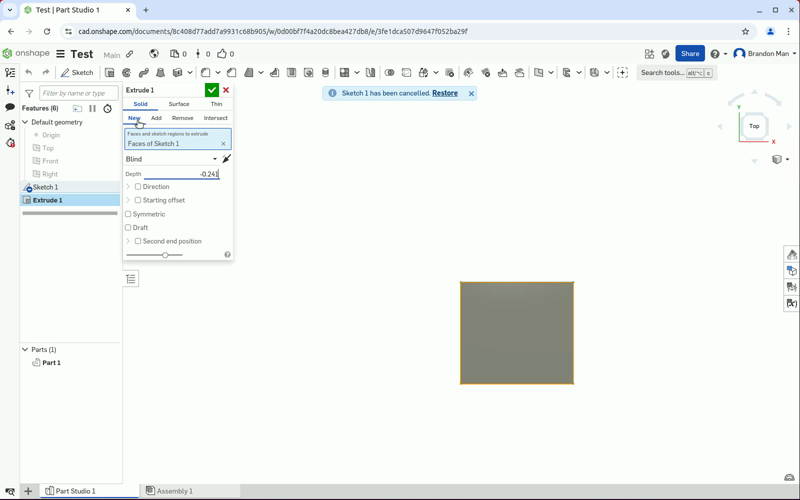
key(enter)
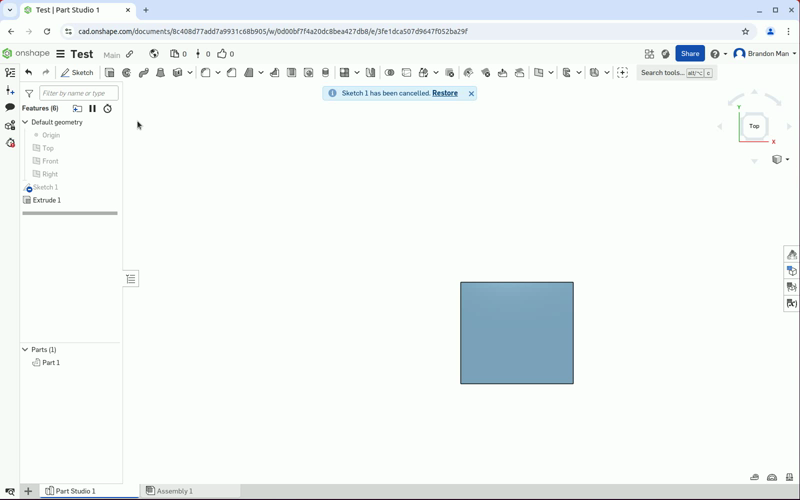
key(shift+h)
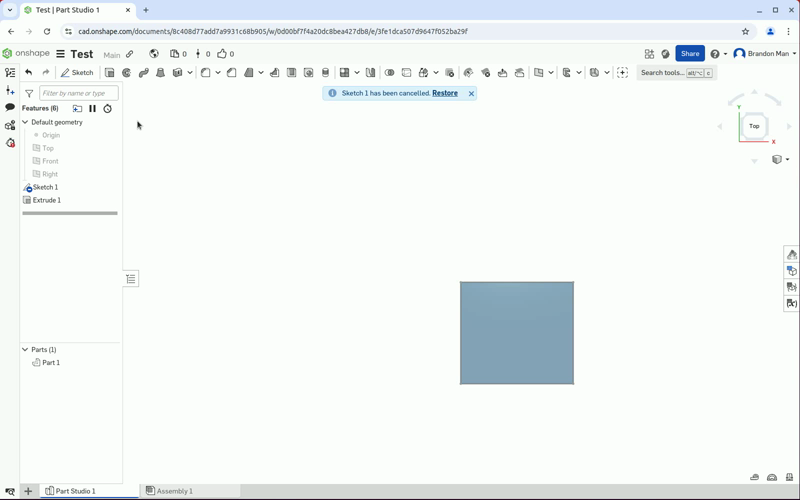
key(shift+h)
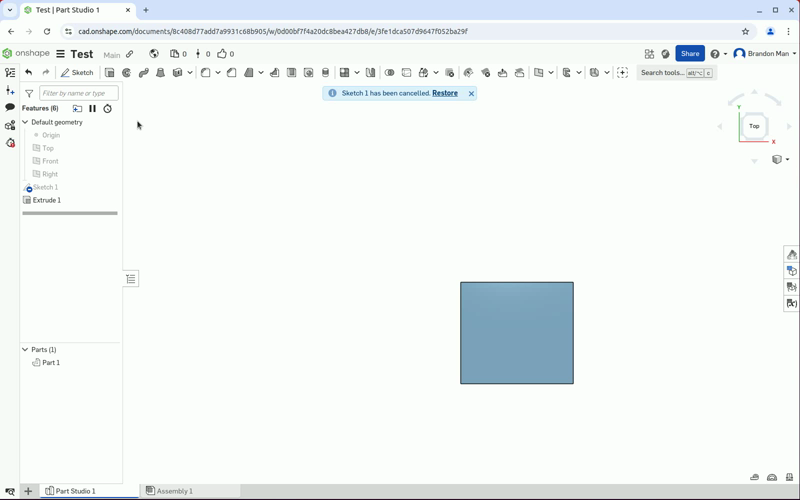
mouse_move(73, 189)
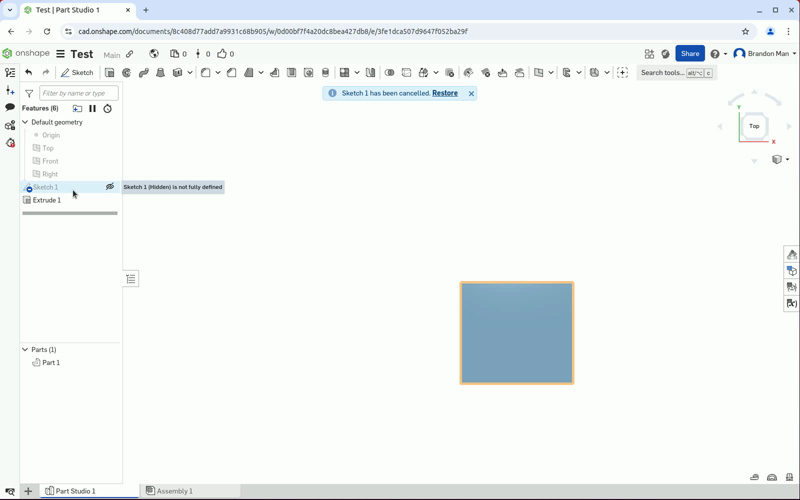
click(73, 189)
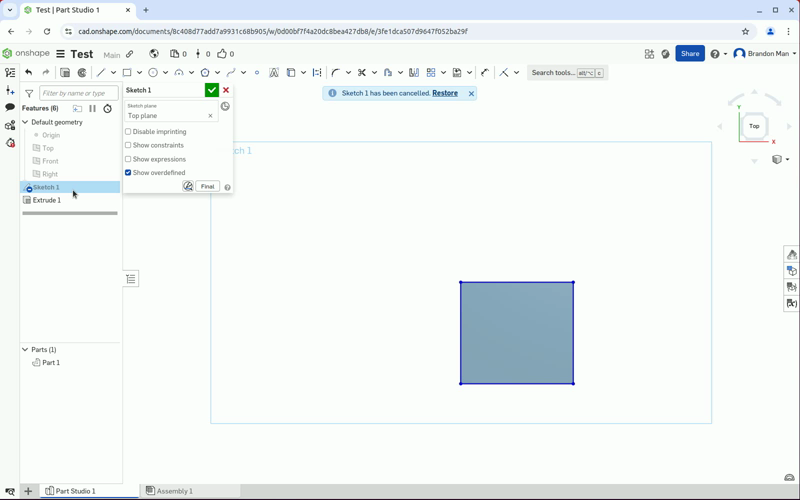
mouse_move(229, 92)
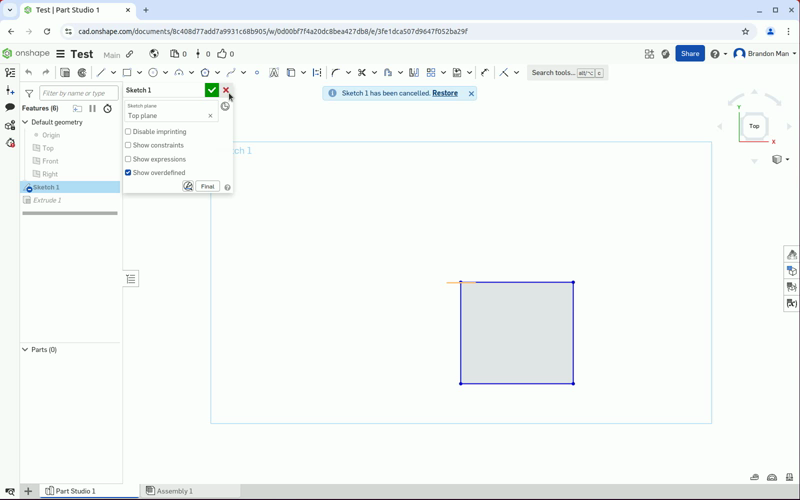
click(229, 92)
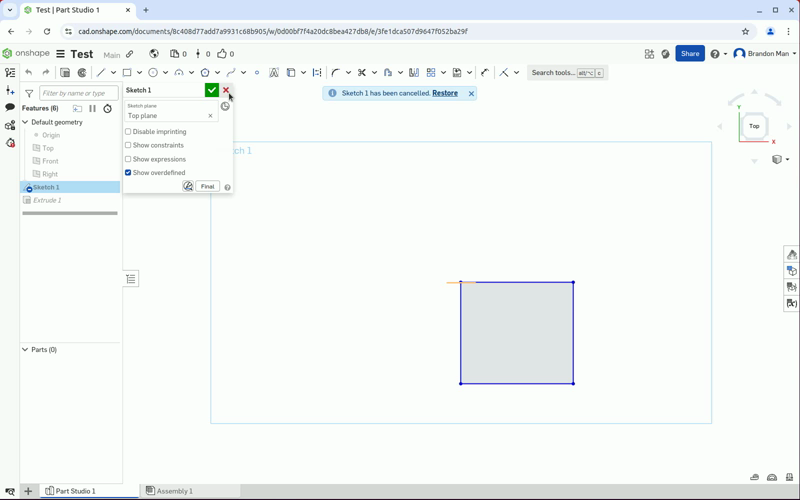
key(shift+s)
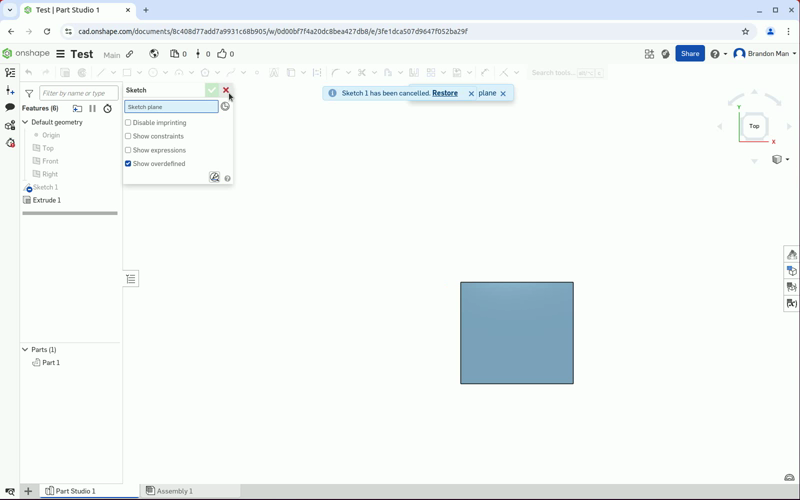
mouse_move(73, 150)
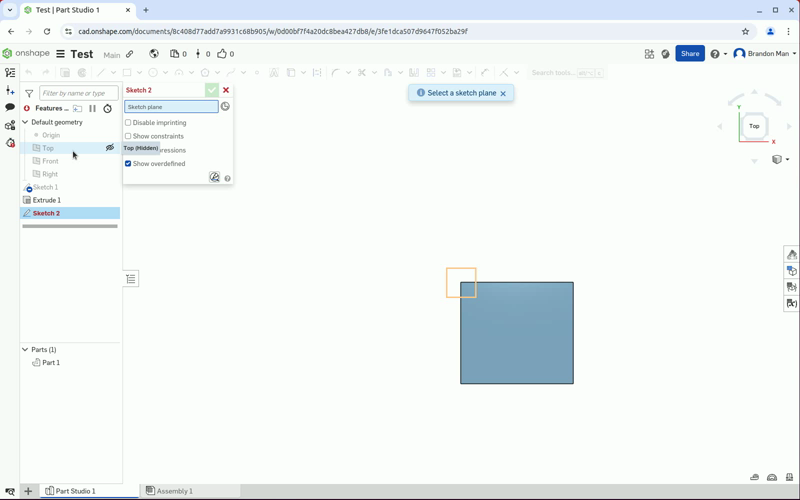
click(73, 150)
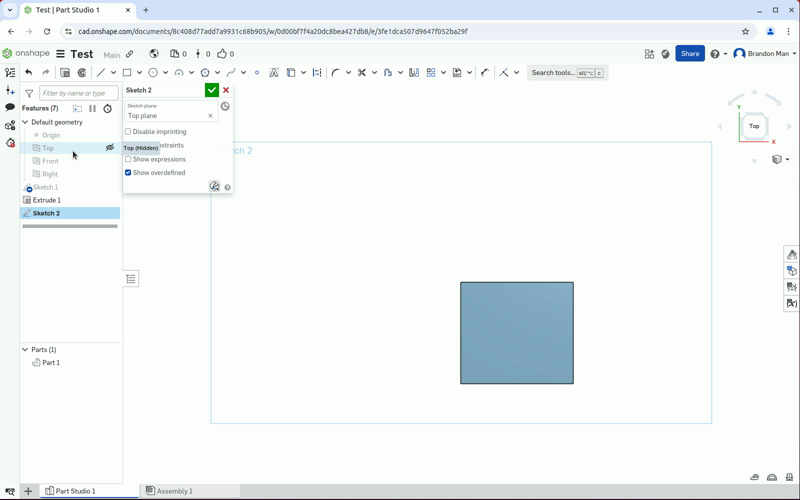
mouse_move(73, 352)
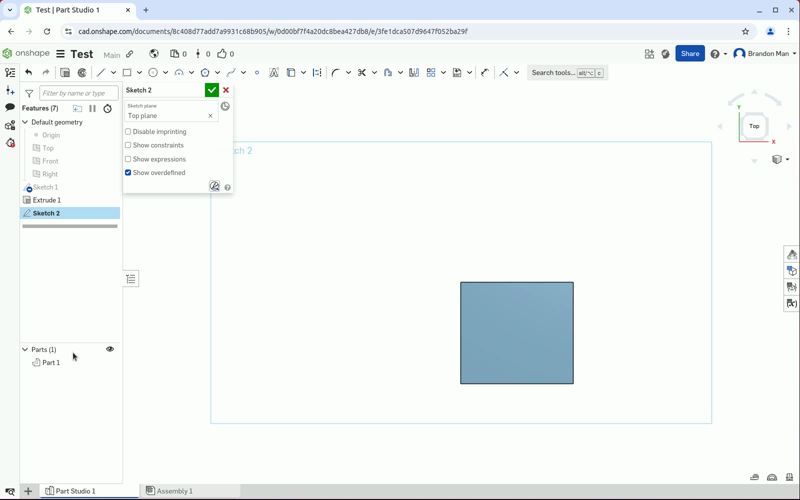
key(y)
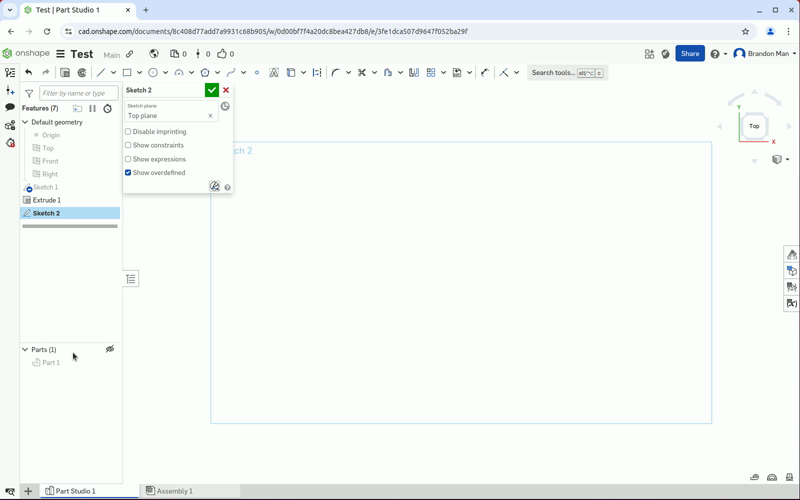
key(l)
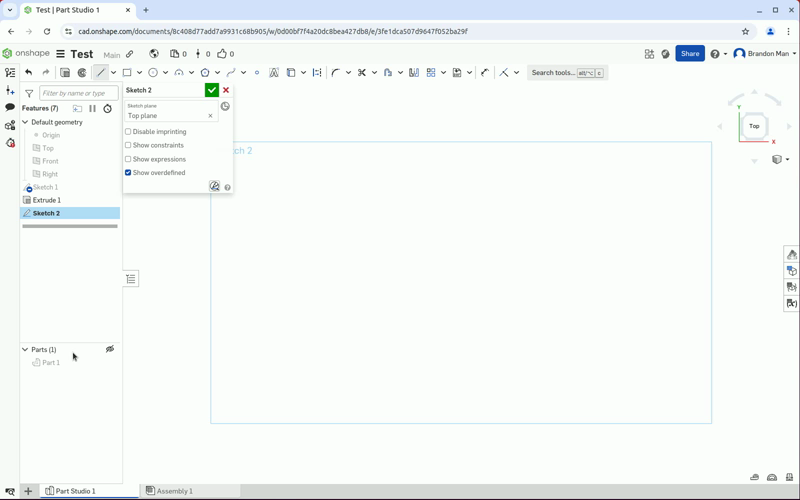
key_down(shift)
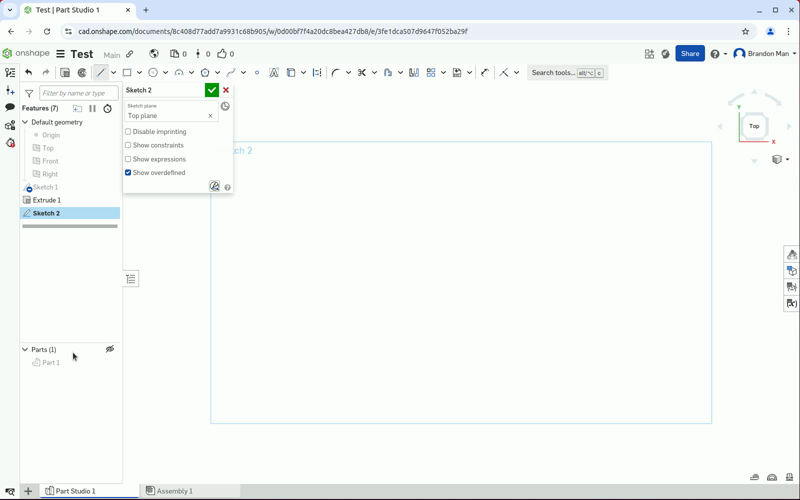
mouse_move(460, 383)
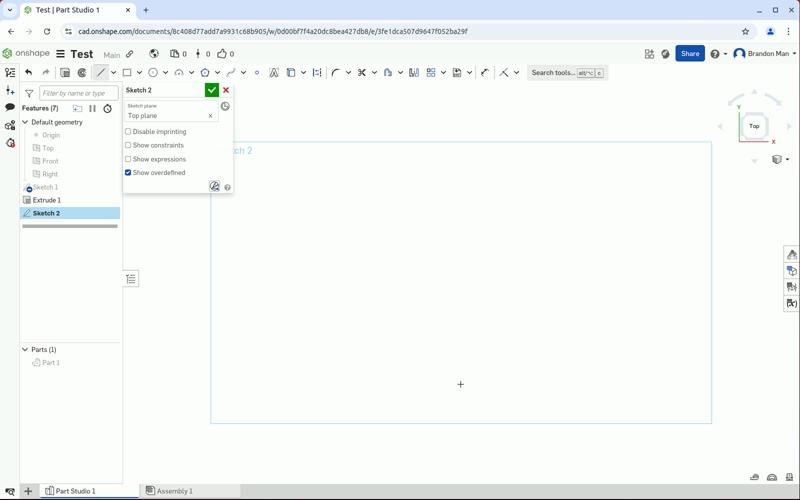
click(460, 383)
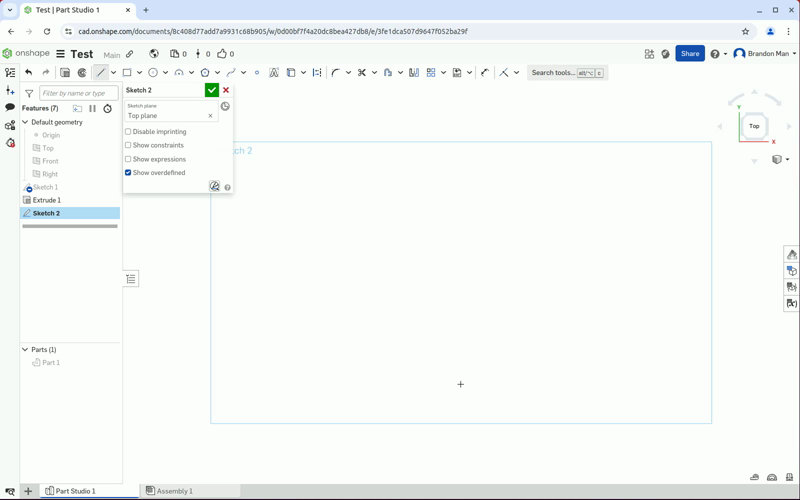
key_up(shift)
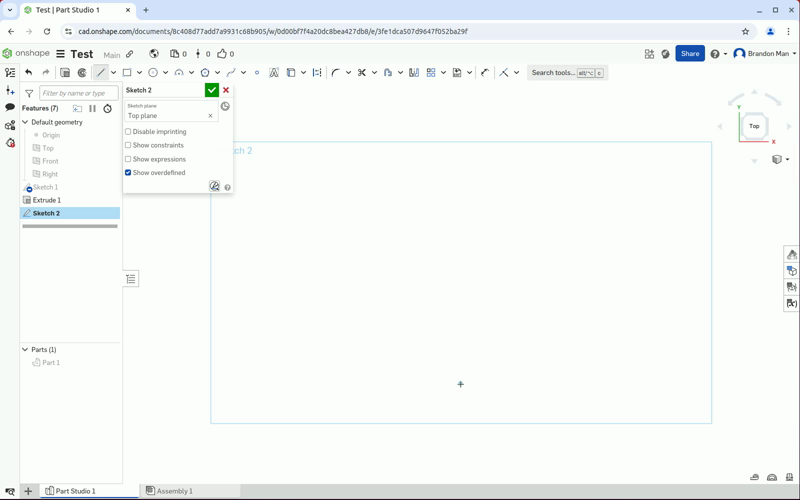
key_down(shift)
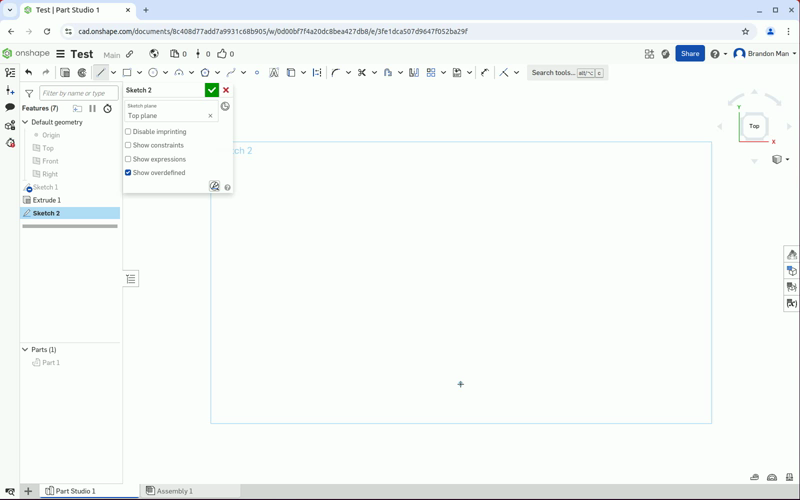
mouse_move(490, 383)
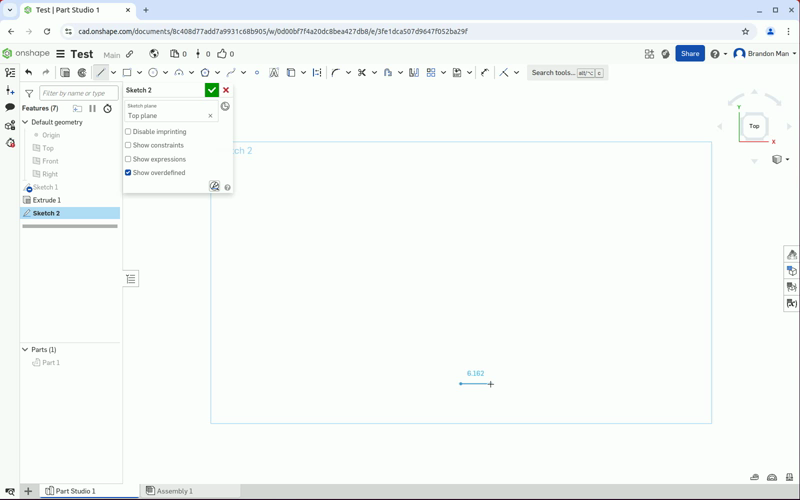
mouse_move(461, 383)
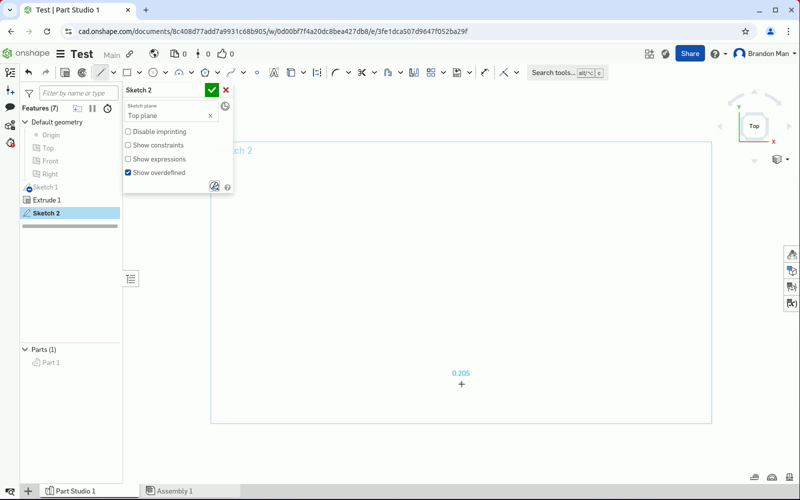
scroll(6)
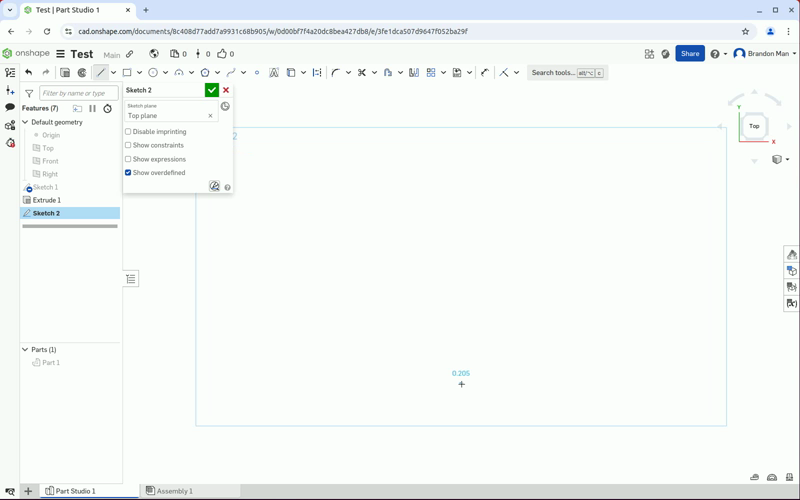
scroll(6)
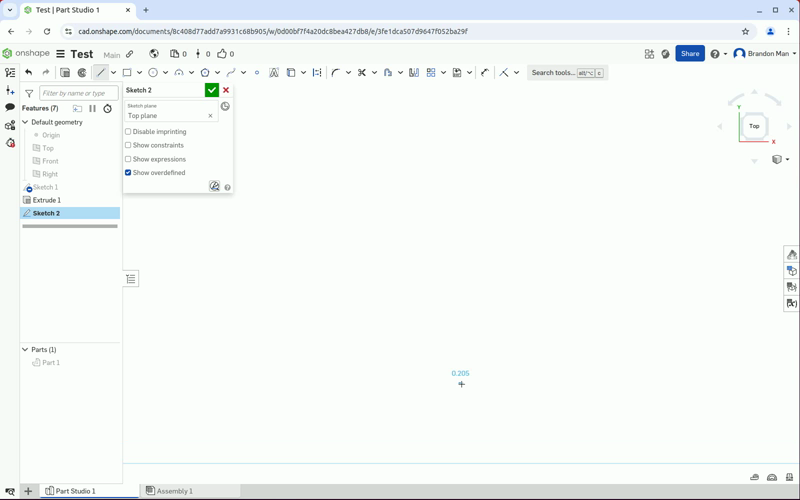
scroll(6)
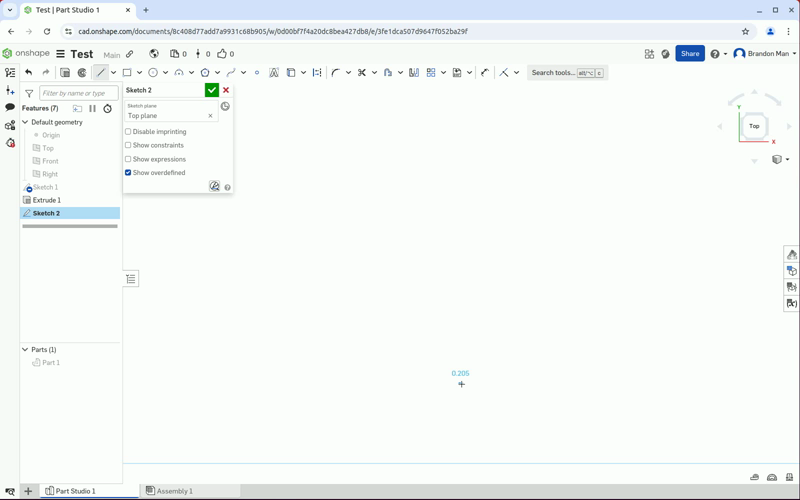
scroll(6)
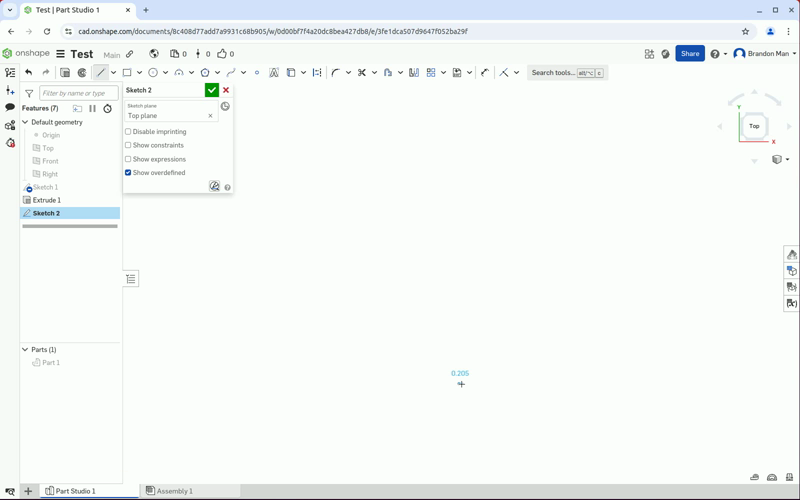
scroll(6)
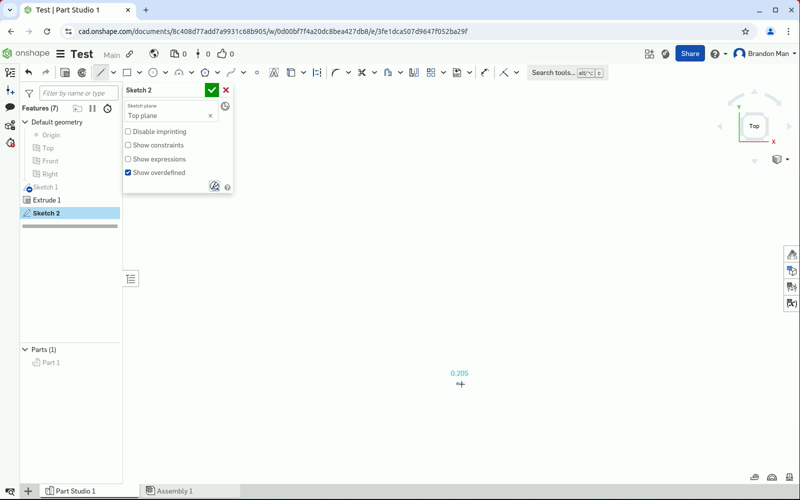
scroll(6)
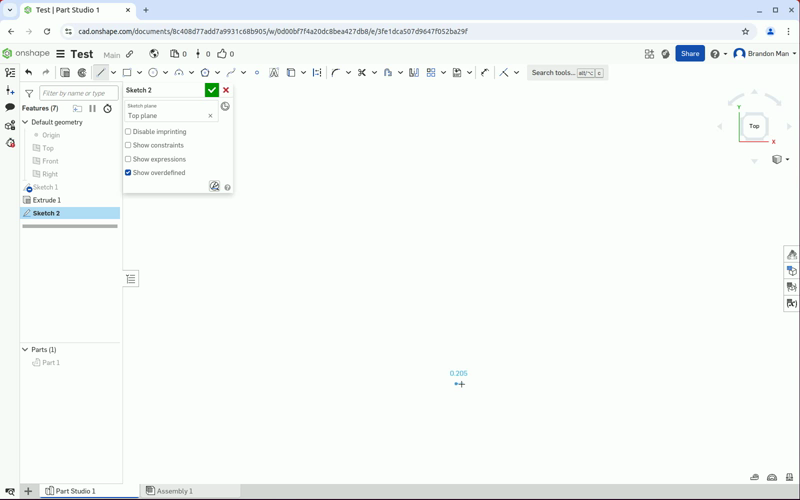
scroll(6)
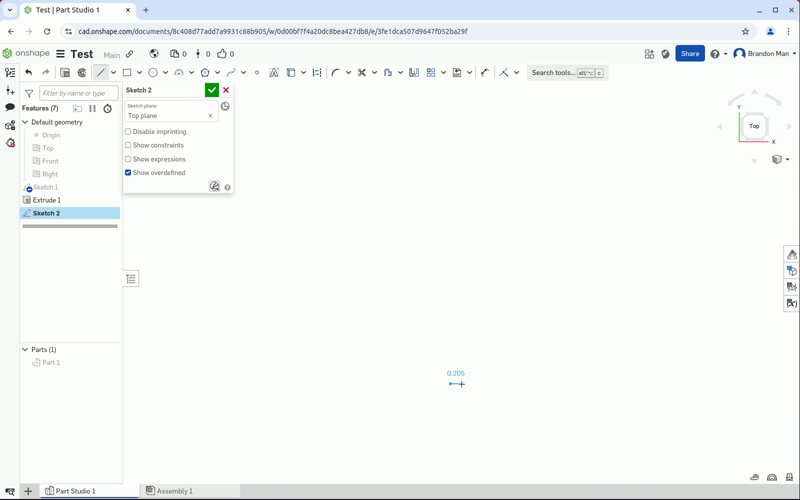
click(461, 383)
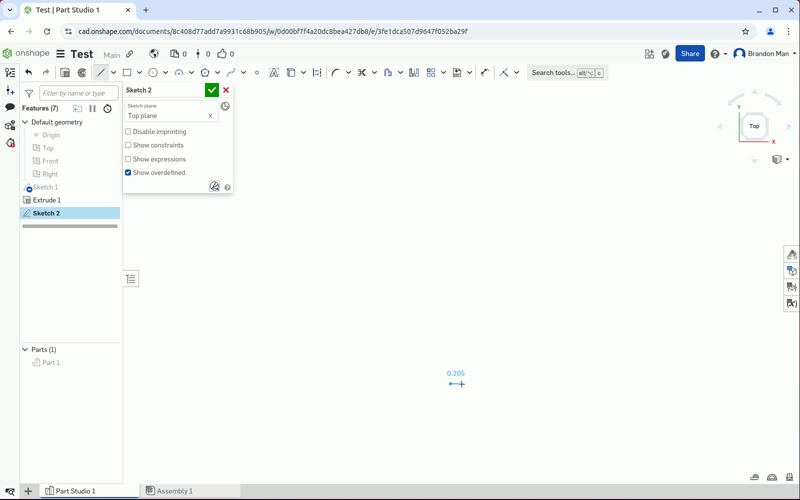
scroll(-6)
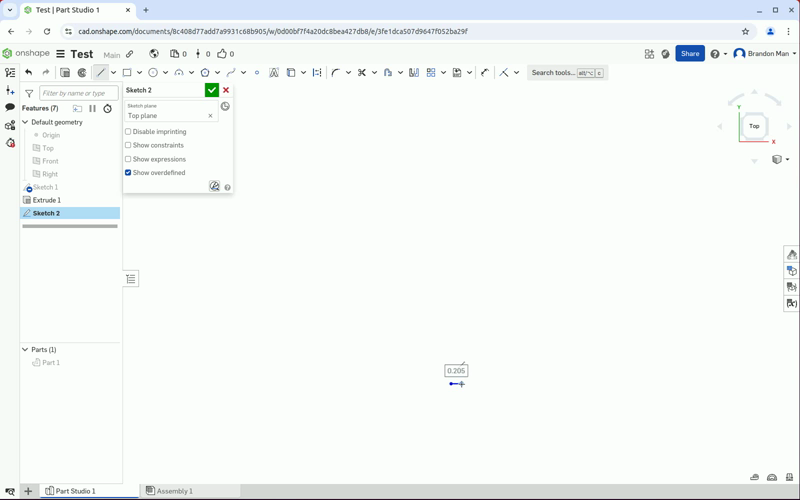
scroll(-6)
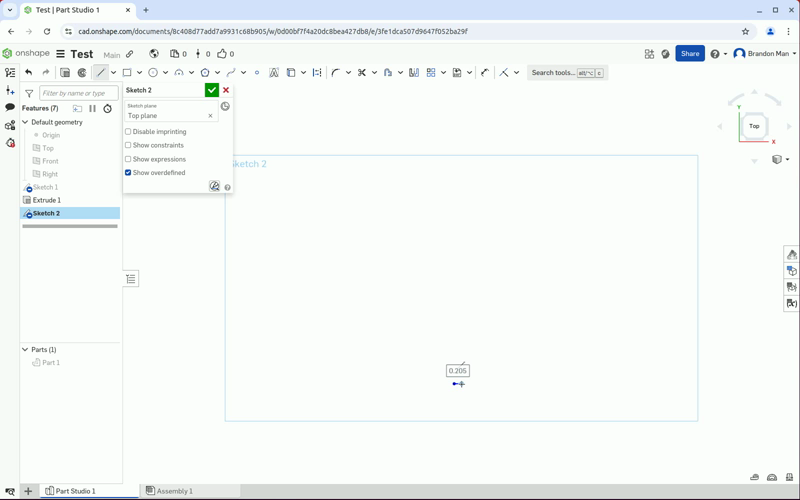
scroll(-6)
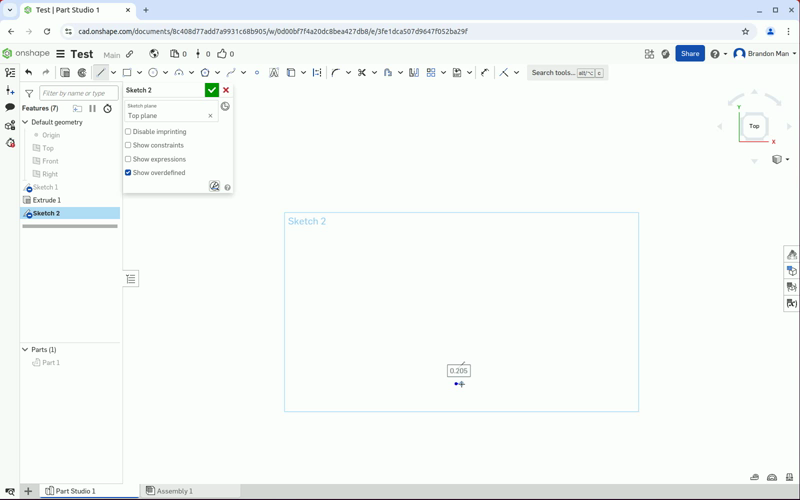
scroll(-6)
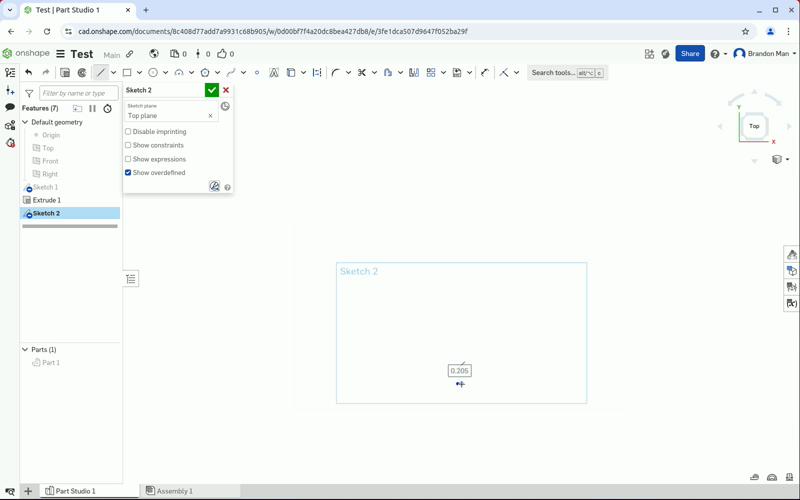
scroll(-6)
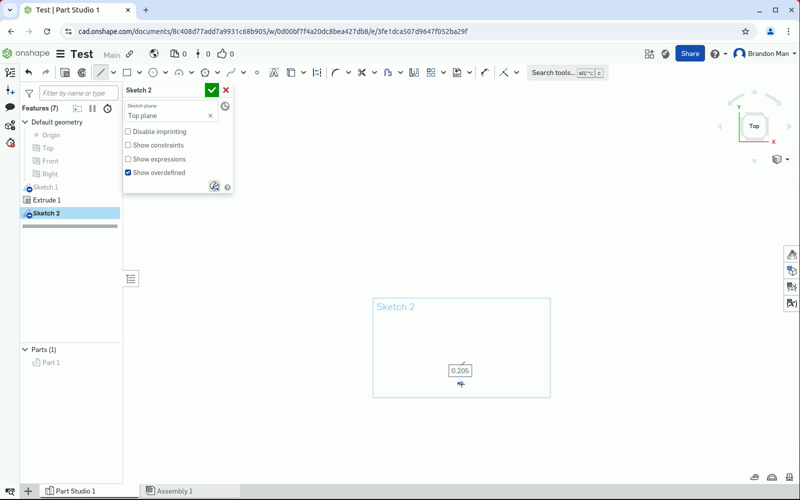
scroll(-6)
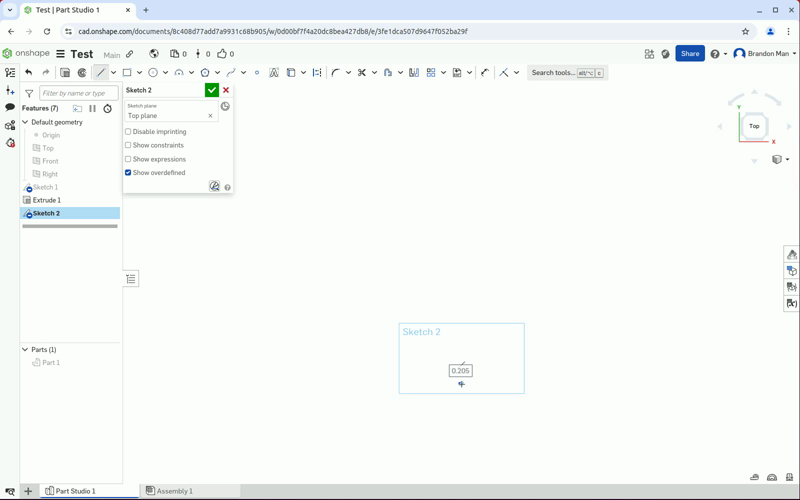
scroll(-6)
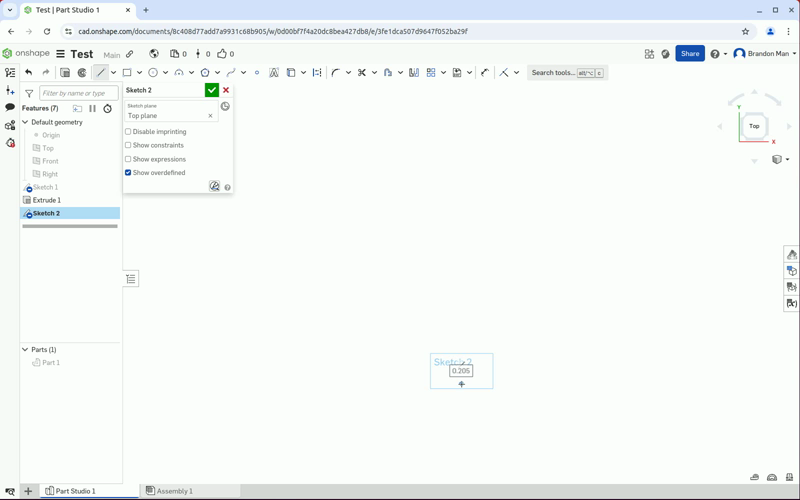
key_up(shift)
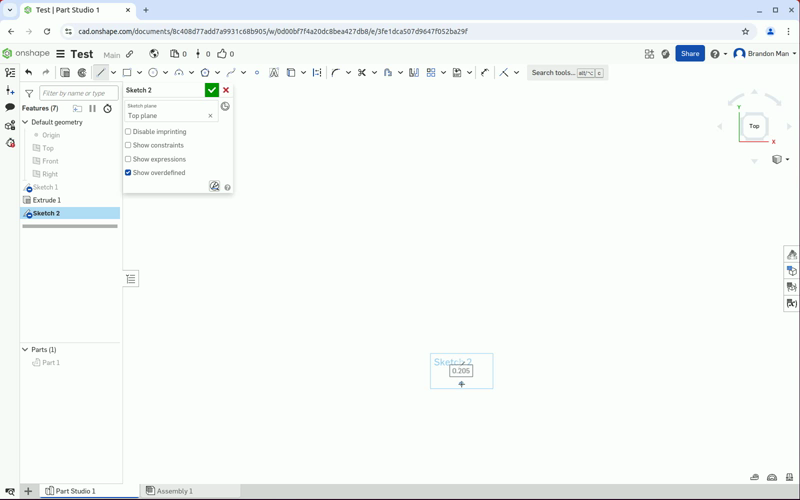
key_down(shift)
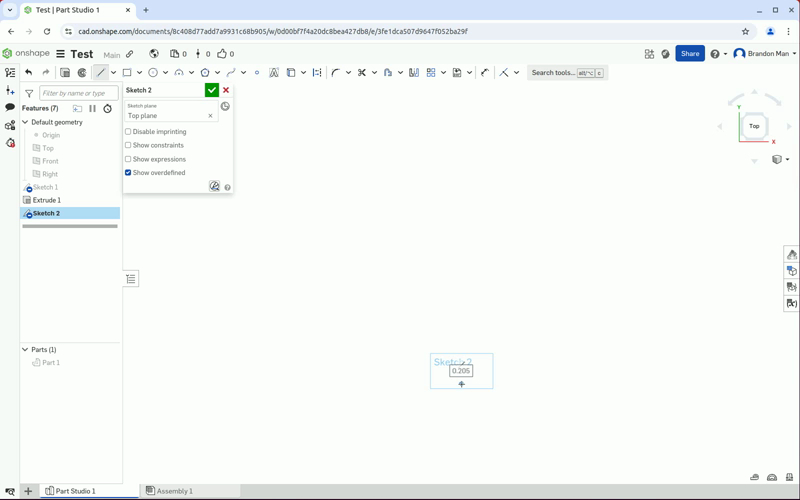
mouse_move(461, 282)
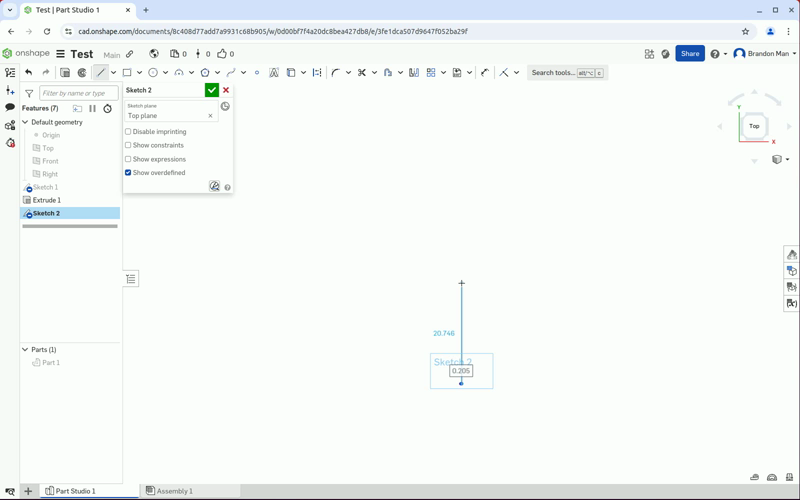
click(461, 282)
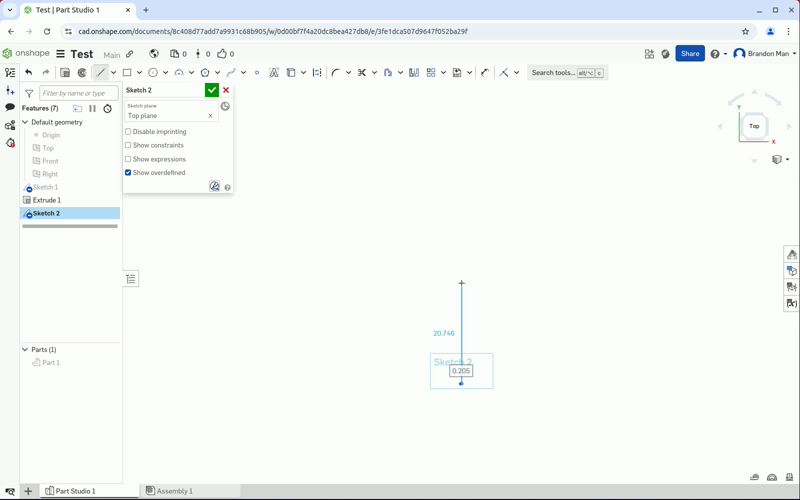
key_up(shift)
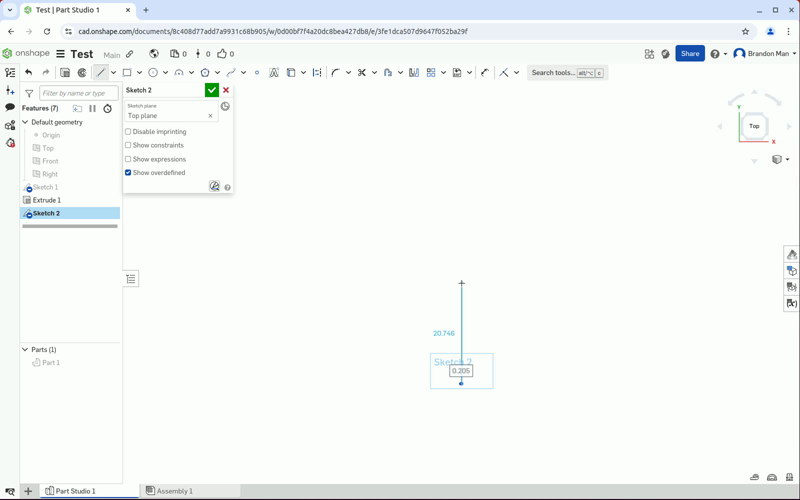
key_down(shift)
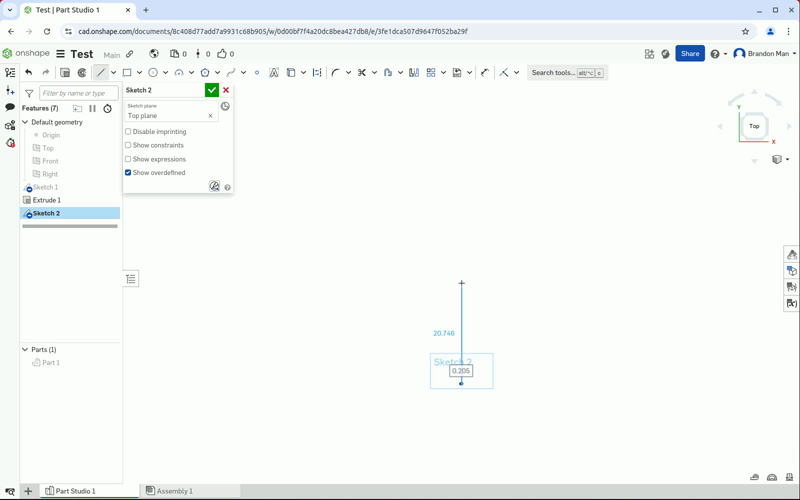
mouse_move(492, 282)
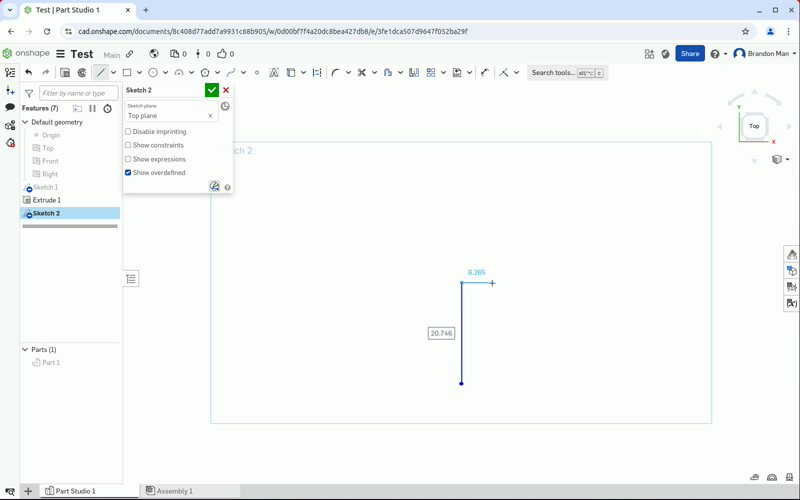
mouse_move(460, 282)
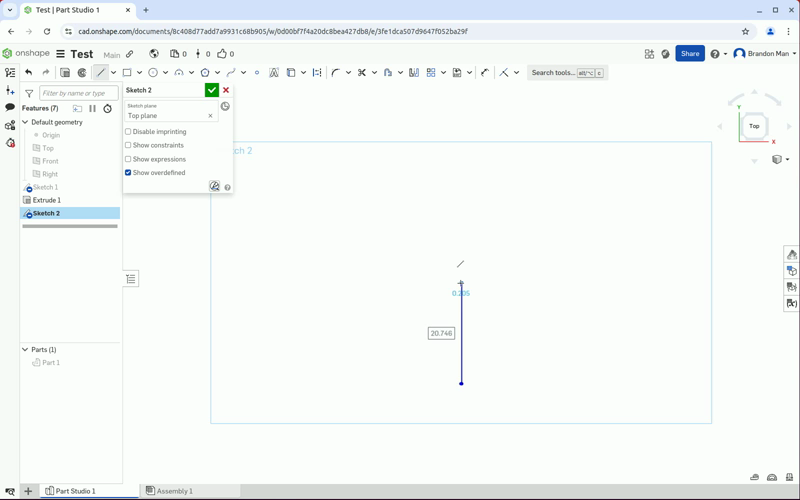
scroll(6)
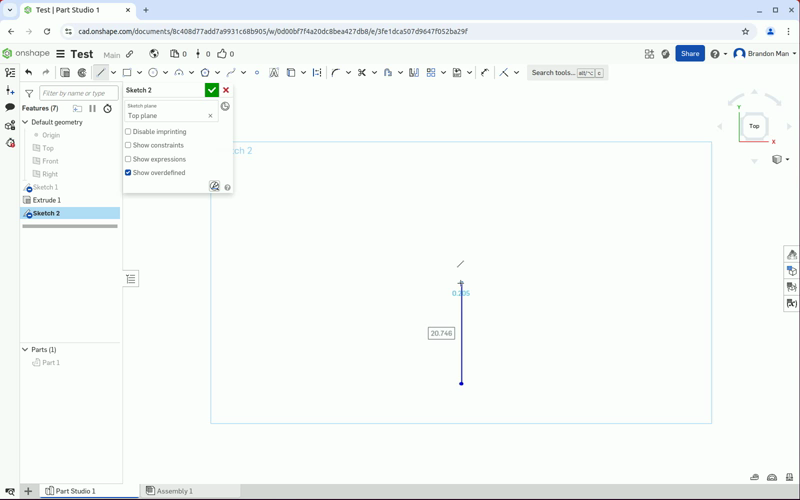
scroll(6)
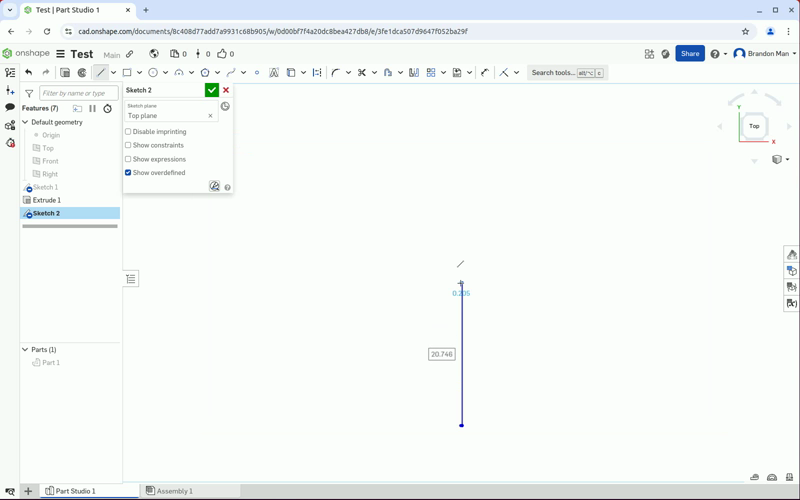
scroll(6)
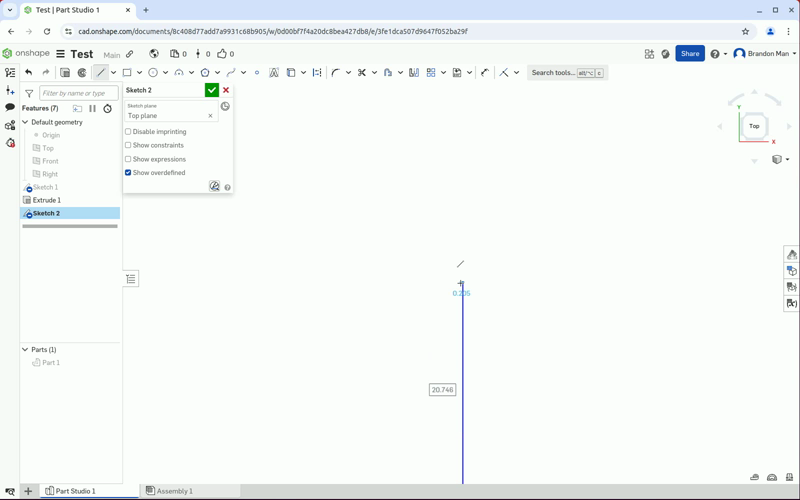
scroll(6)
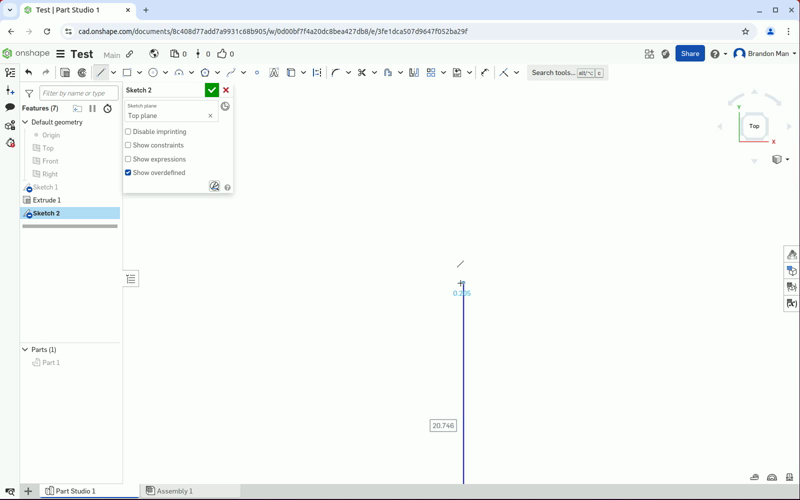
scroll(6)
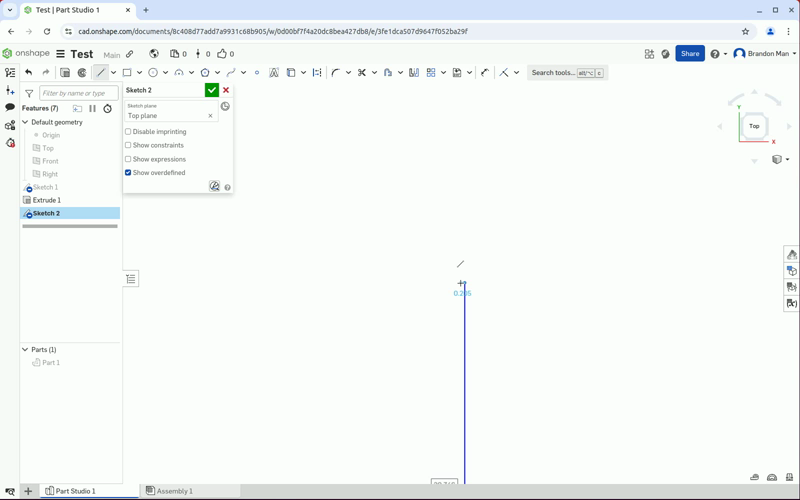
scroll(6)
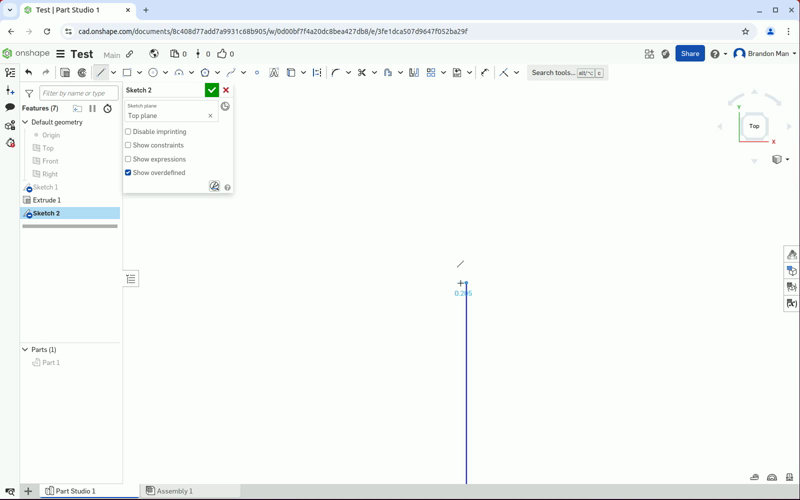
scroll(6)
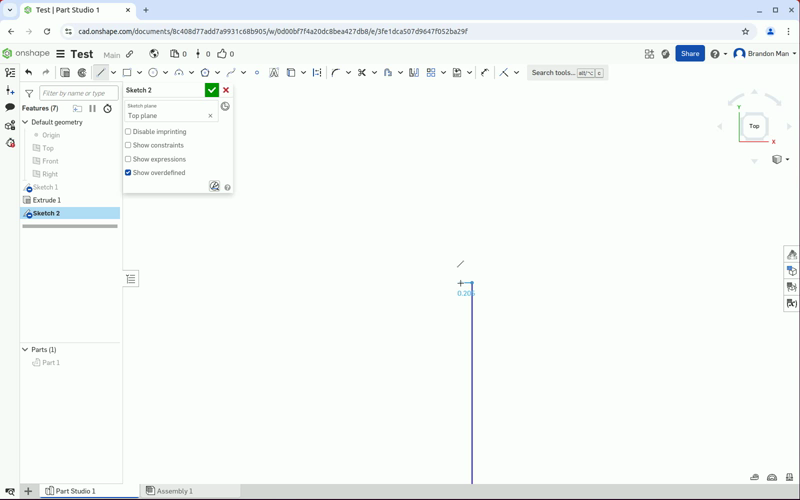
click(460, 282)
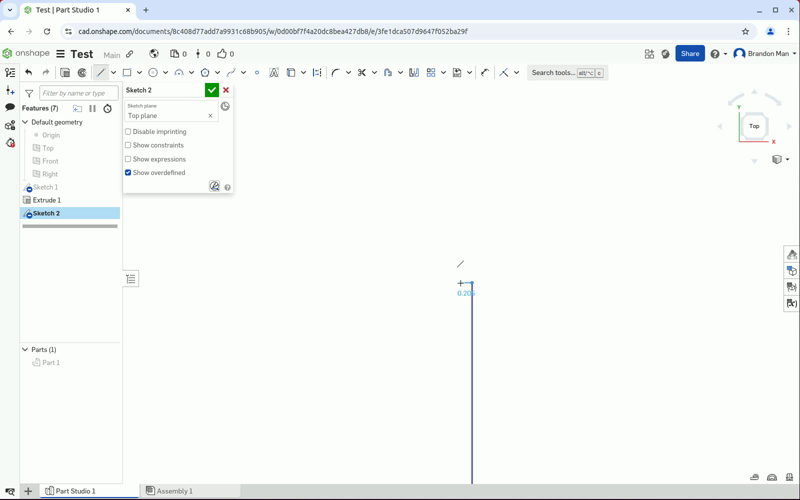
scroll(-6)
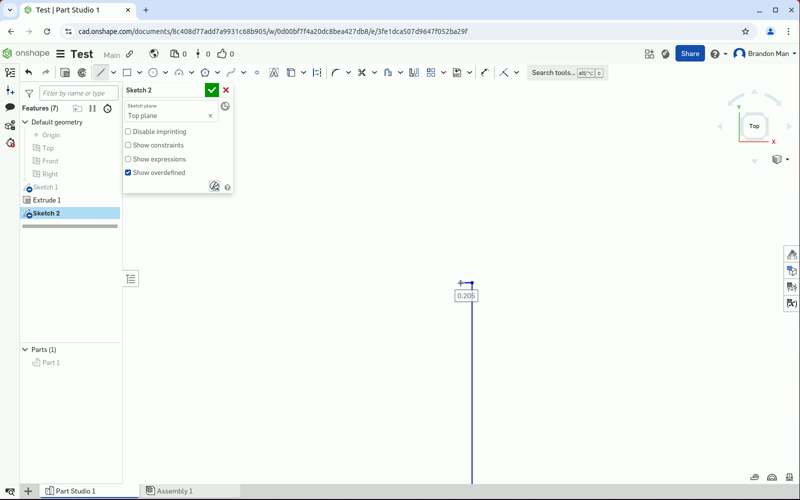
scroll(-6)
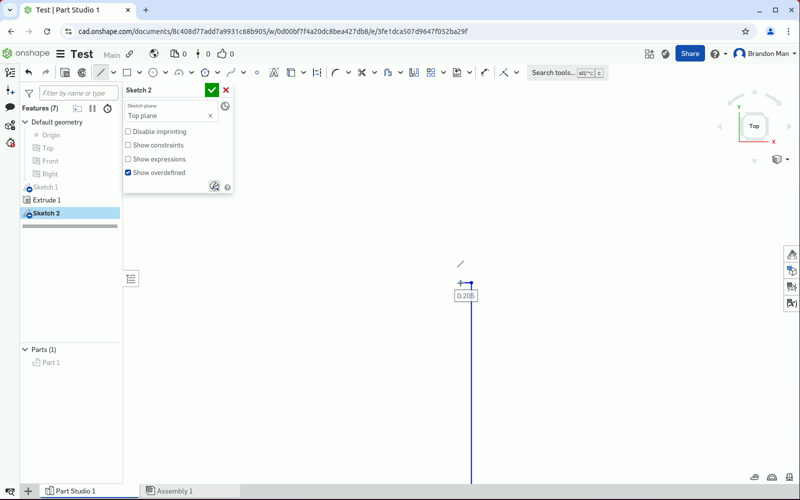
scroll(-6)
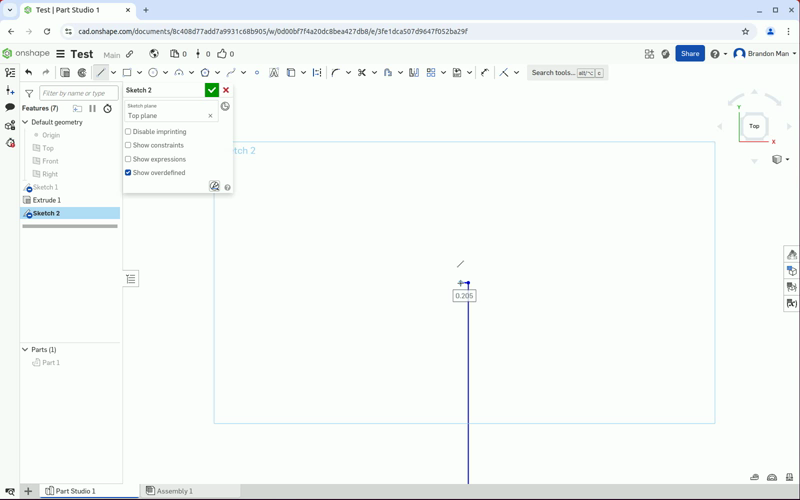
scroll(-6)
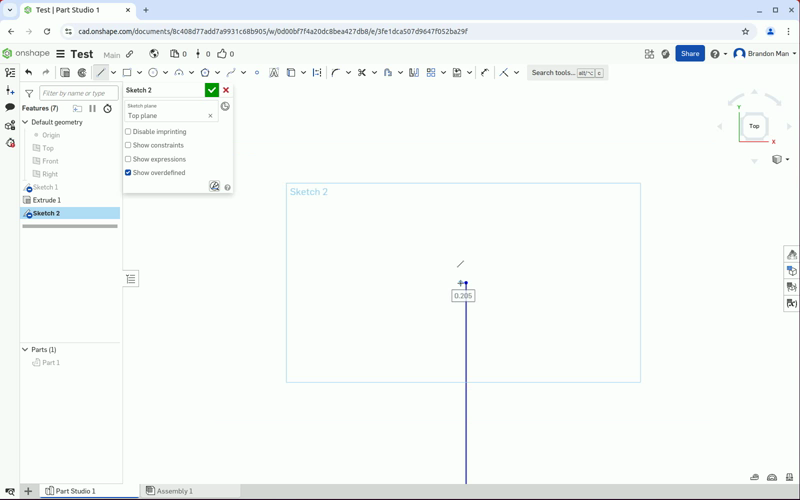
scroll(-6)
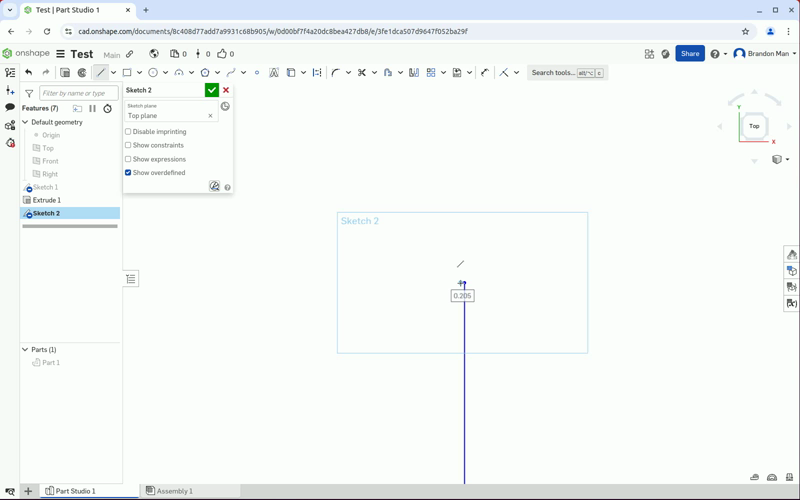
scroll(-6)
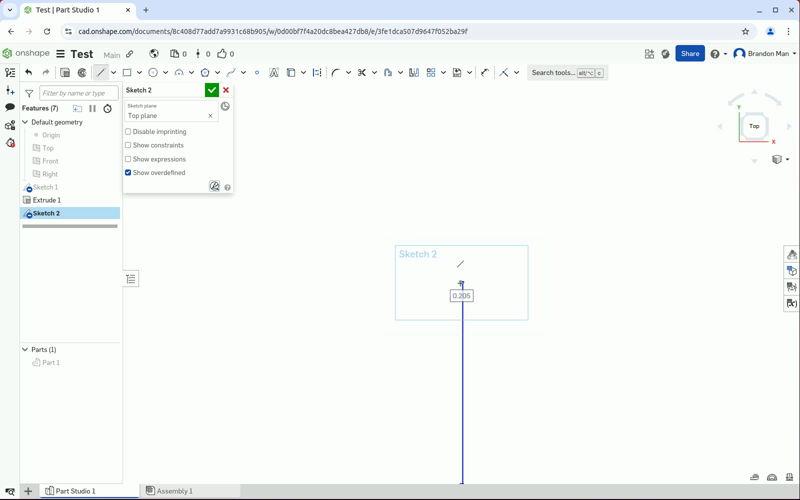
scroll(-6)
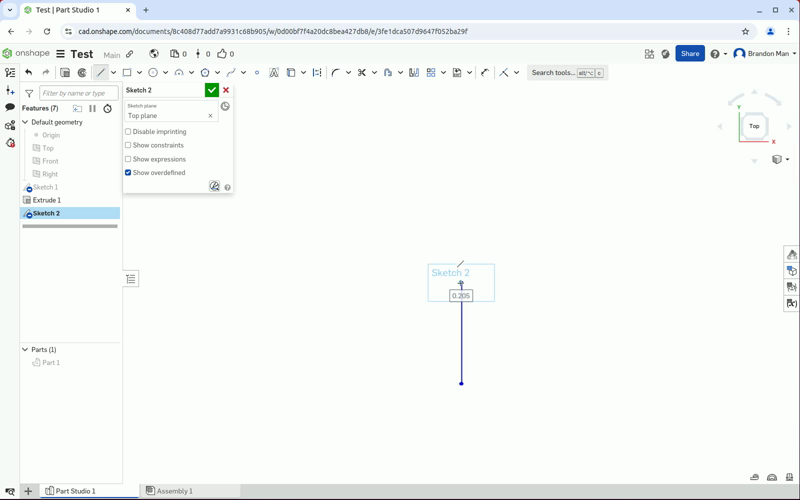
key_up(shift)
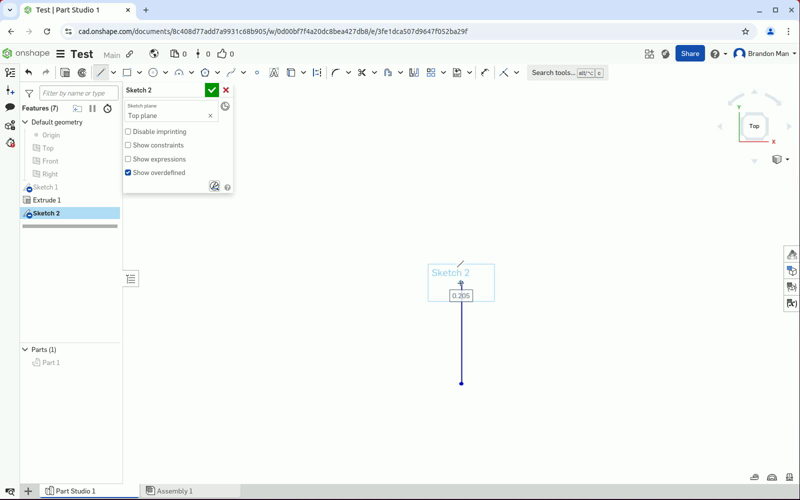
key_down(shift)
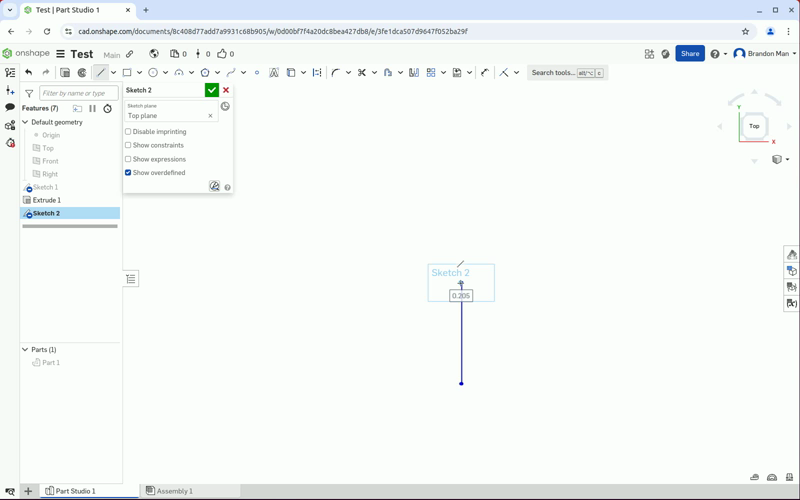
mouse_move(460, 383)
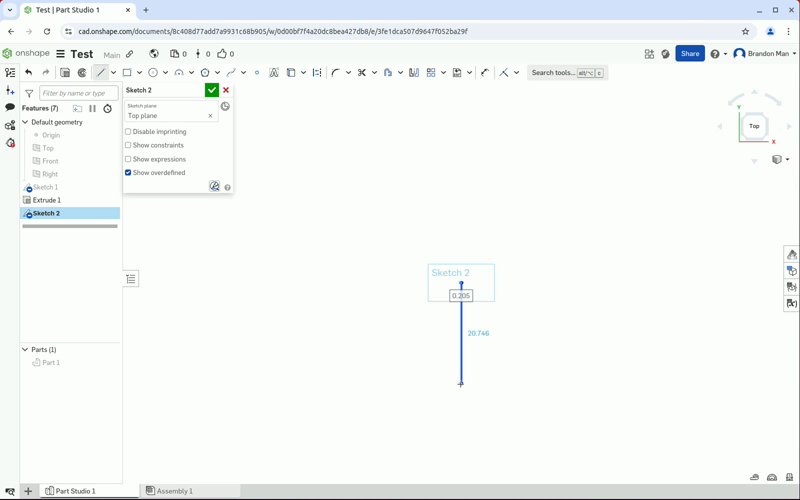
scroll(6)
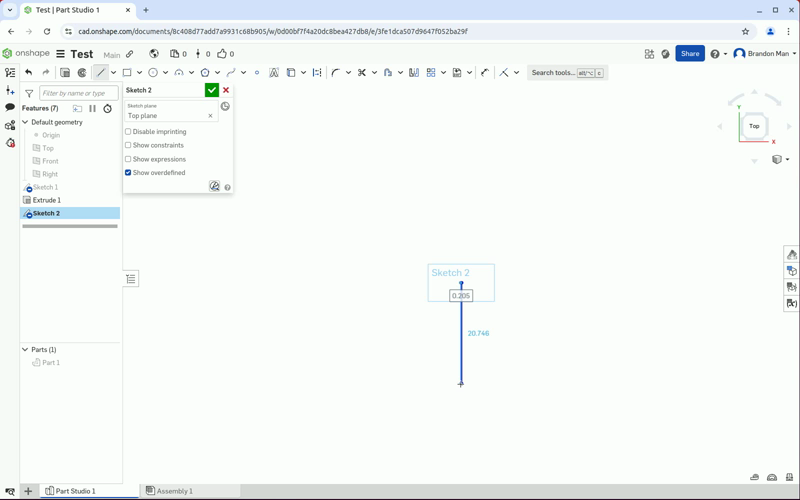
scroll(6)
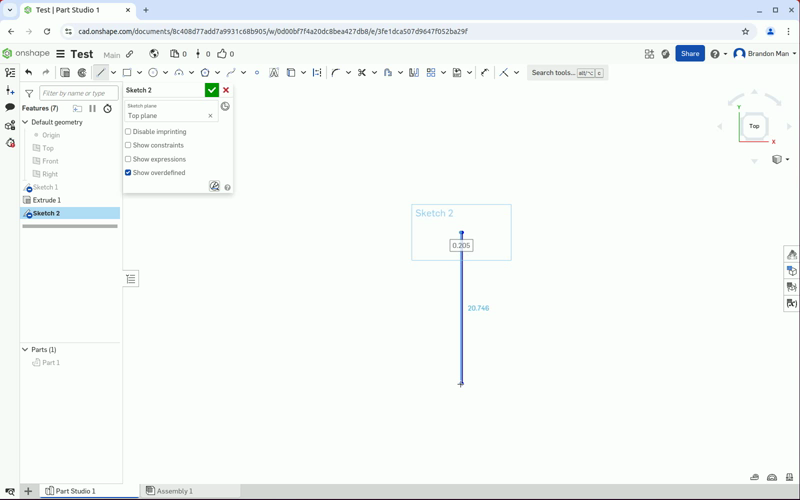
scroll(6)
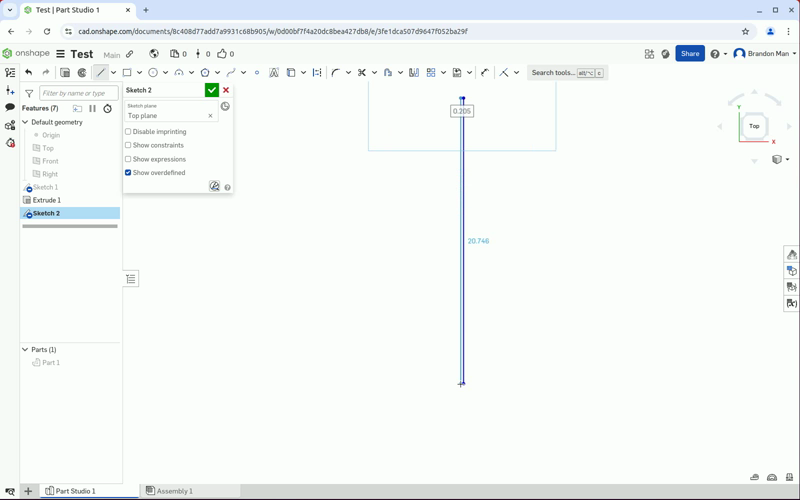
scroll(6)
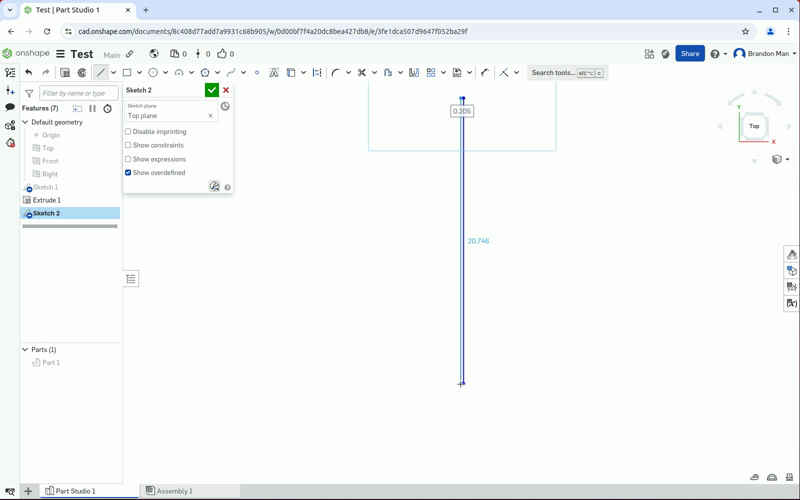
scroll(6)
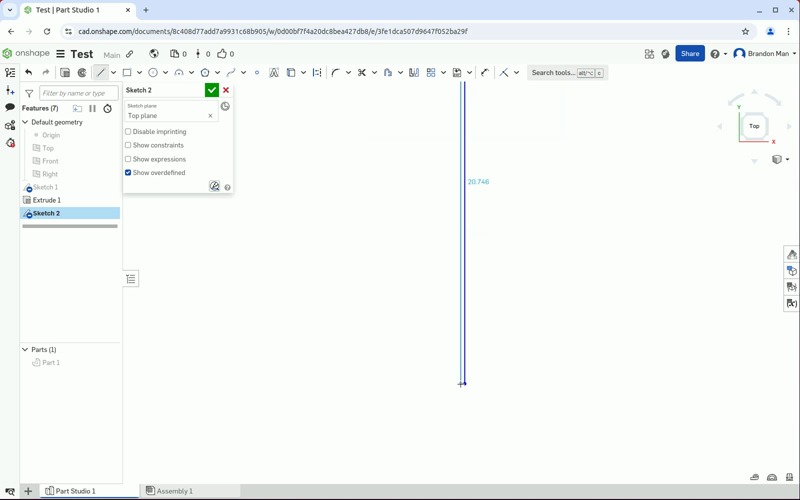
scroll(6)
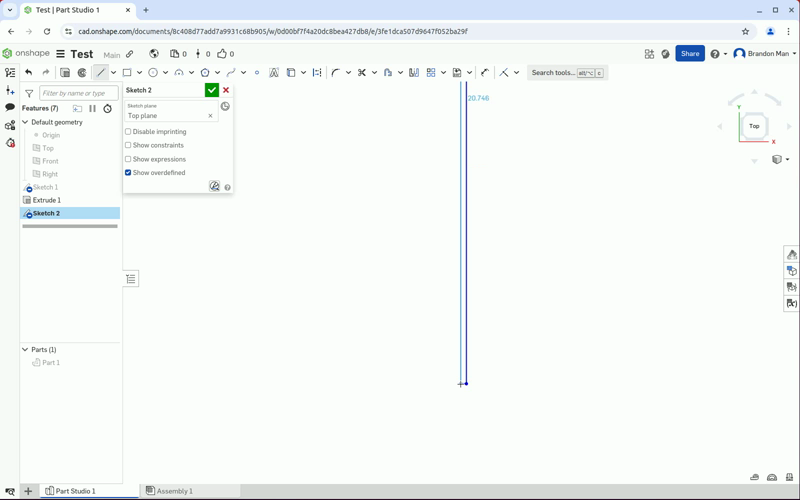
scroll(6)
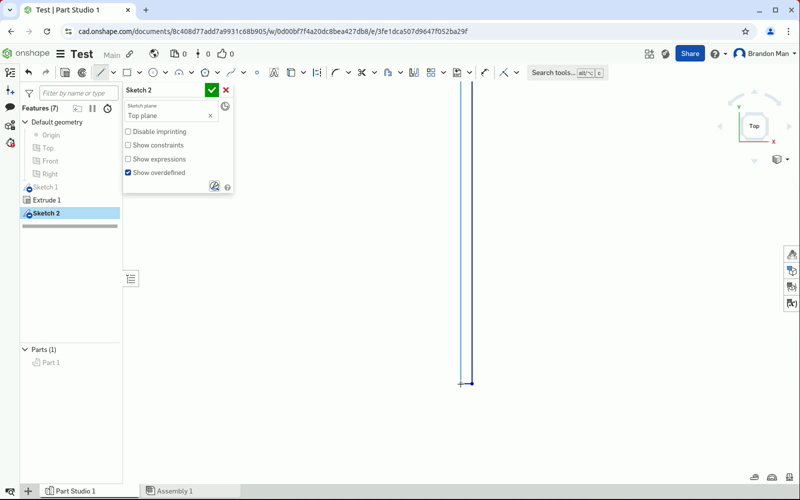
key_up(shift)
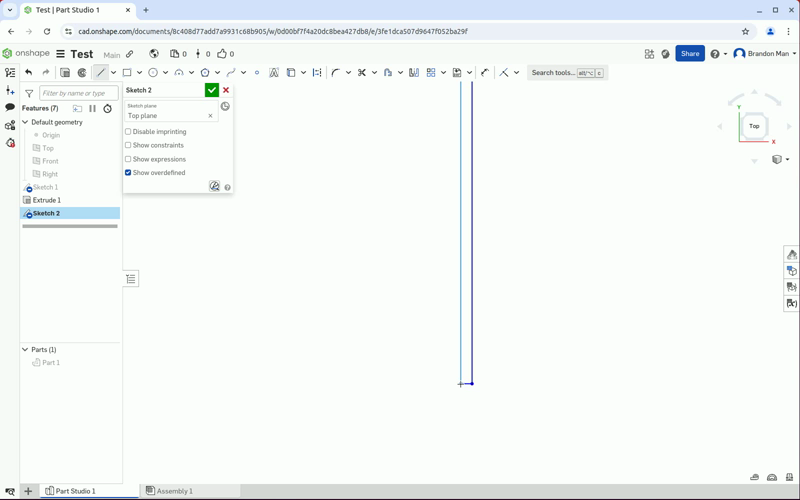
click(460, 383)
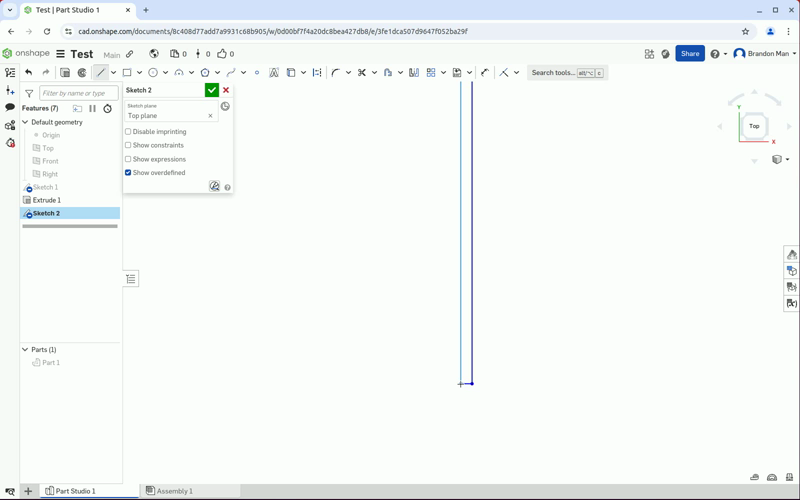
scroll(-6)
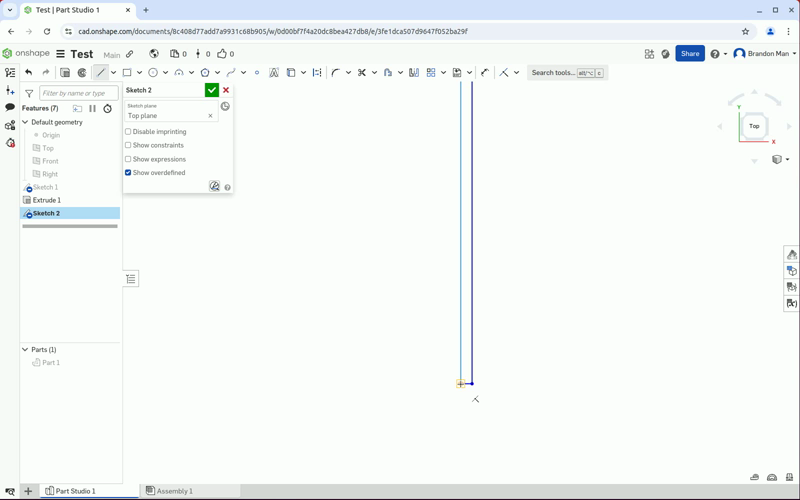
scroll(-6)
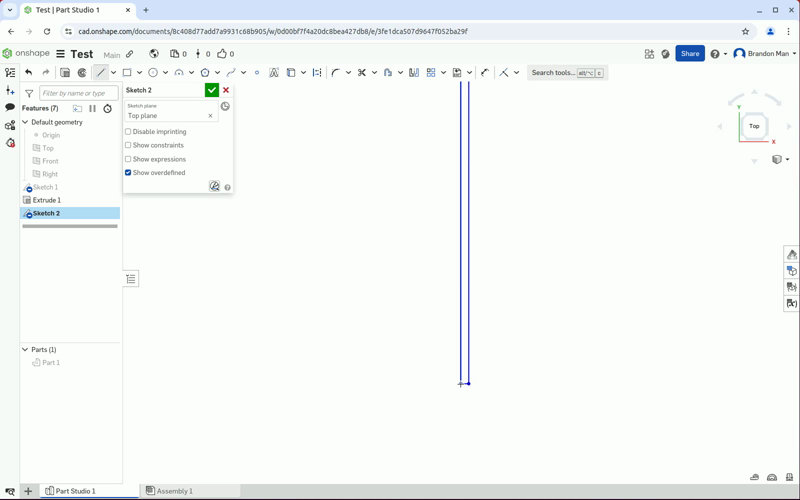
scroll(-6)
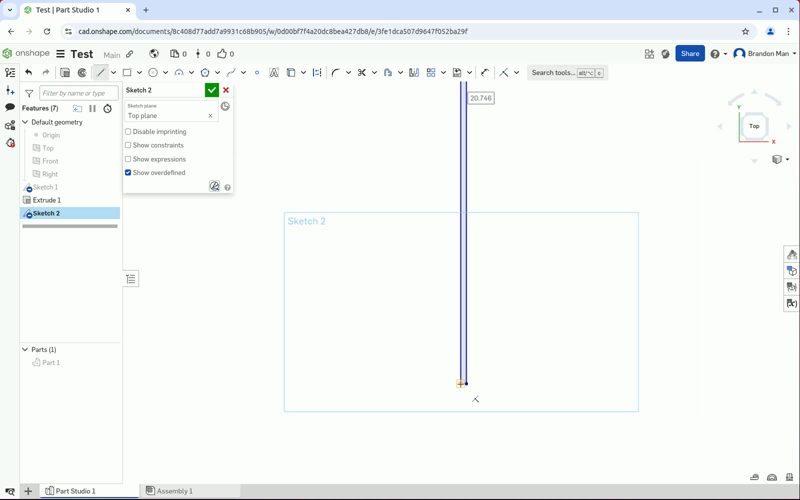
scroll(-6)
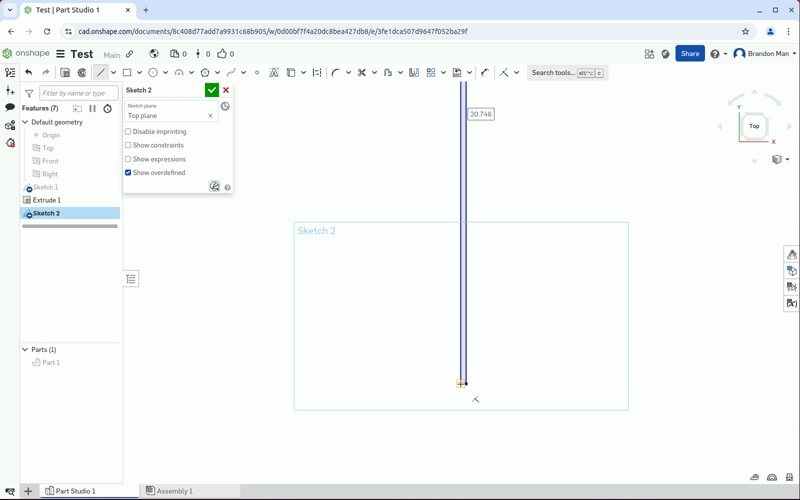
scroll(-6)
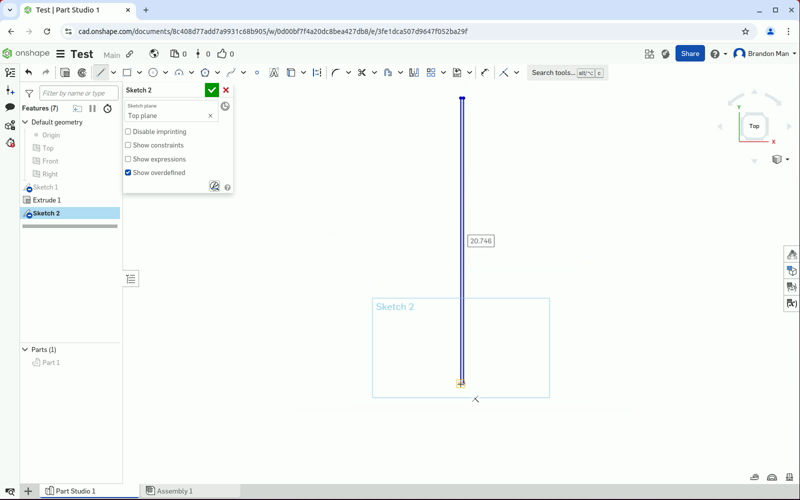
scroll(-6)
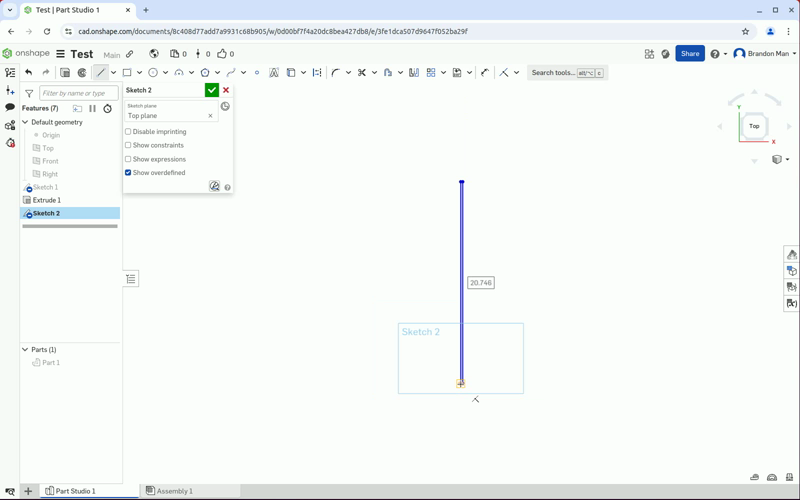
scroll(-6)
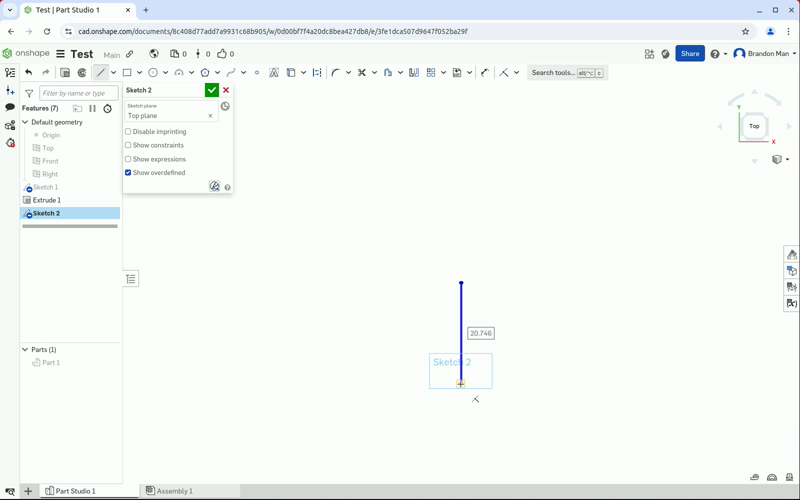
key(esc)
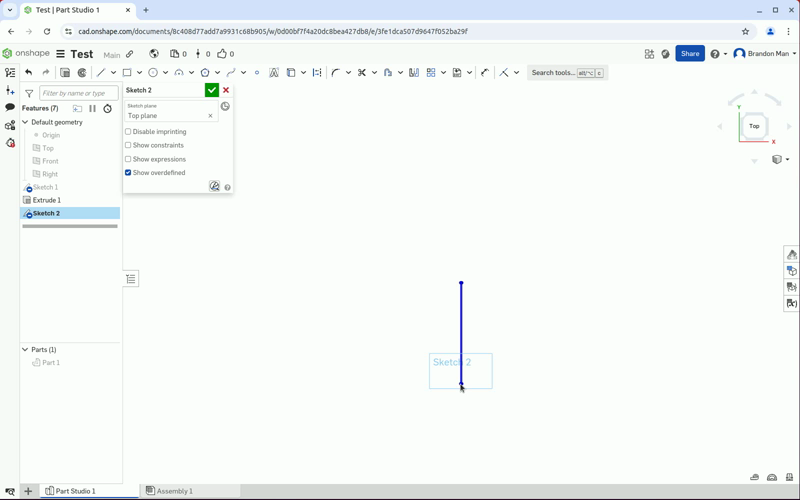
mouse_move(461, 329)
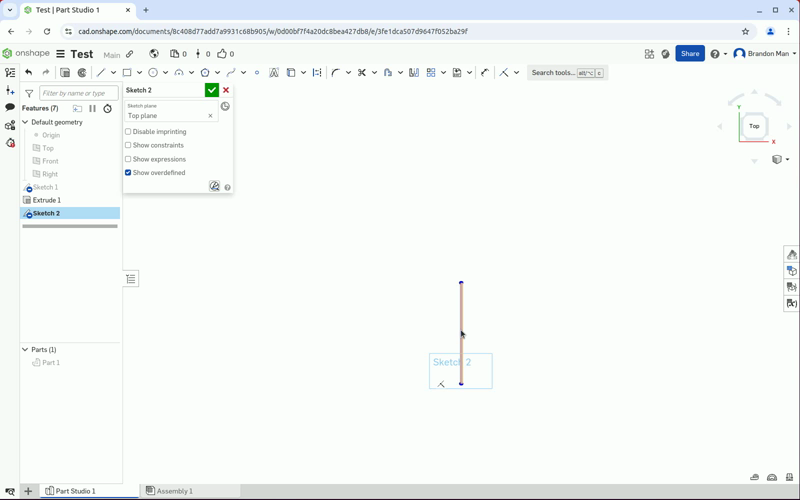
scroll(6)
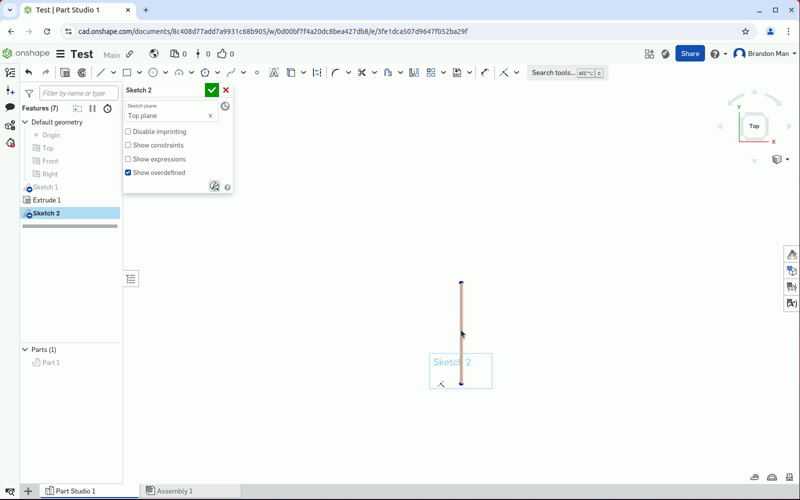
scroll(6)
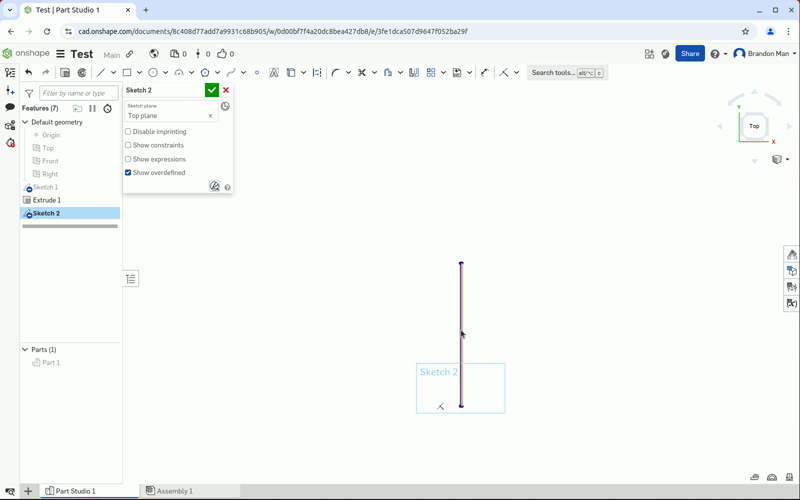
scroll(6)
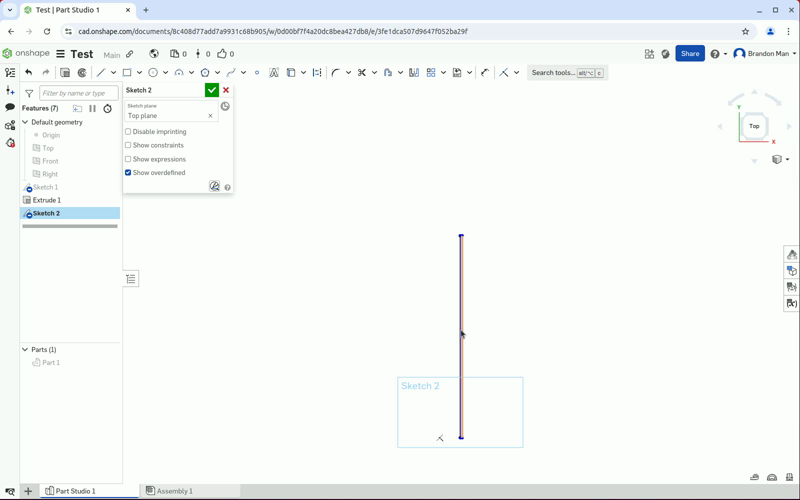
scroll(6)
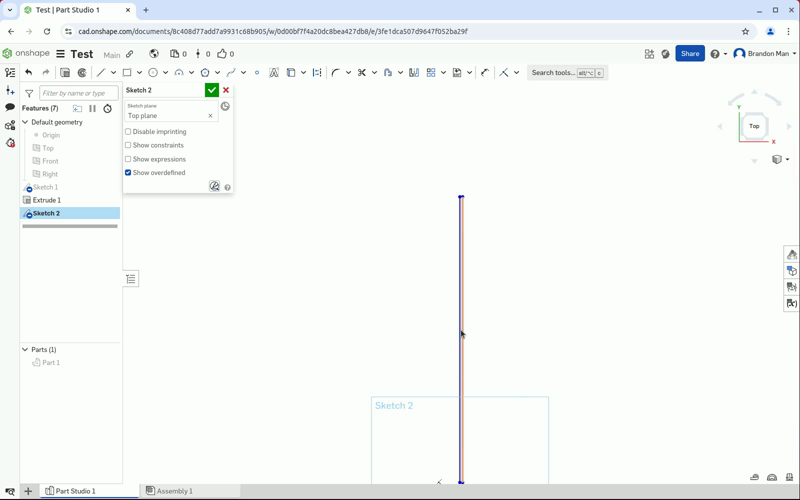
scroll(6)
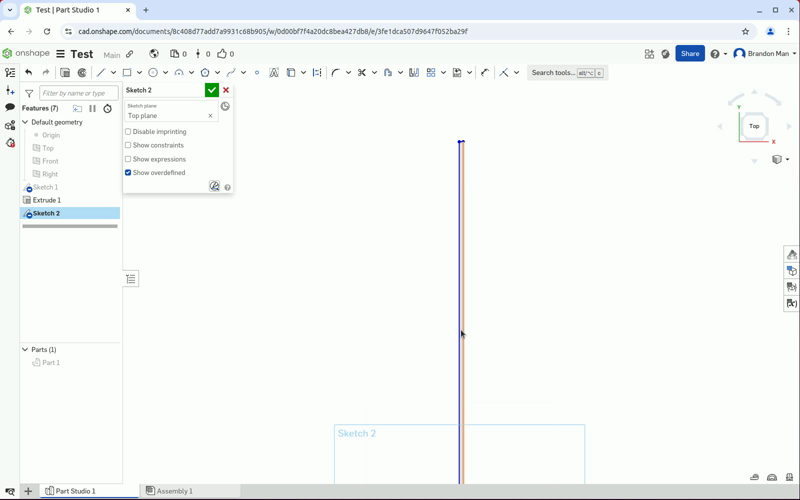
scroll(6)
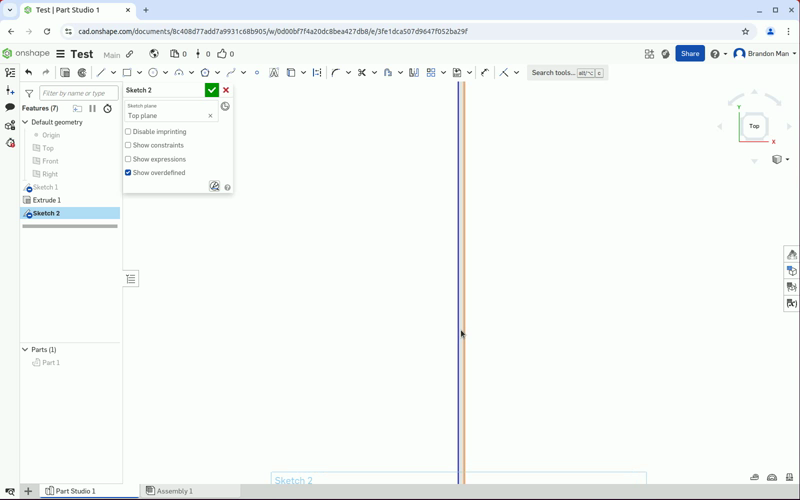
scroll(6)
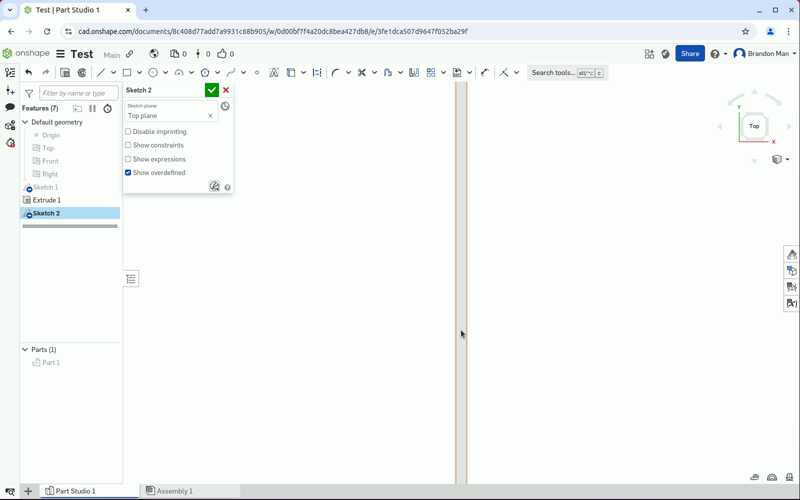
click(461, 329)
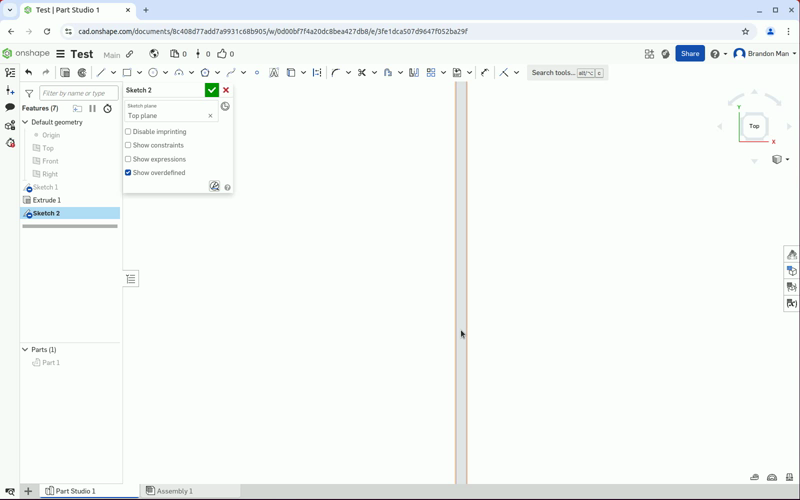
scroll(-6)
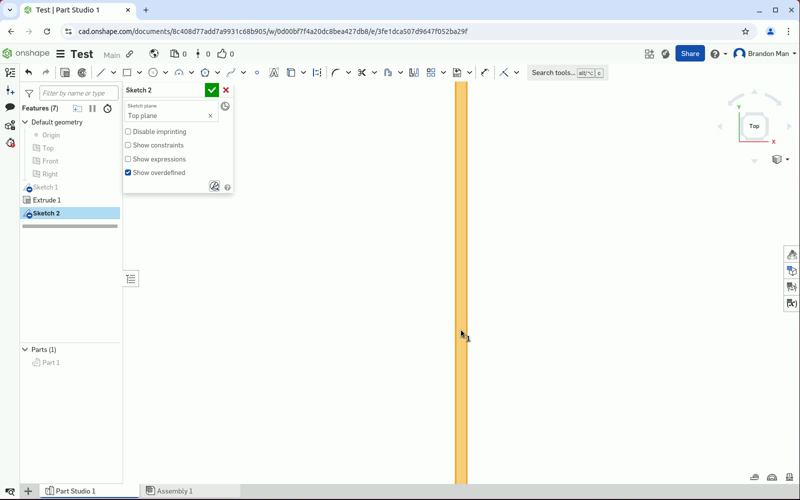
scroll(-6)
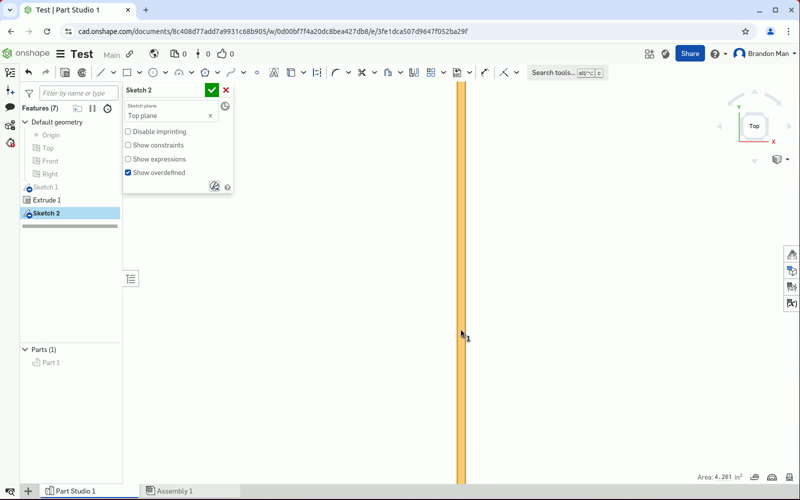
scroll(-6)
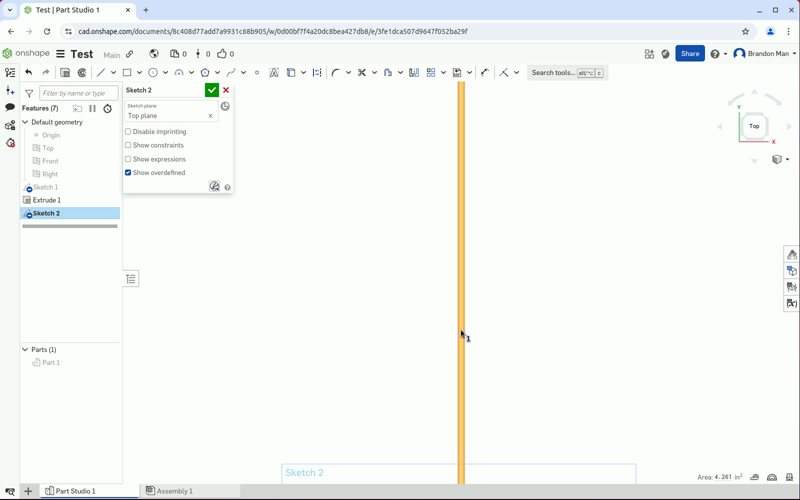
scroll(-6)
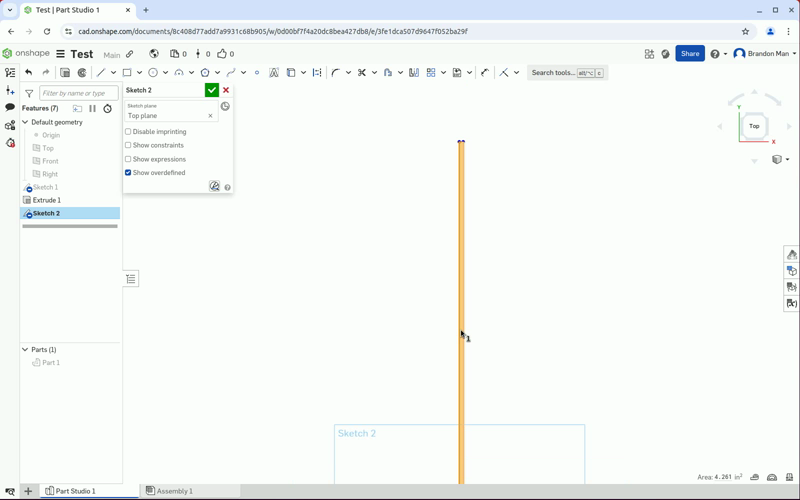
scroll(-6)
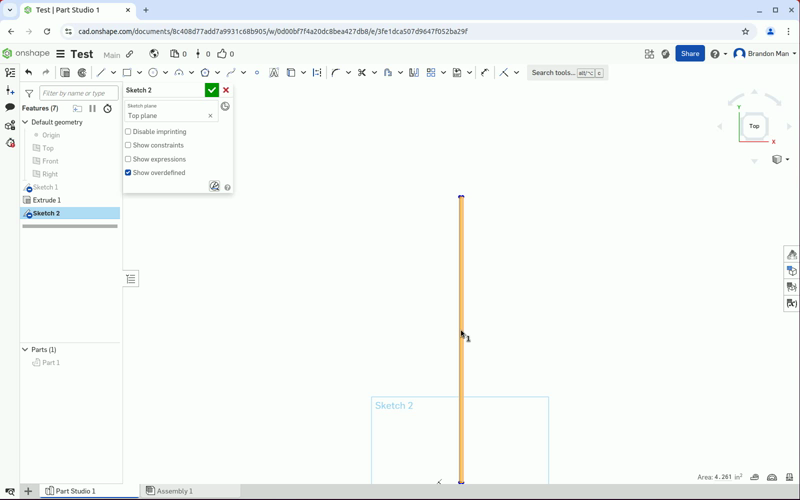
scroll(-6)
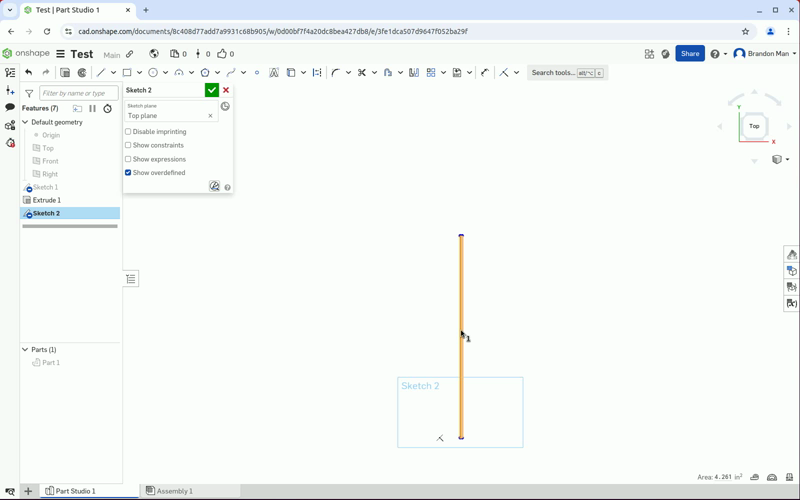
scroll(-6)
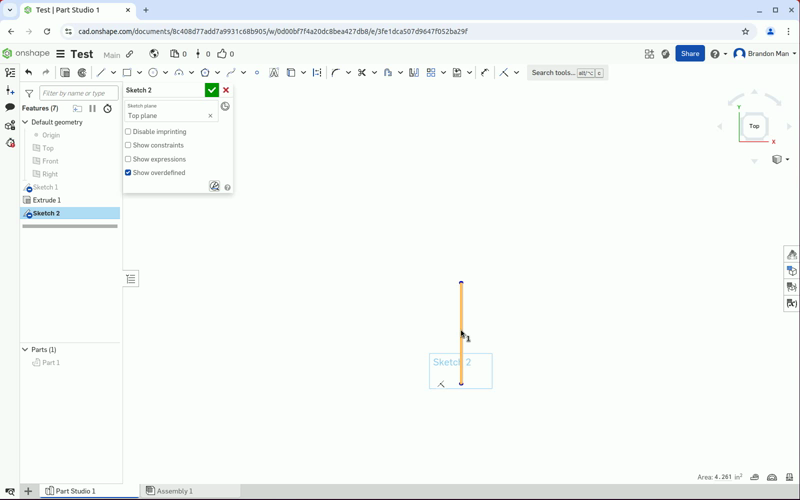
mouse_move(73, 352)
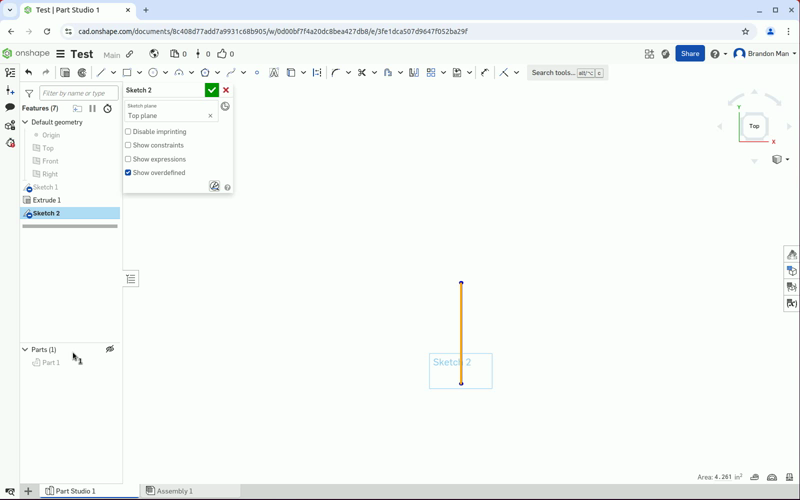
key(shift+y)
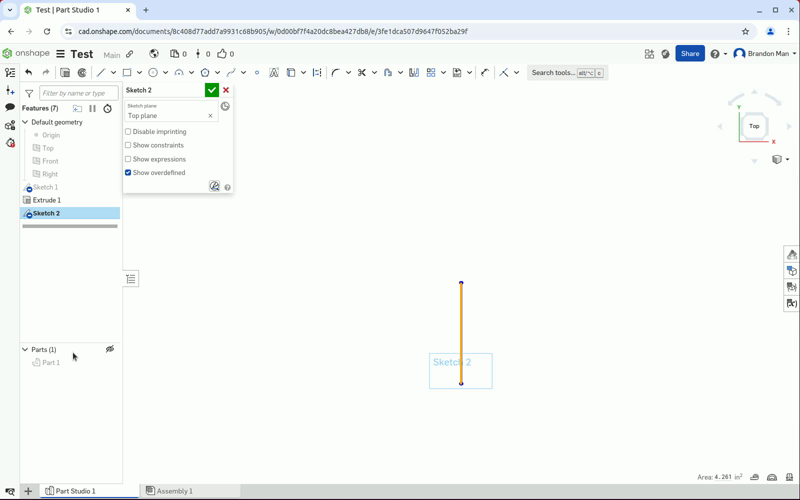
key(shift+e)
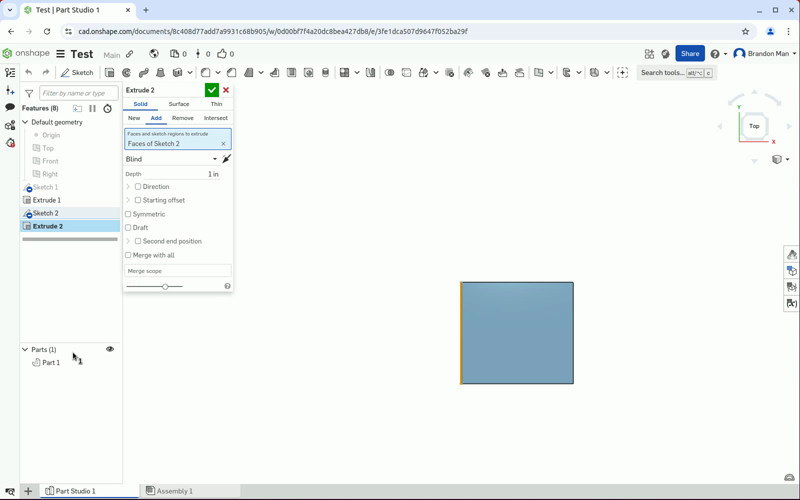
mouse_move(143, 106)
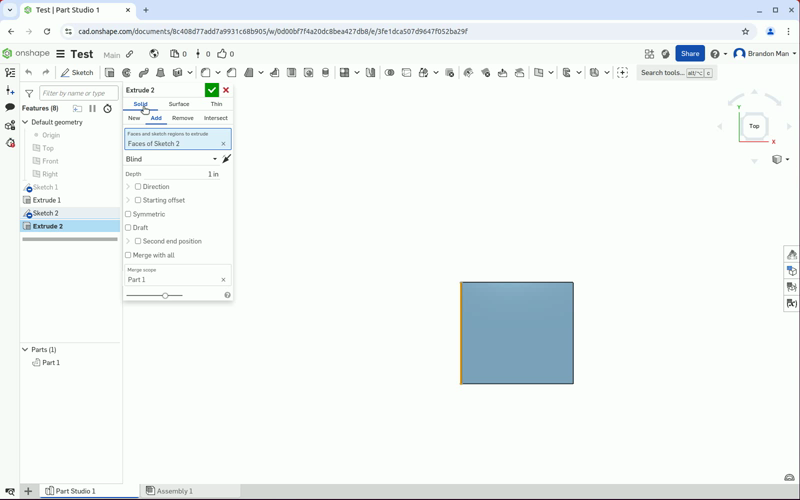
click(143, 106)
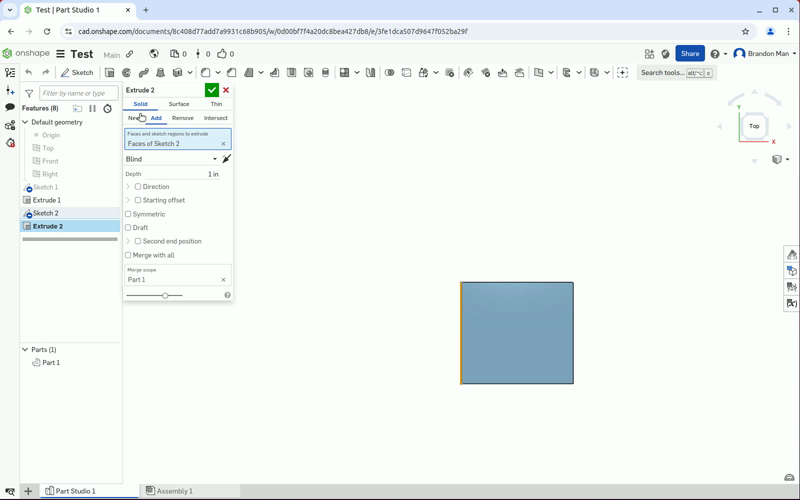
mouse_move(137, 120)
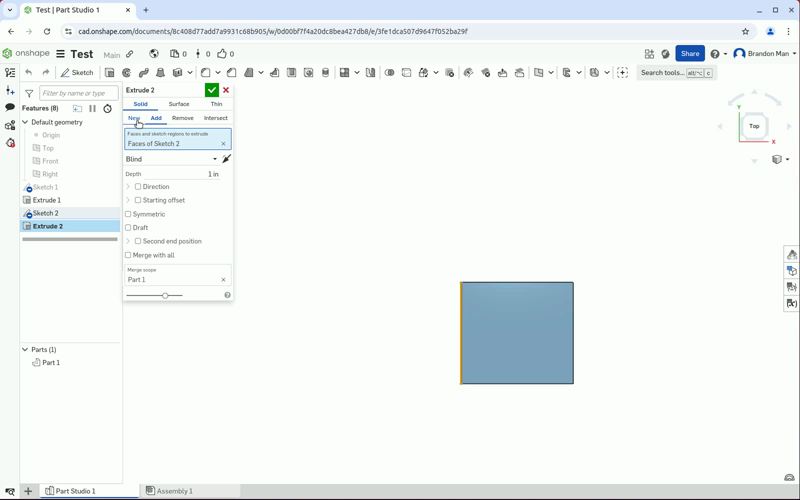
click(137, 120)
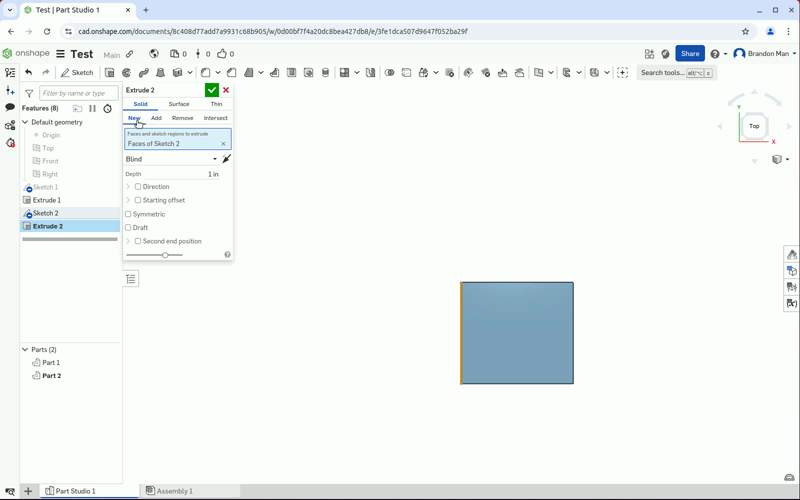
key(tab, 4)
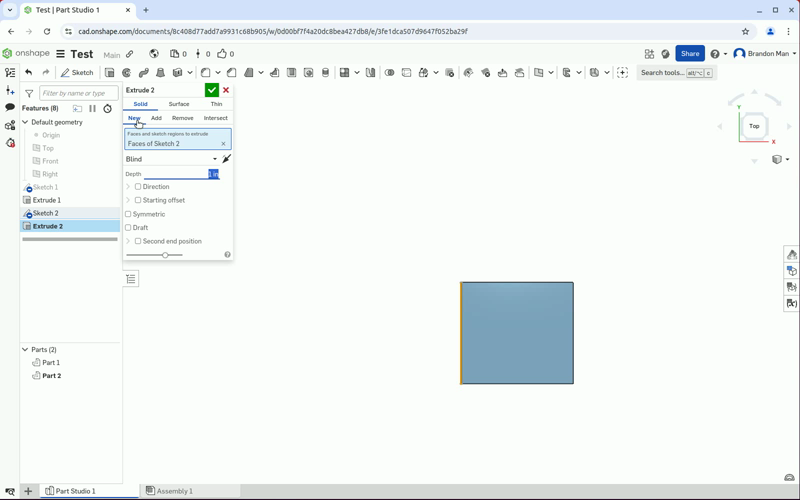
text(9.628)
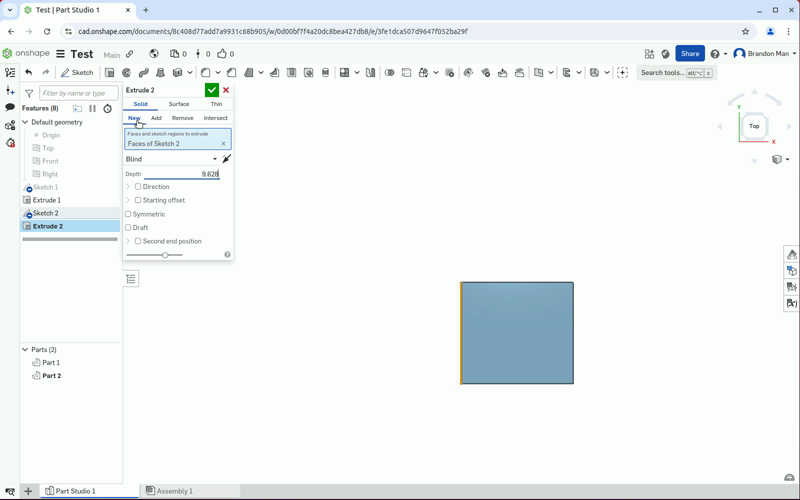
key(enter)
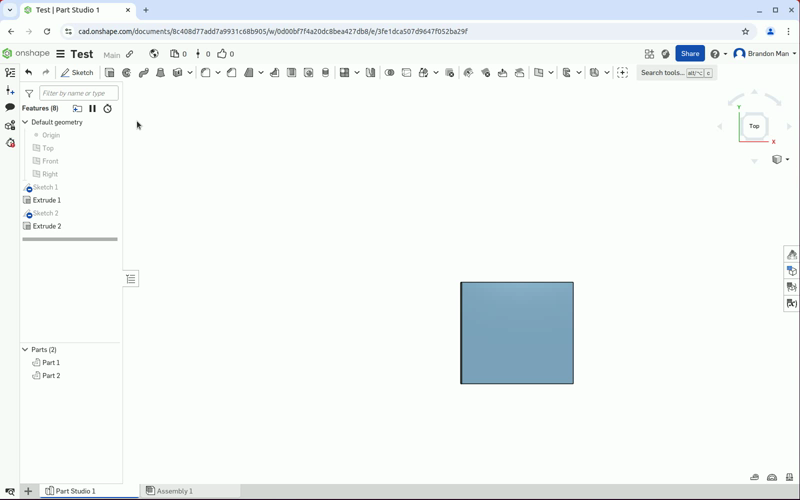
key(shift+h)
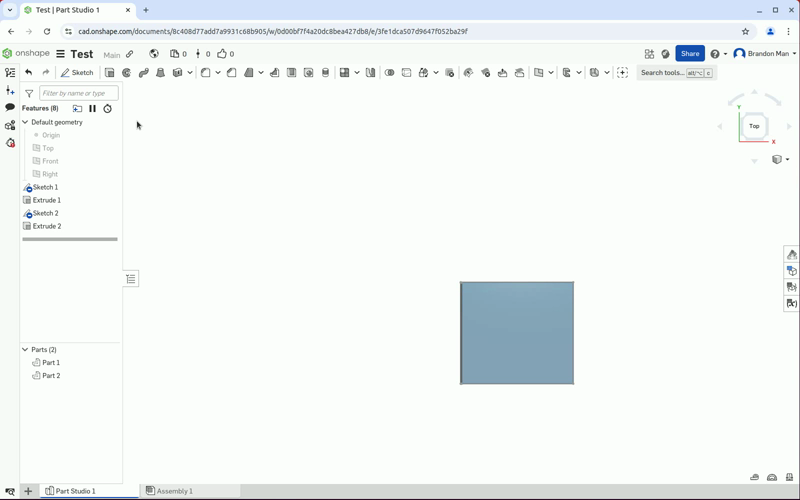
key(shift+h)
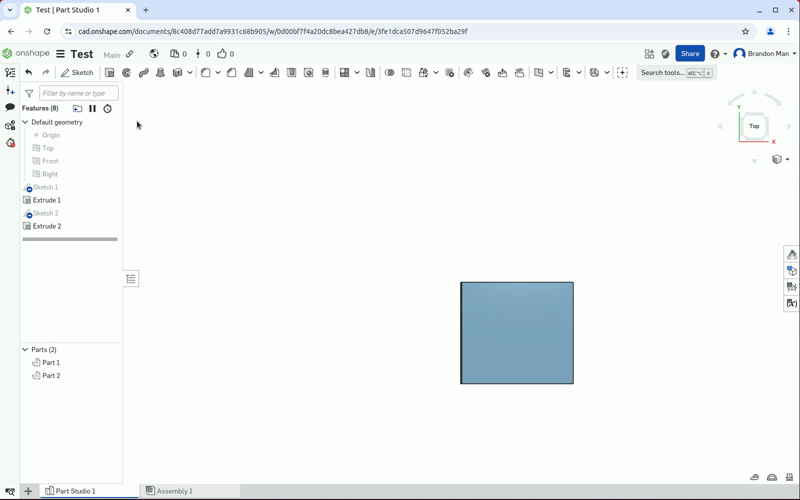
mouse_move(73, 189)
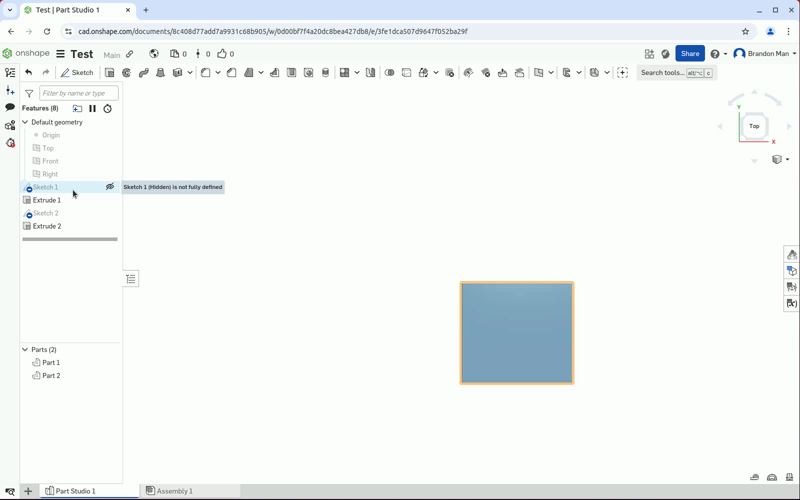
click(73, 189)
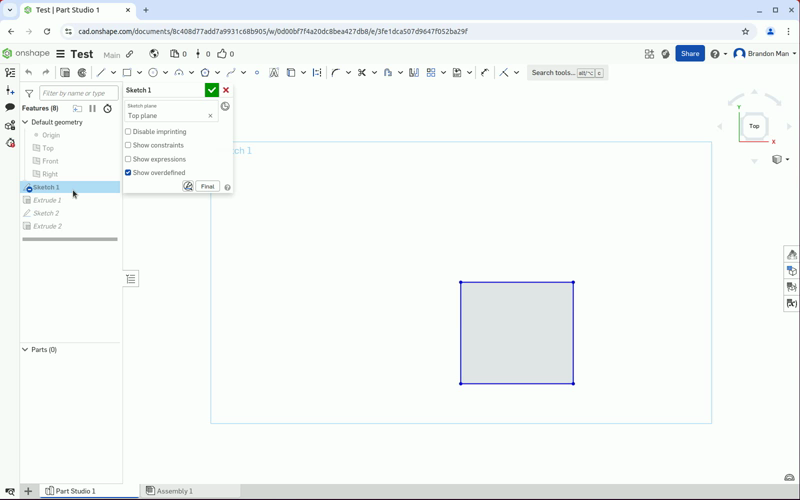
mouse_move(229, 92)
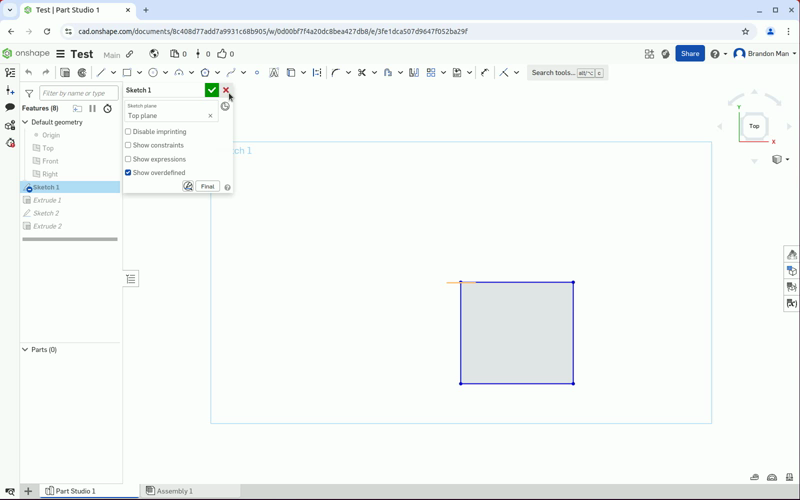
click(229, 92)
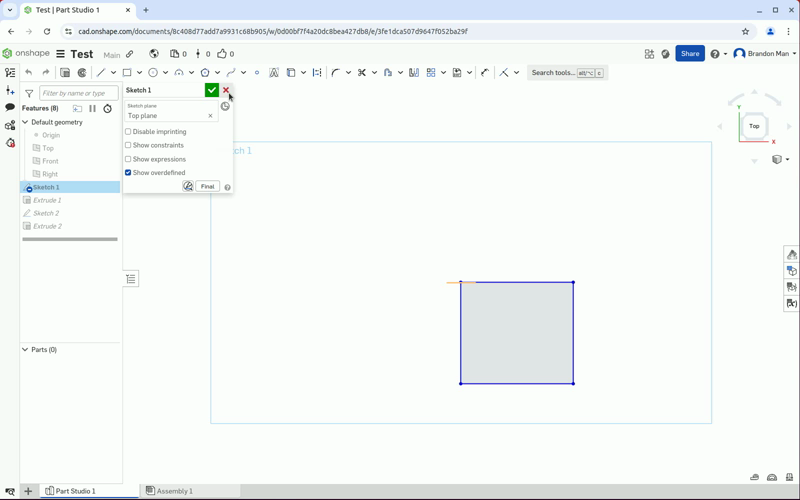
key(shift+s)
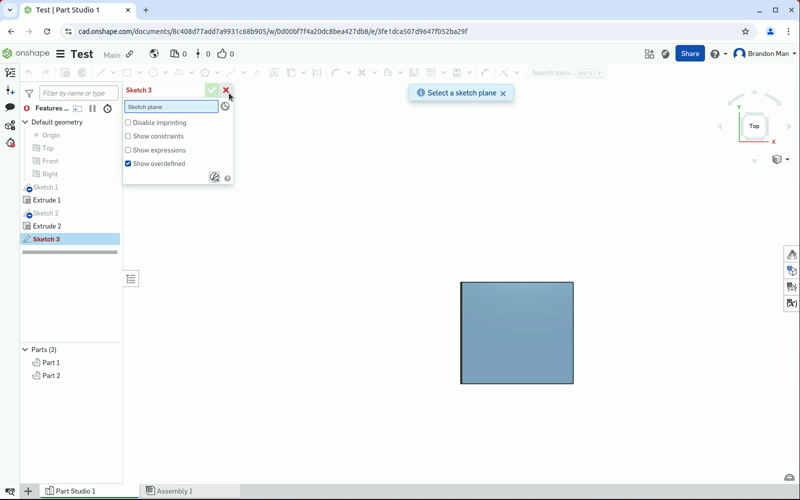
mouse_move(73, 150)
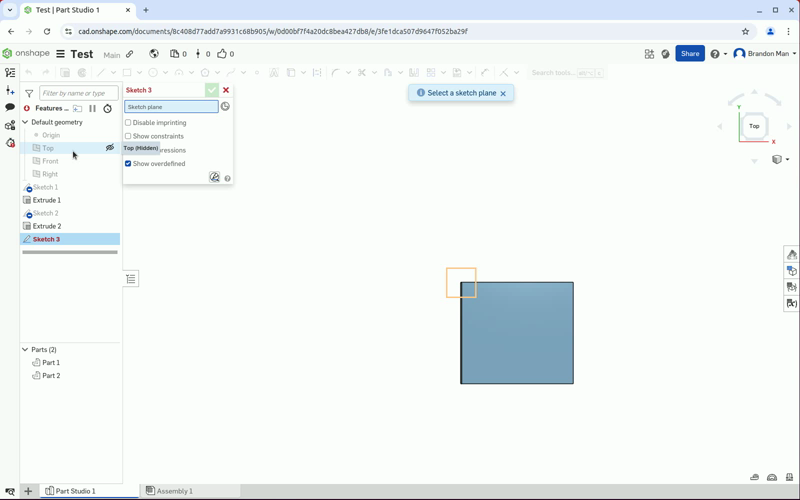
click(73, 150)
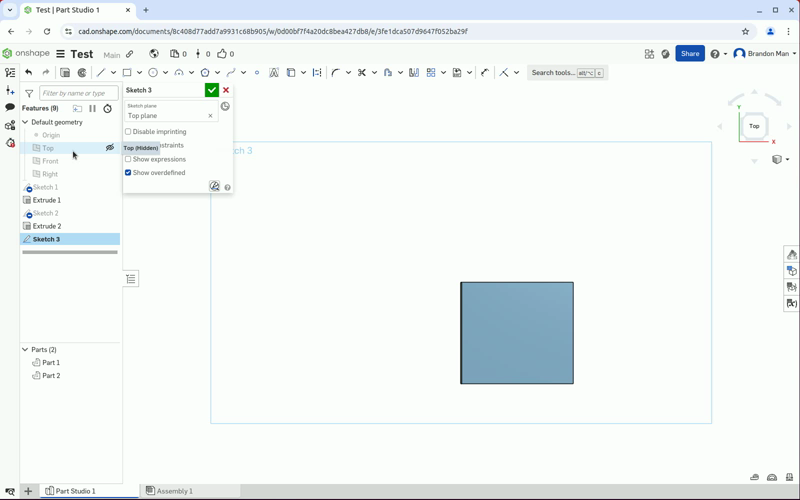
mouse_move(73, 352)
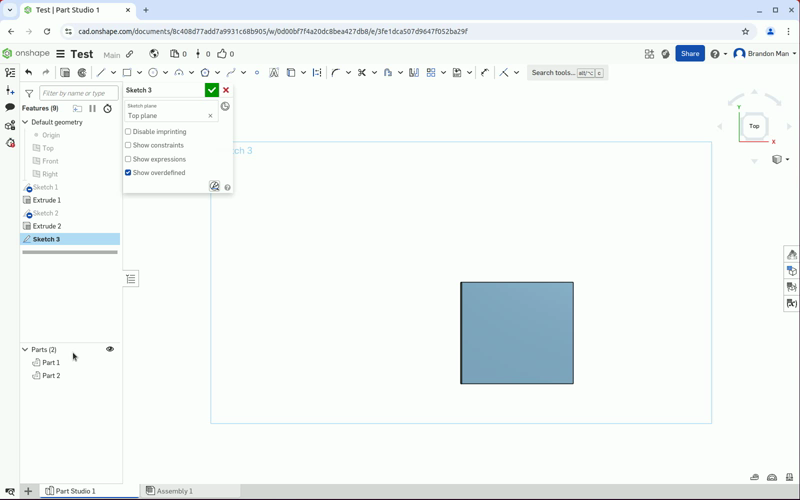
key(y)
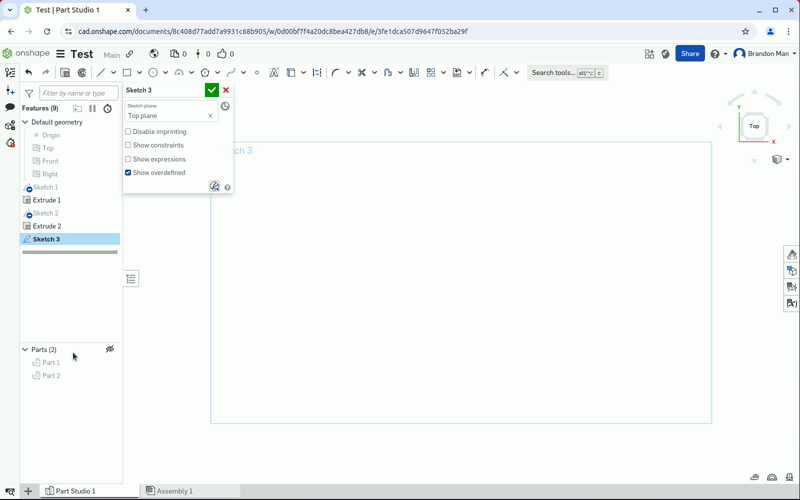
key(l)
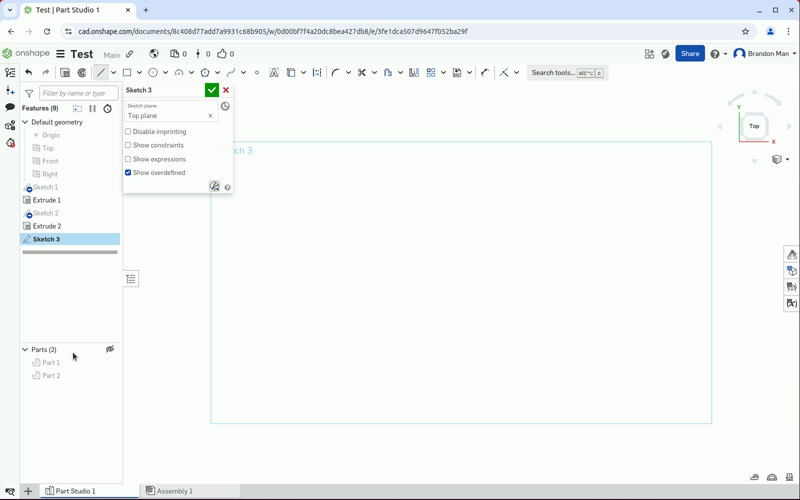
key_down(shift)
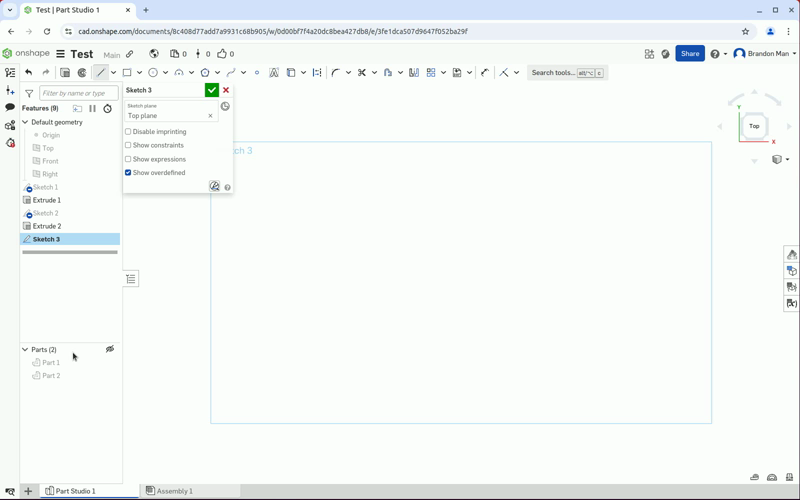
mouse_move(461, 284)
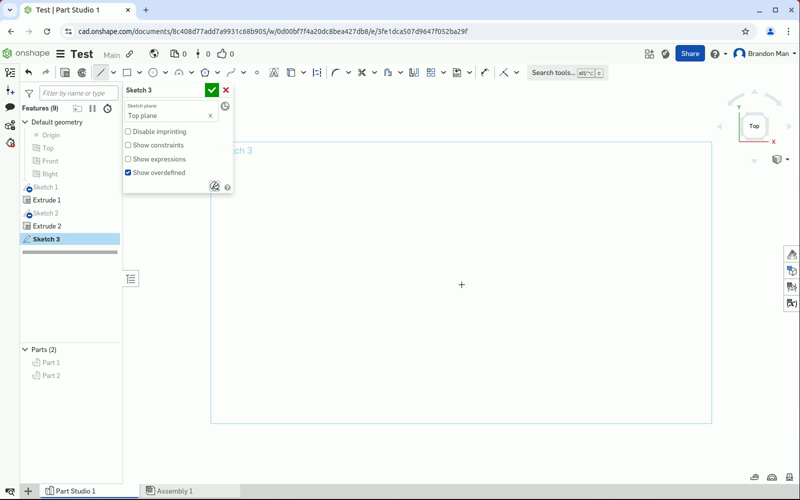
click(461, 284)
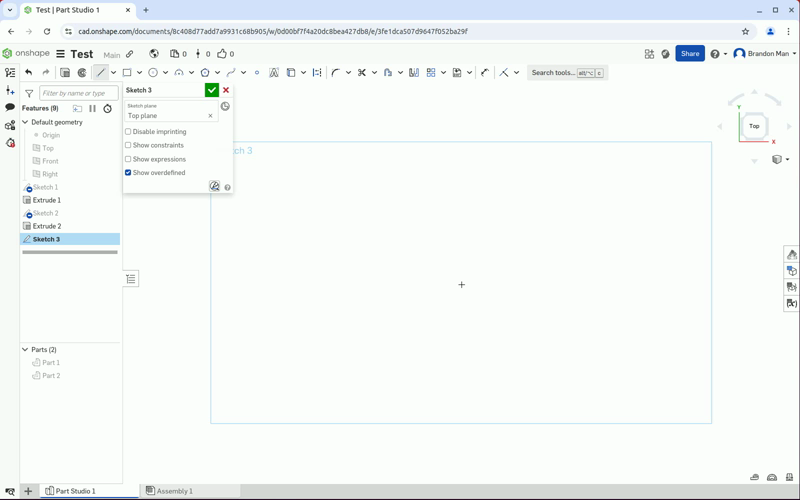
key_up(shift)
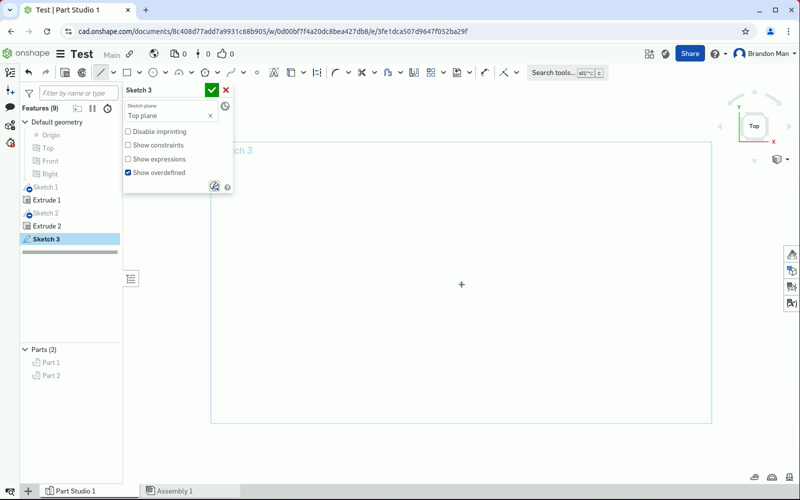
key_down(shift)
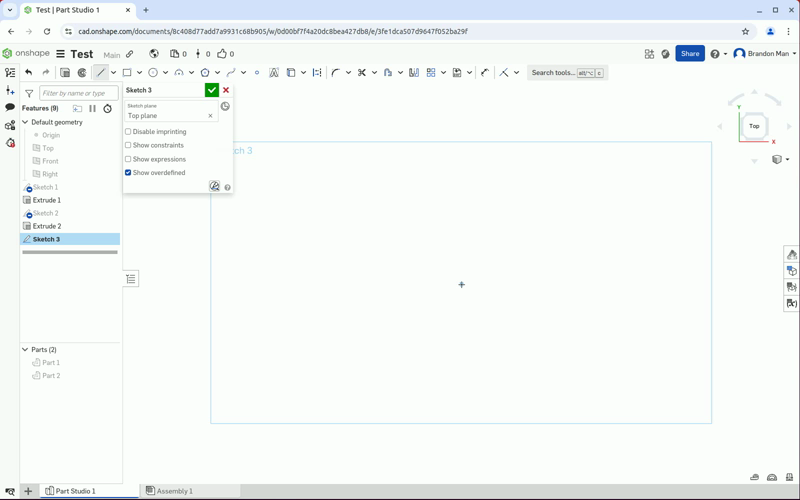
mouse_move(573, 284)
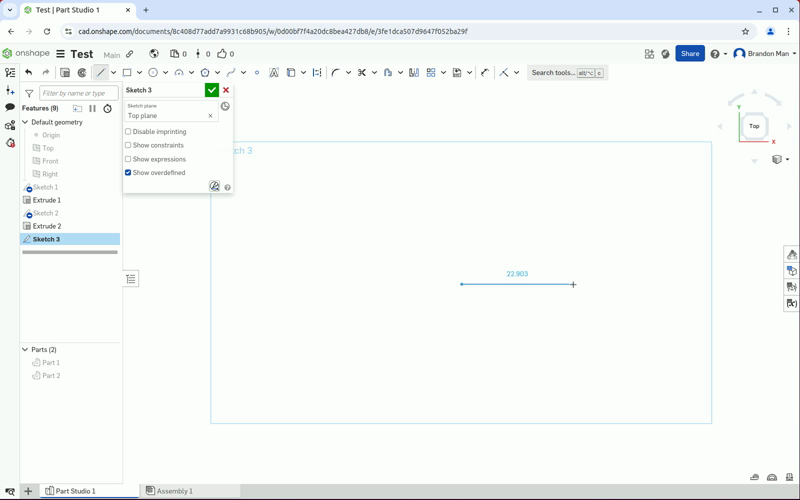
click(573, 284)
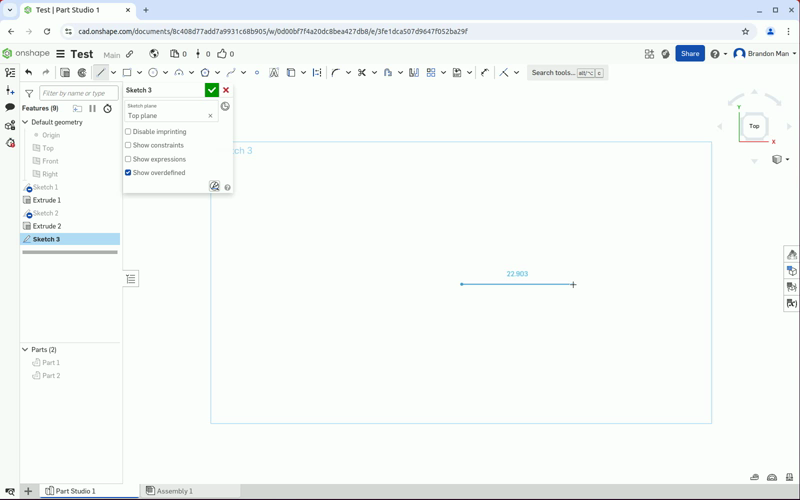
key_up(shift)
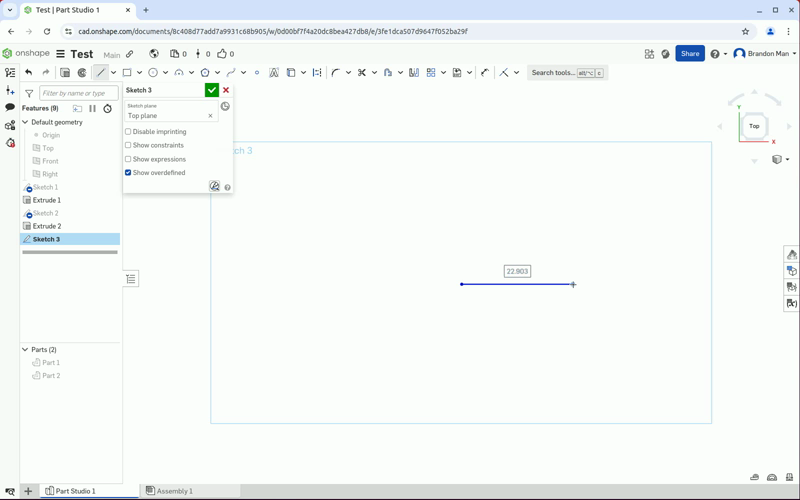
key_down(shift)
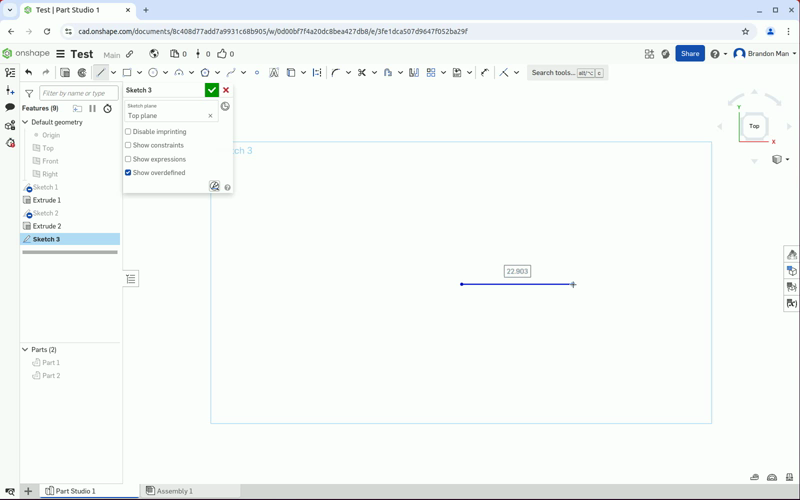
mouse_move(589, 284)
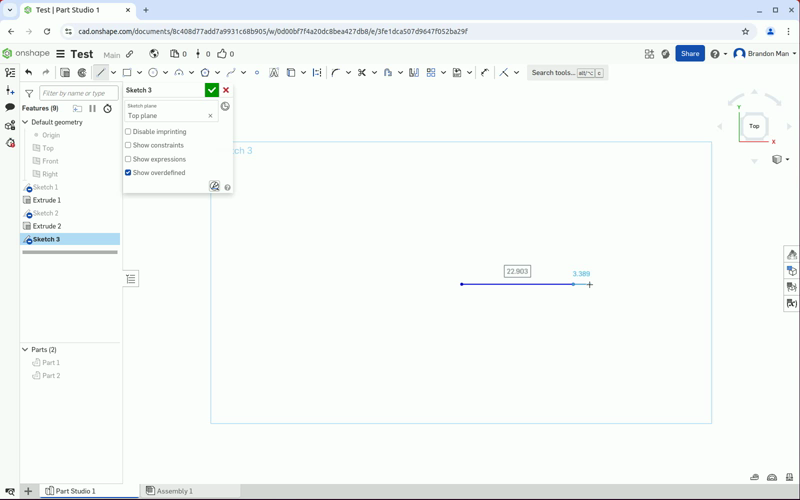
mouse_move(573, 282)
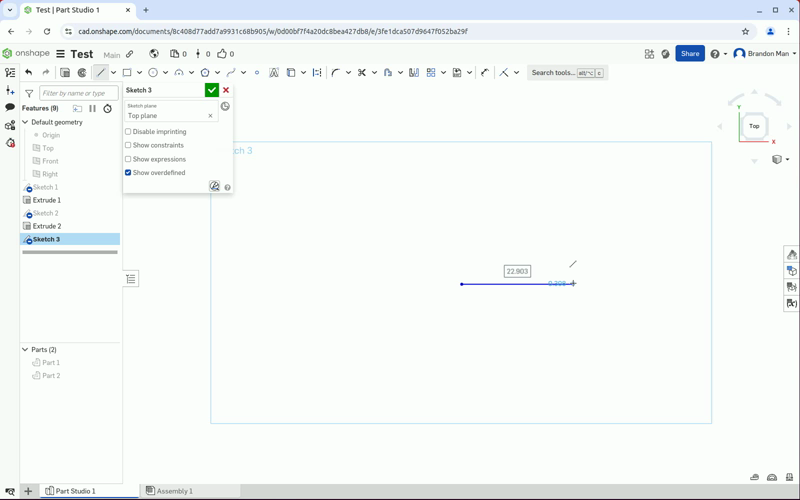
scroll(6)
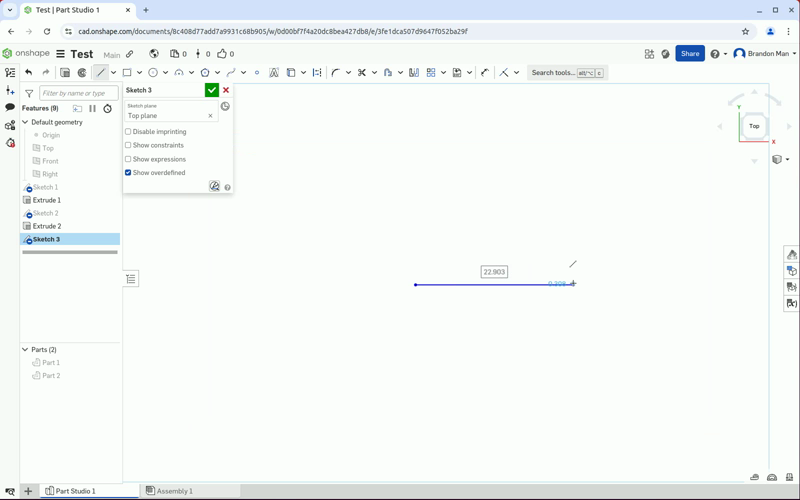
scroll(6)
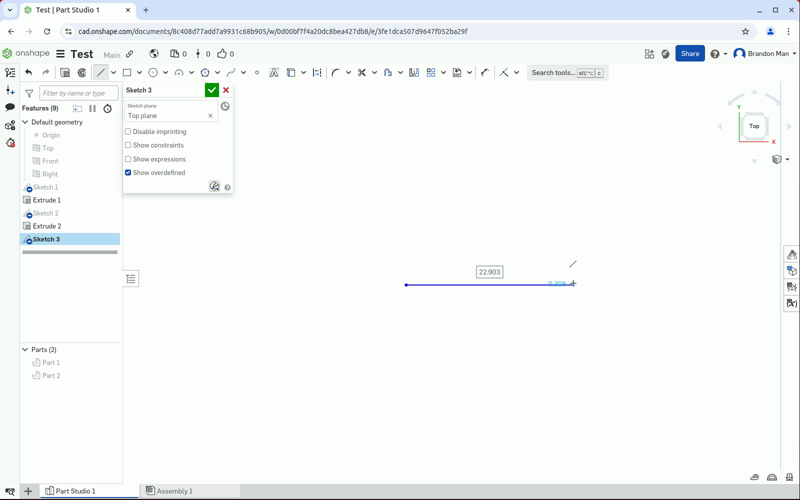
scroll(6)
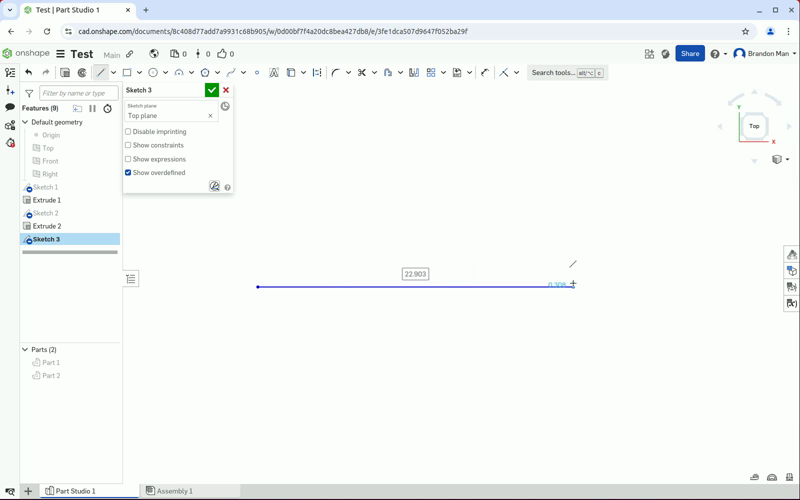
scroll(6)
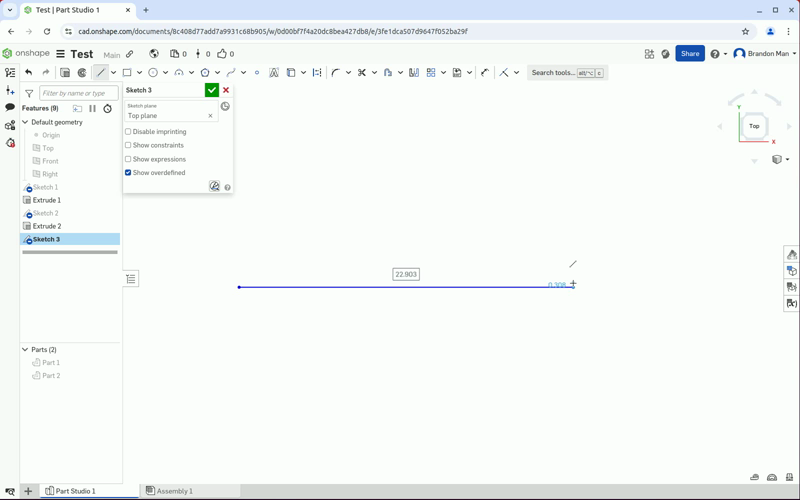
scroll(6)
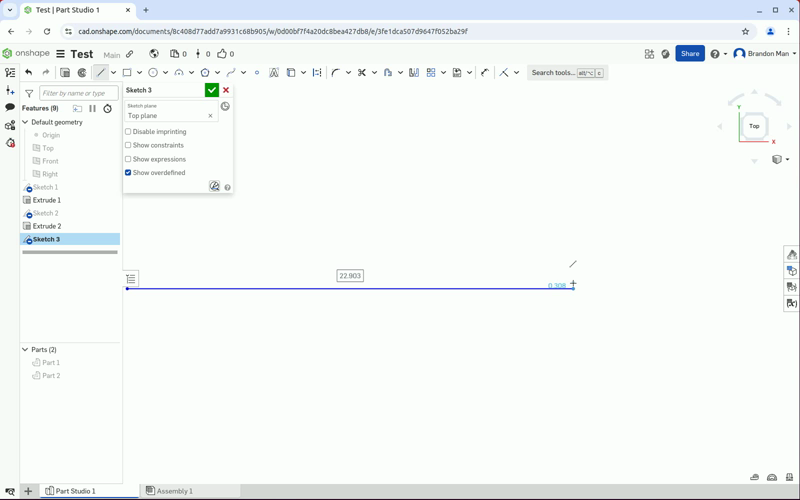
scroll(6)
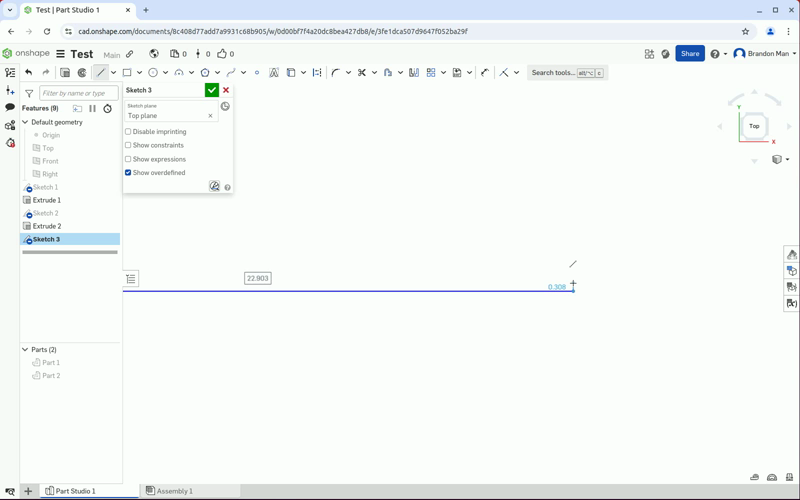
scroll(6)
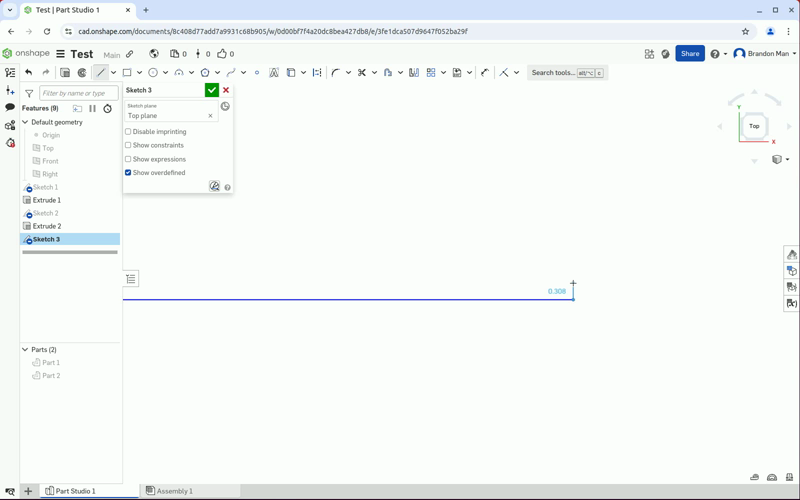
click(573, 282)
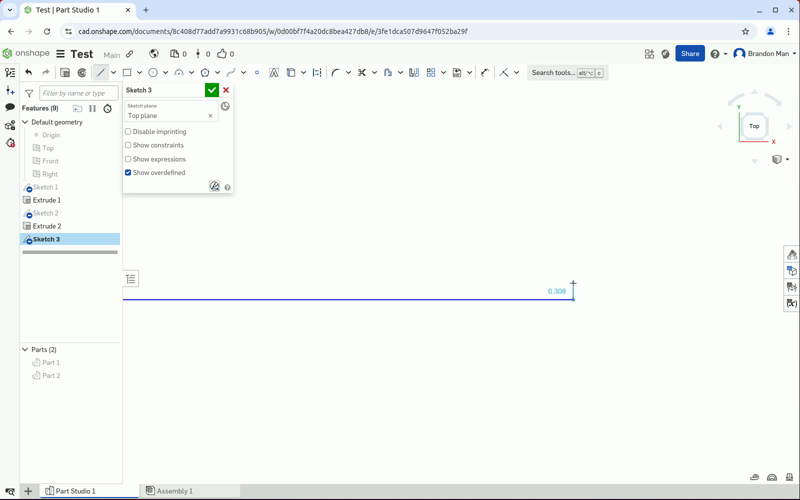
scroll(-6)
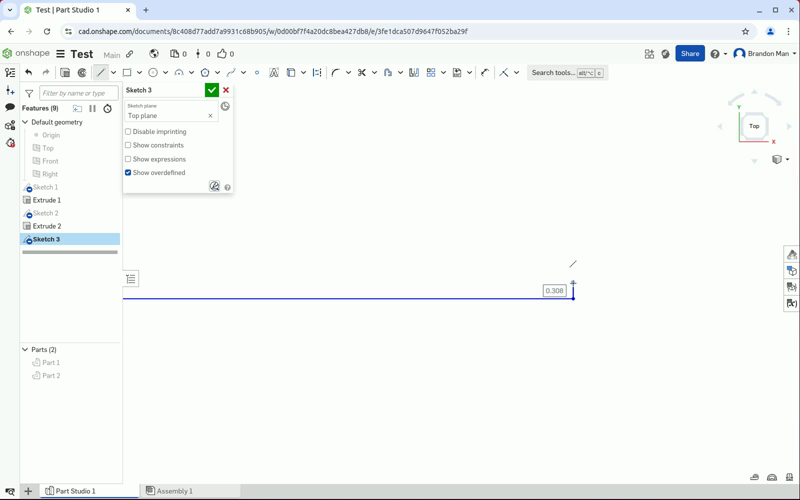
scroll(-6)
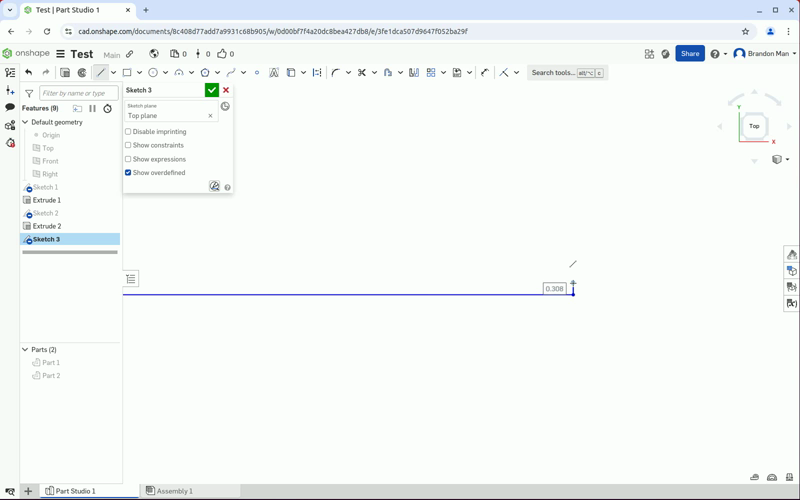
scroll(-6)
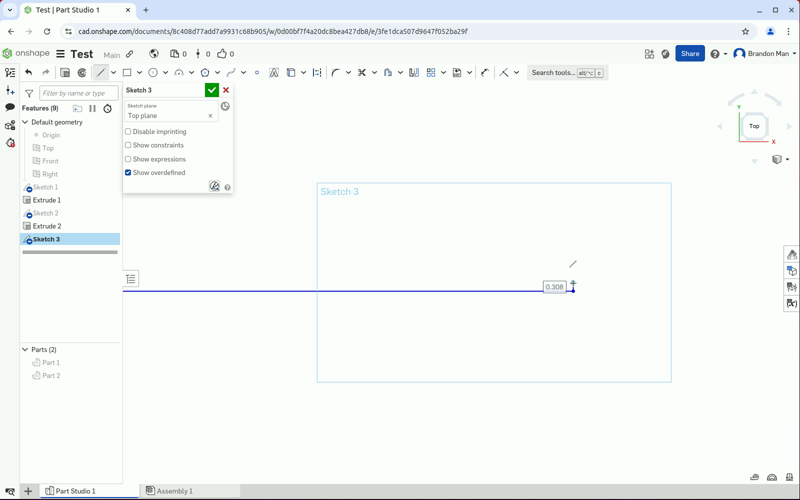
scroll(-6)
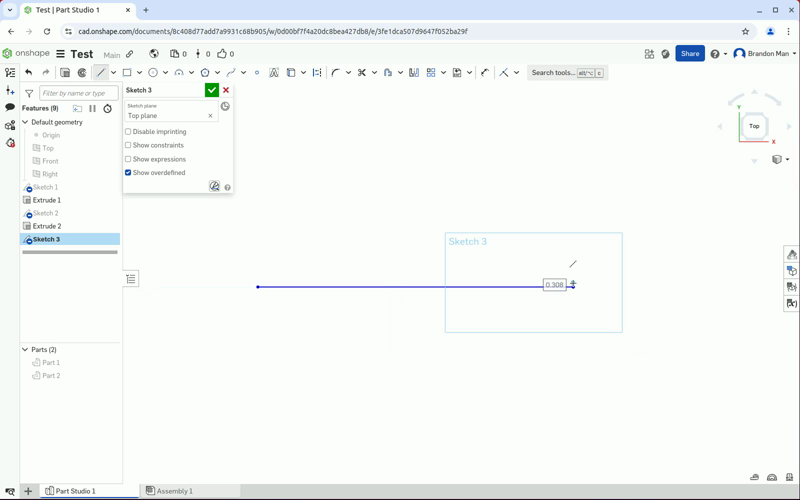
scroll(-6)
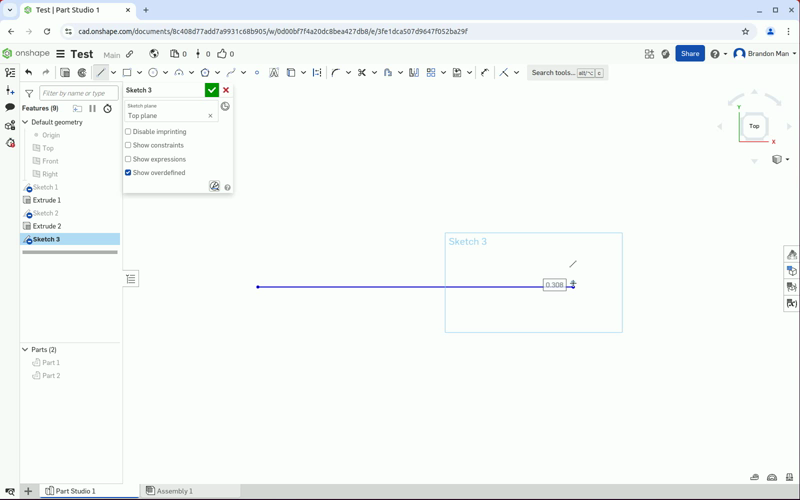
scroll(-6)
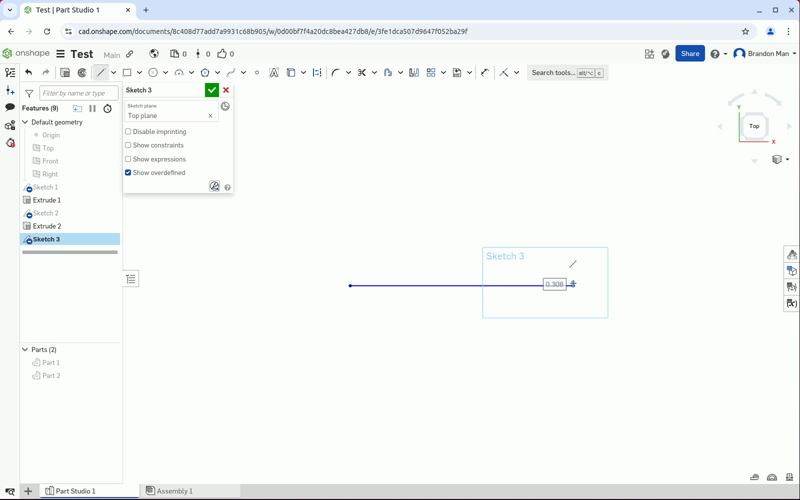
scroll(-6)
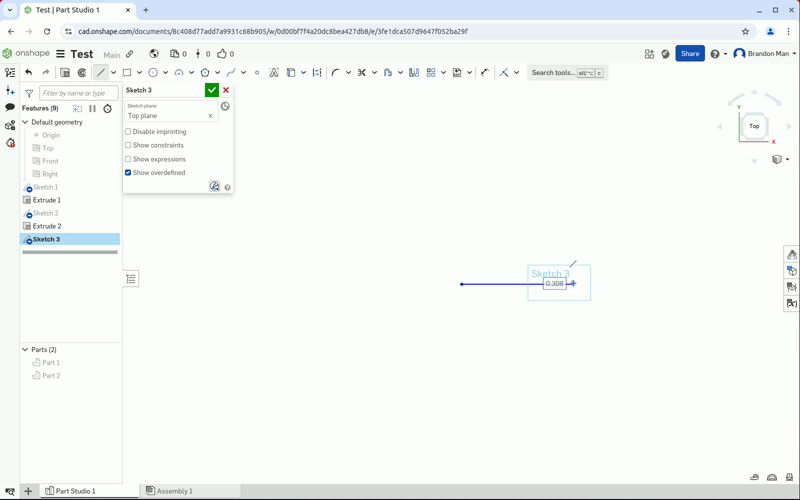
key_up(shift)
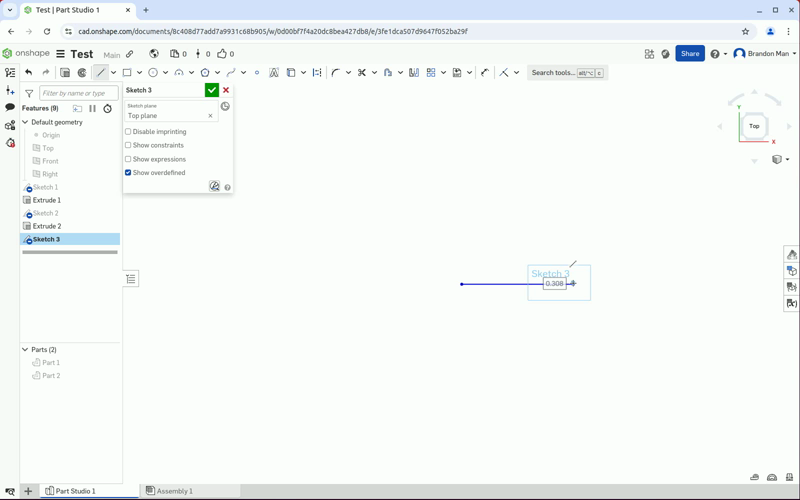
key_down(shift)
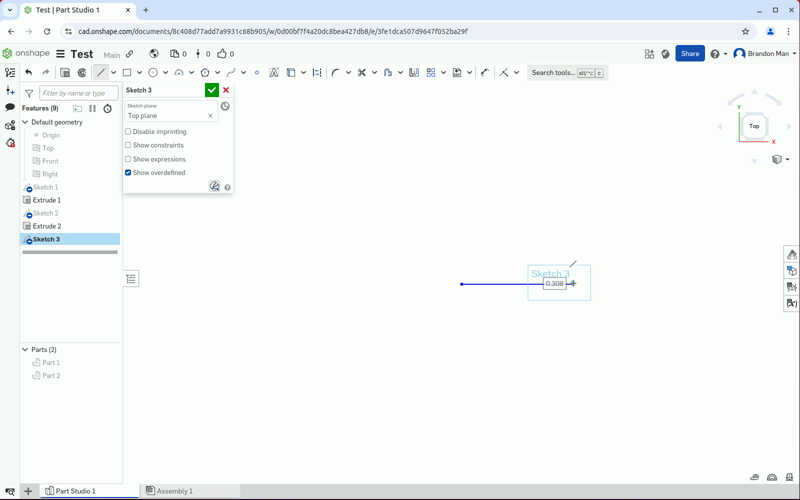
mouse_move(461, 282)
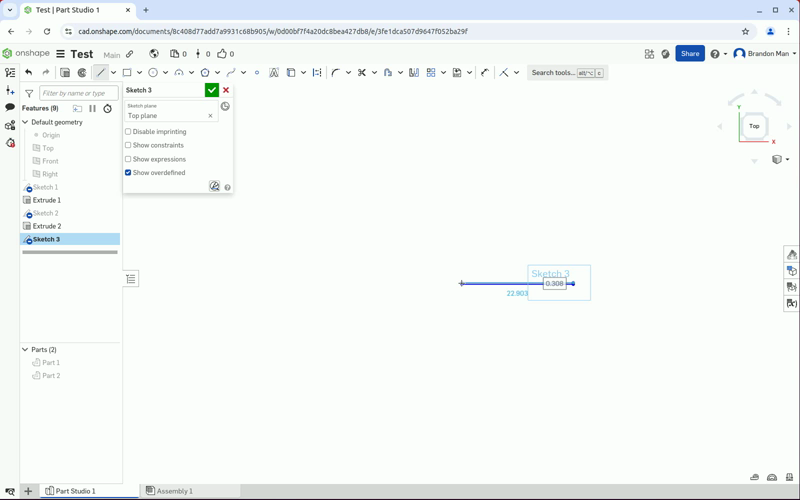
scroll(6)
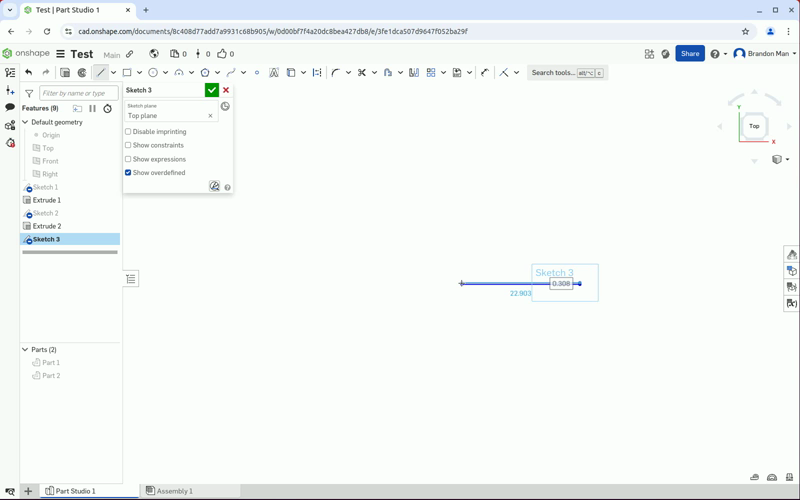
scroll(6)
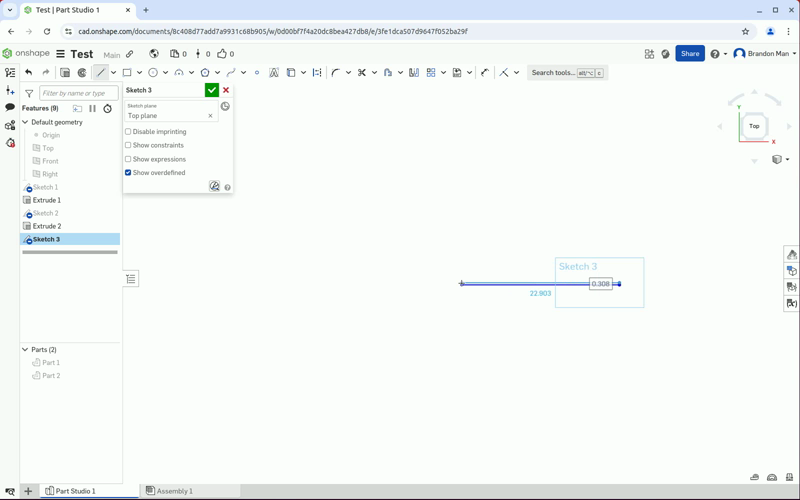
scroll(6)
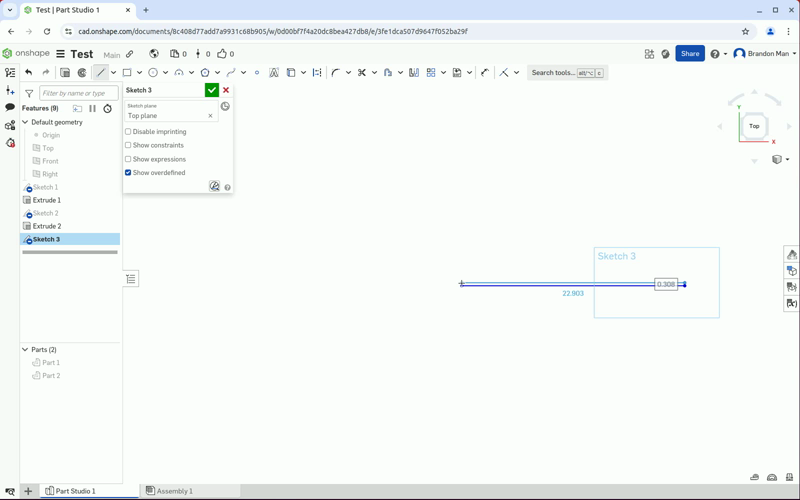
scroll(6)
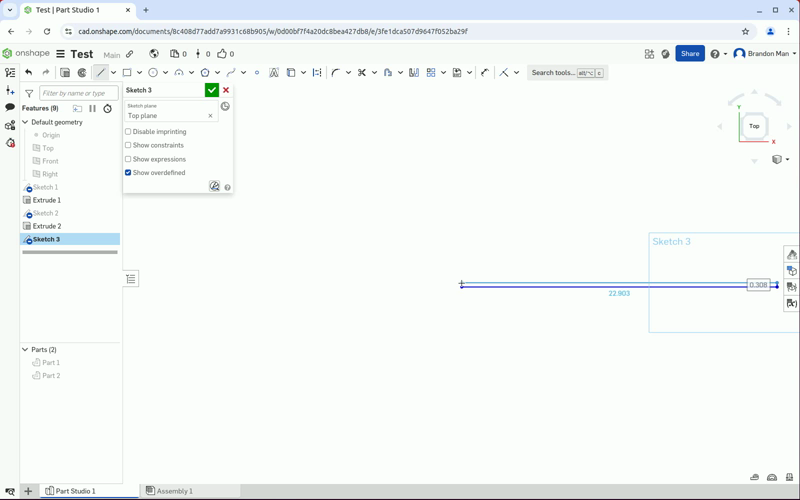
scroll(6)
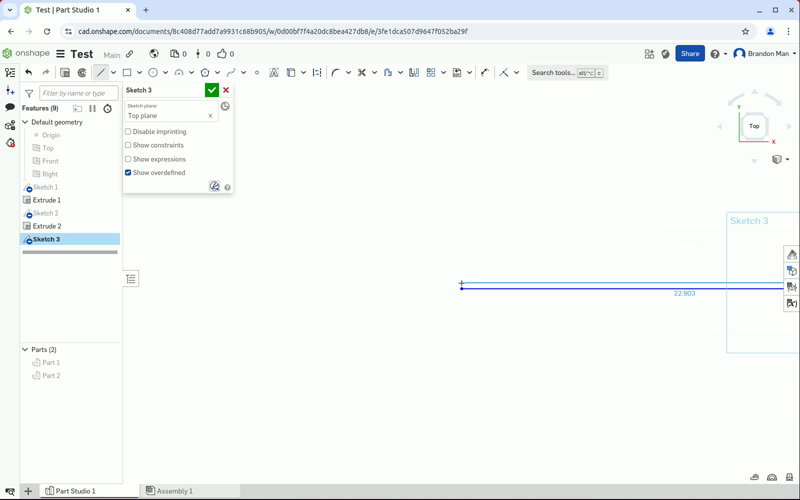
scroll(6)
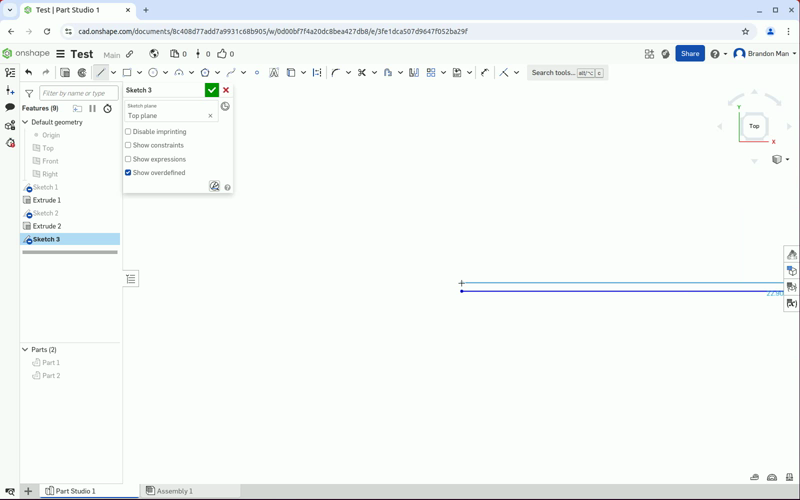
scroll(6)
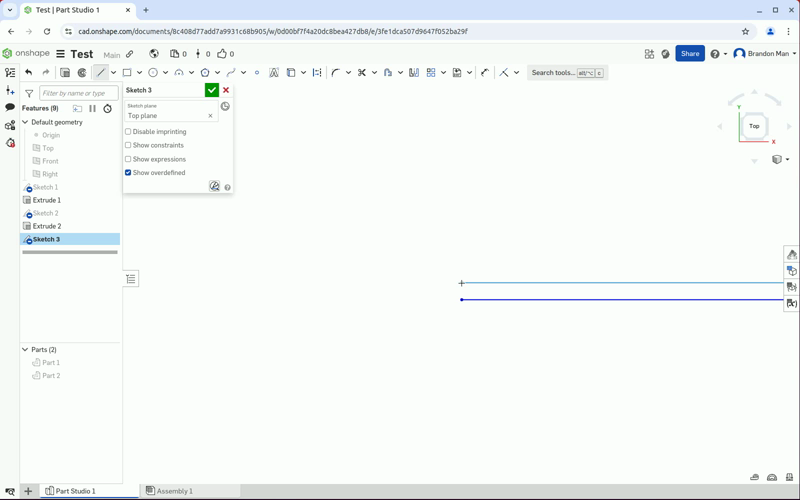
click(461, 282)
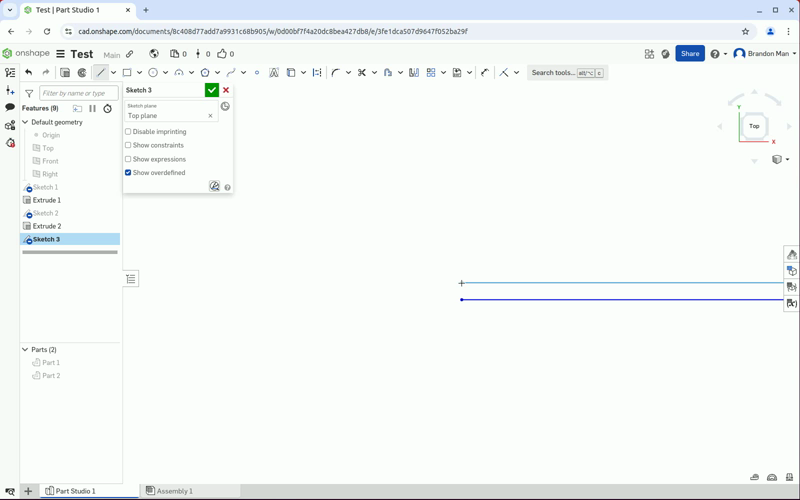
scroll(-6)
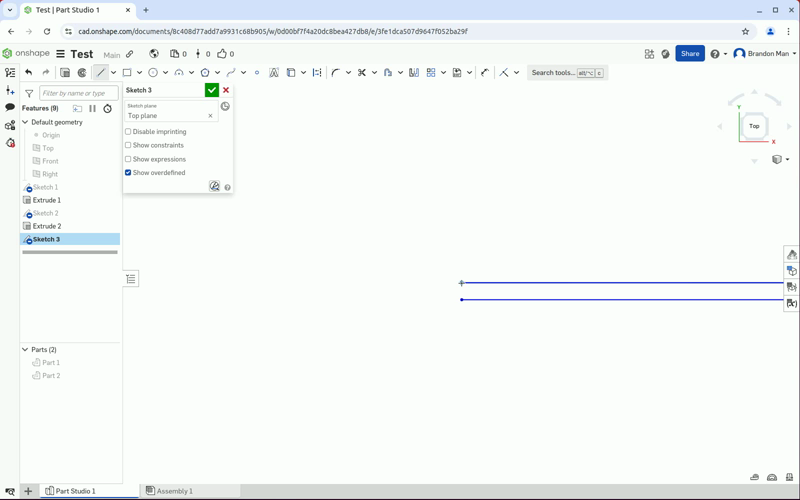
scroll(-6)
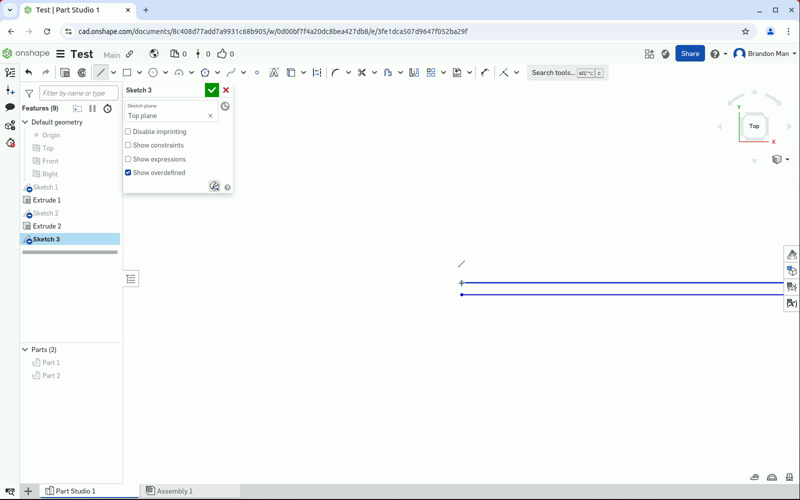
scroll(-6)
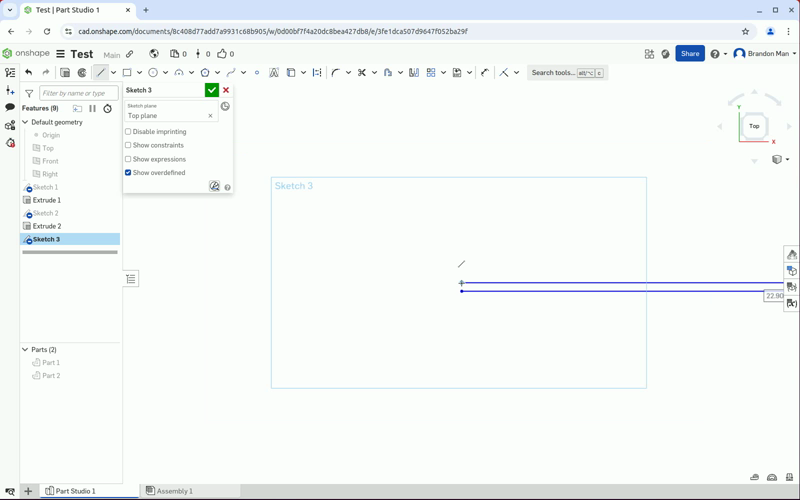
scroll(-6)
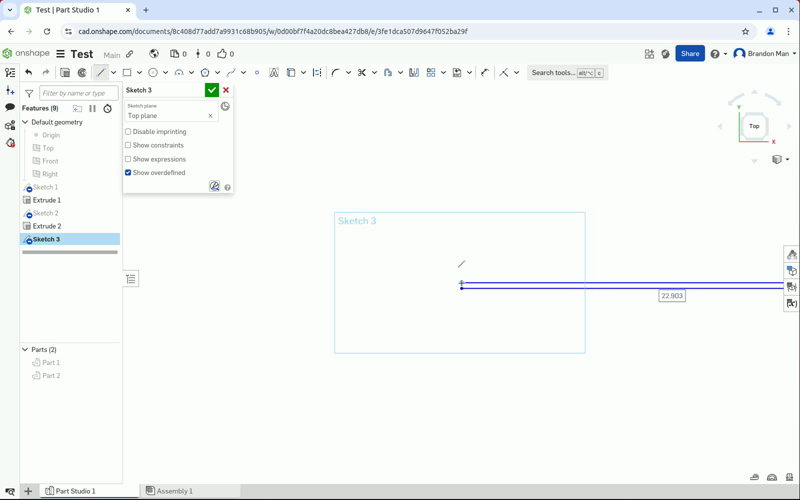
scroll(-6)
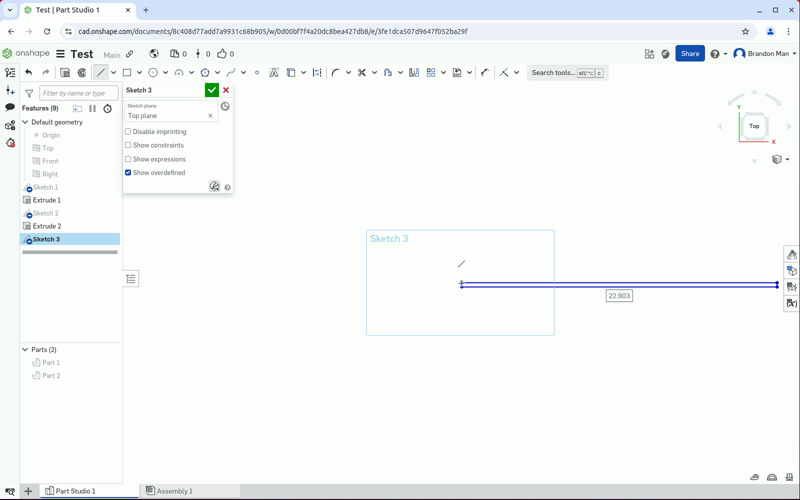
scroll(-6)
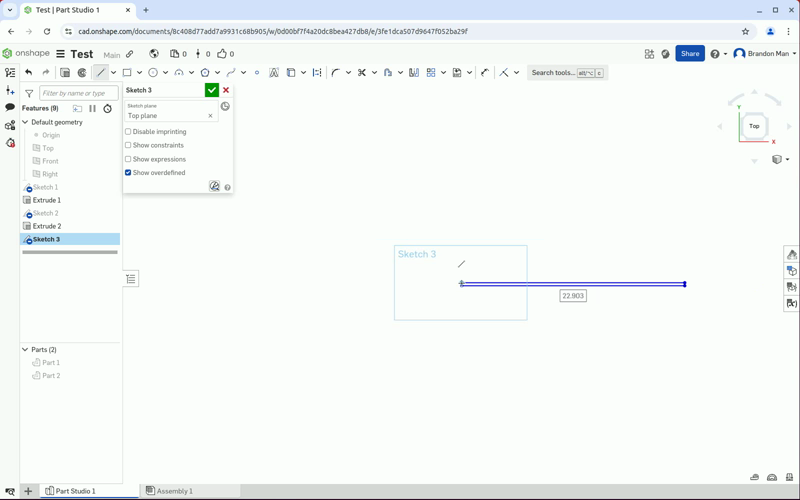
scroll(-6)
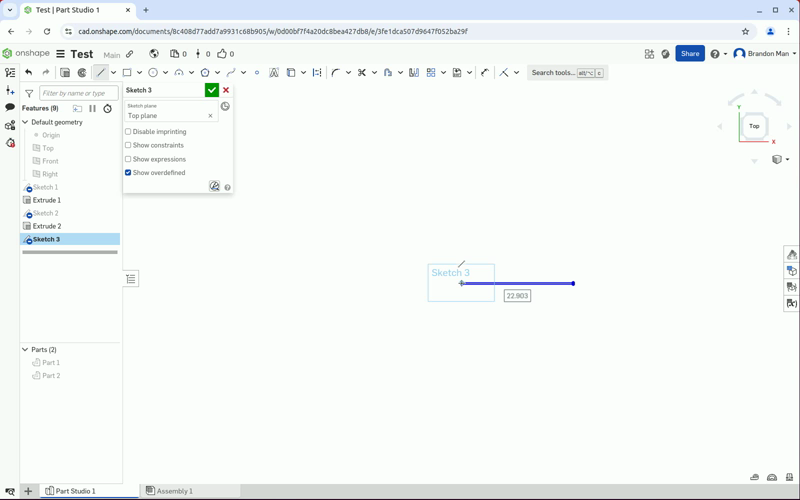
key_up(shift)
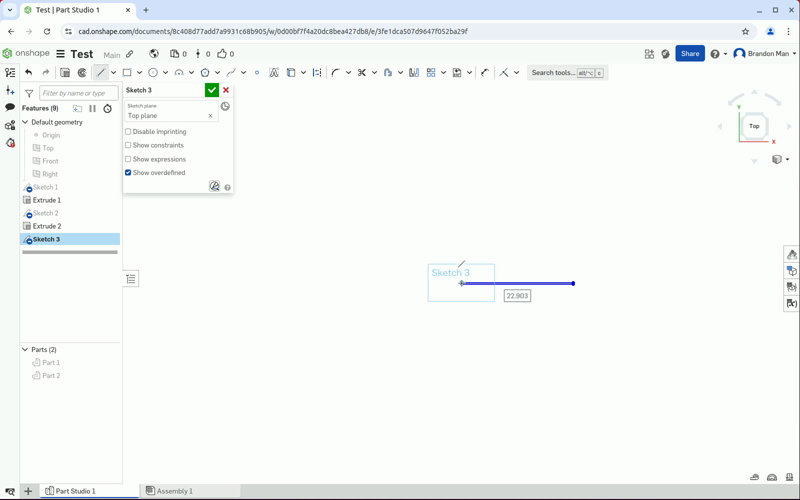
mouse_move(492, 282)
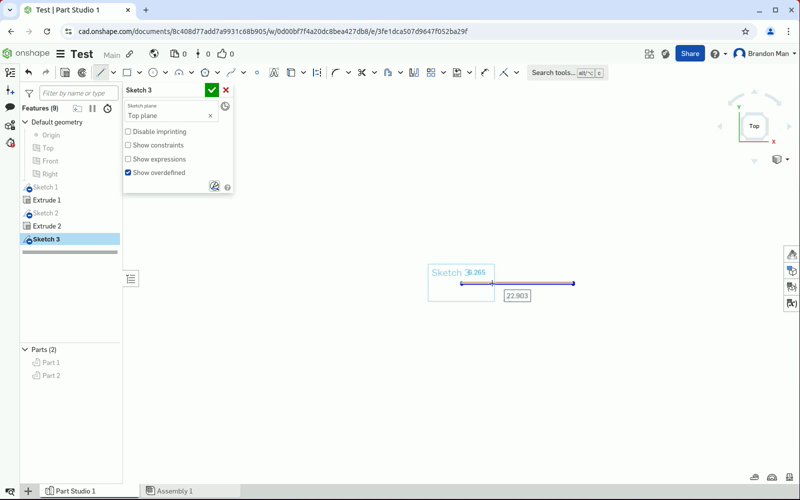
key_down(shift)
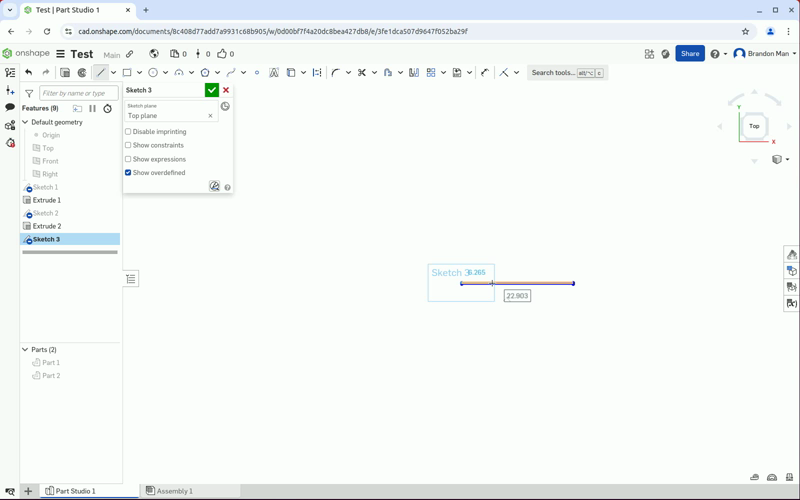
mouse_move(461, 284)
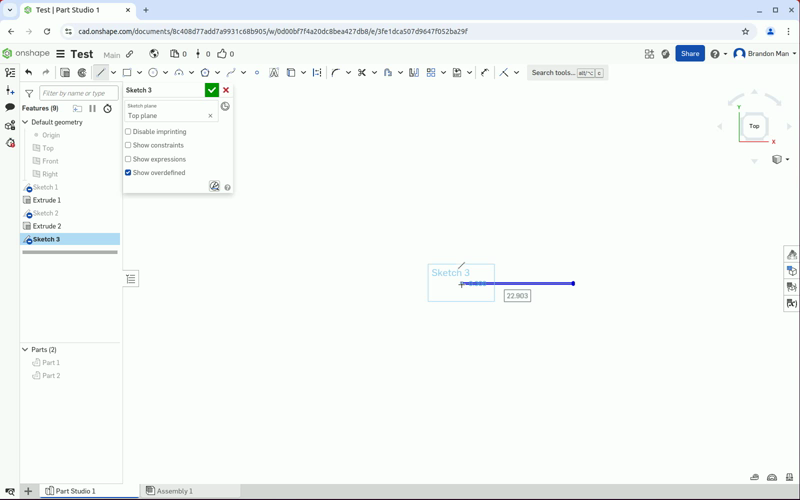
scroll(6)
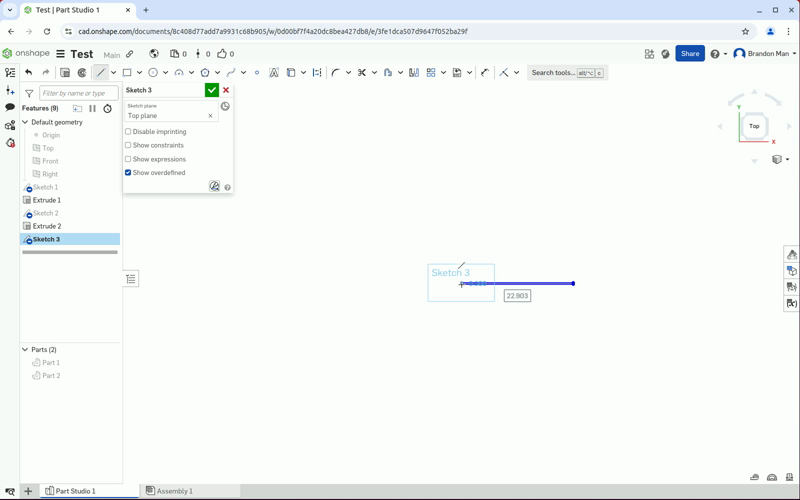
scroll(6)
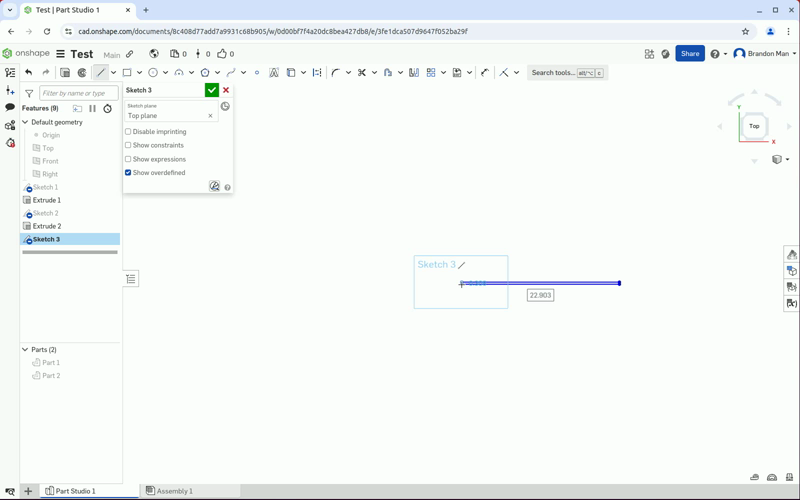
scroll(6)
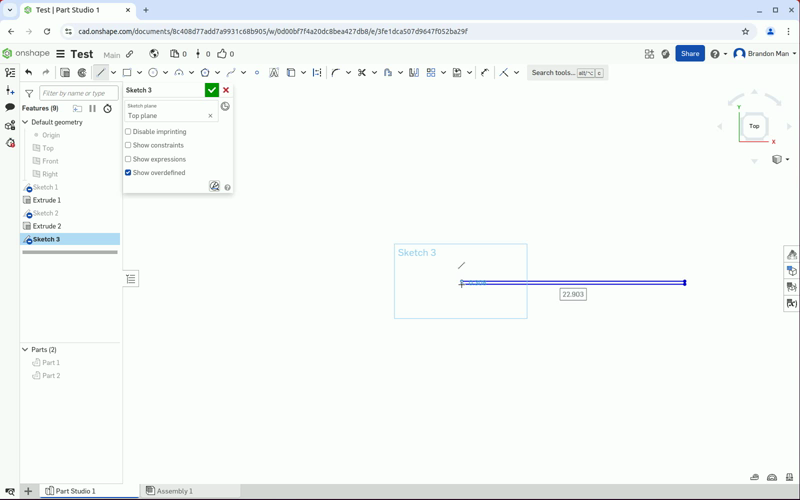
scroll(6)
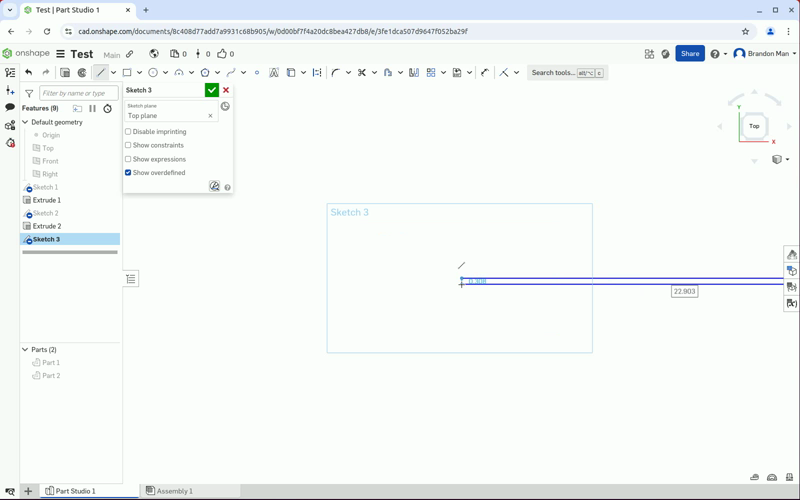
scroll(6)
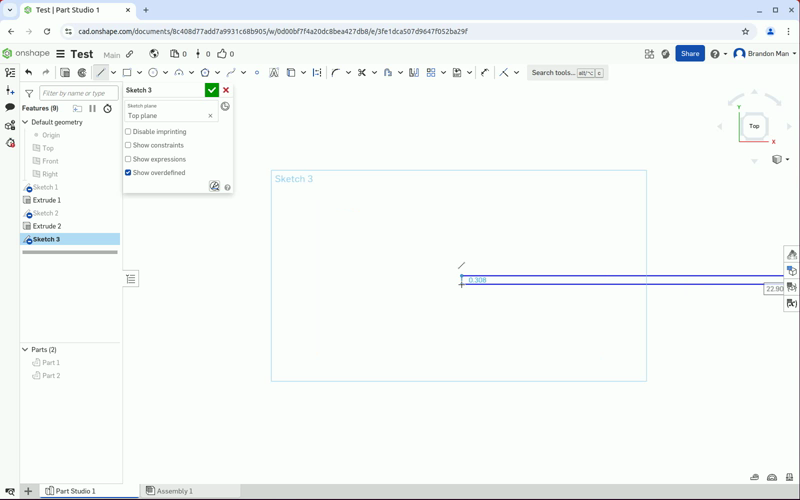
scroll(6)
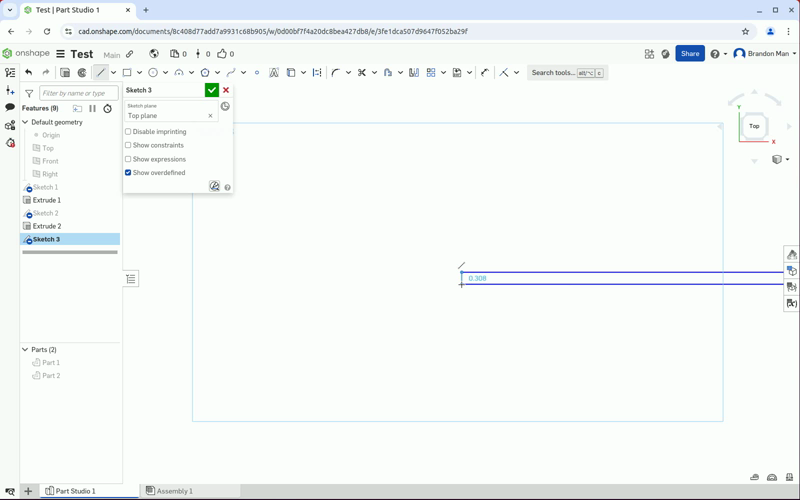
scroll(6)
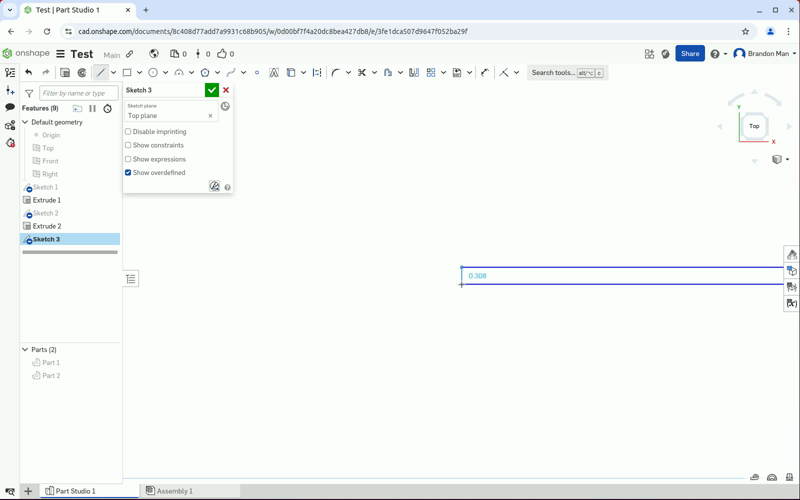
key_up(shift)
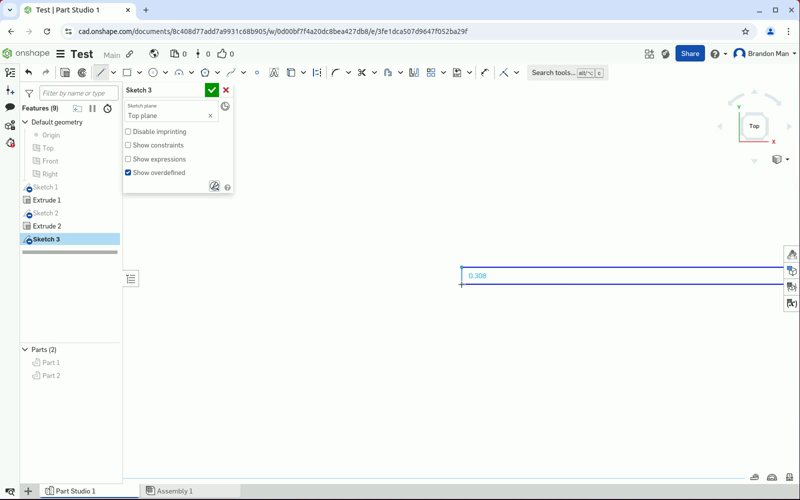
click(461, 284)
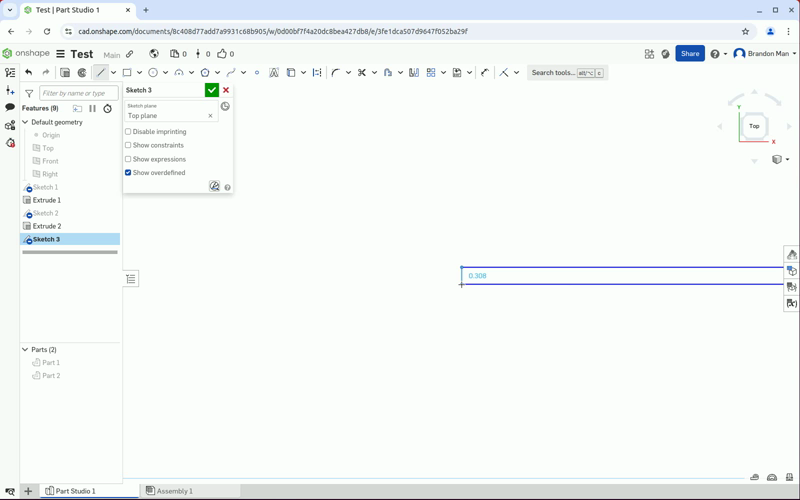
scroll(-6)
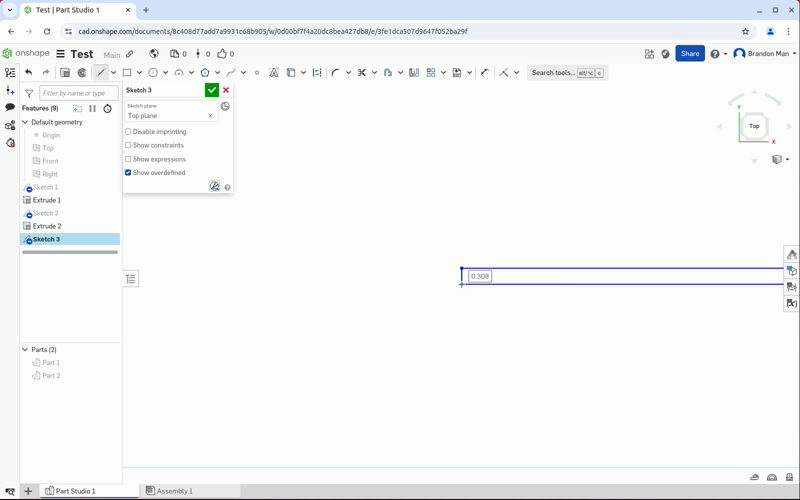
scroll(-6)
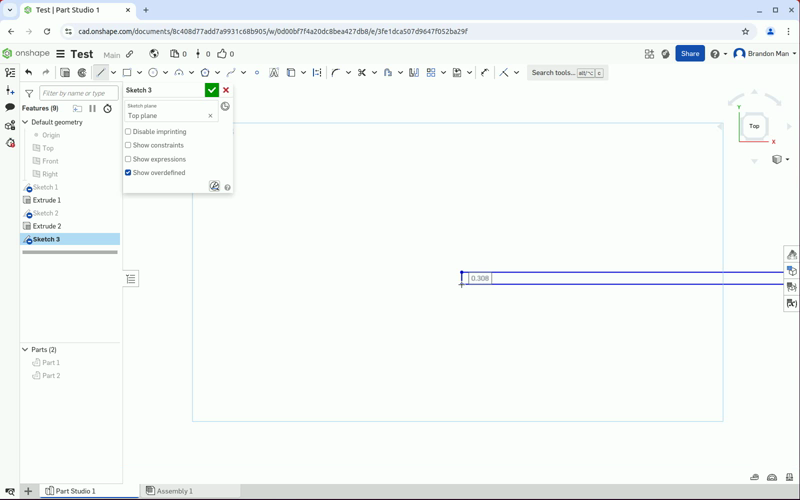
scroll(-6)
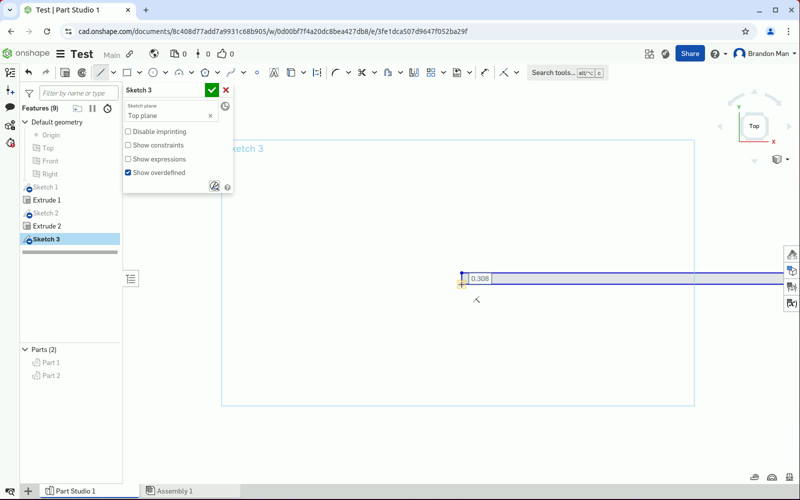
scroll(-6)
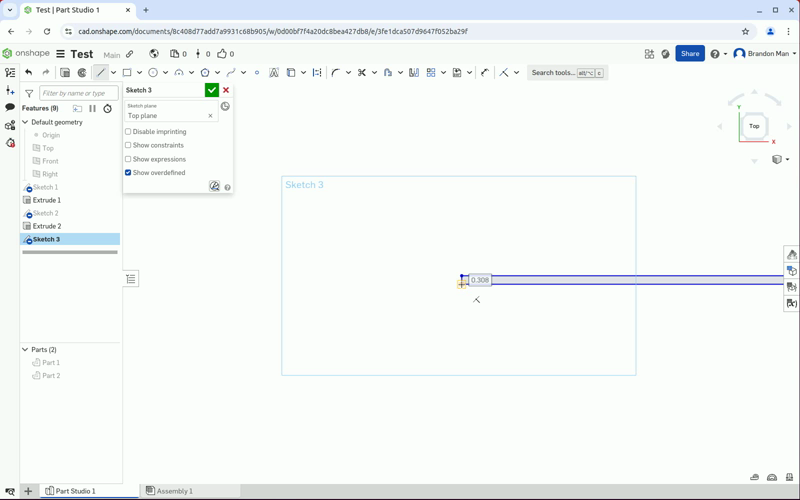
scroll(-6)
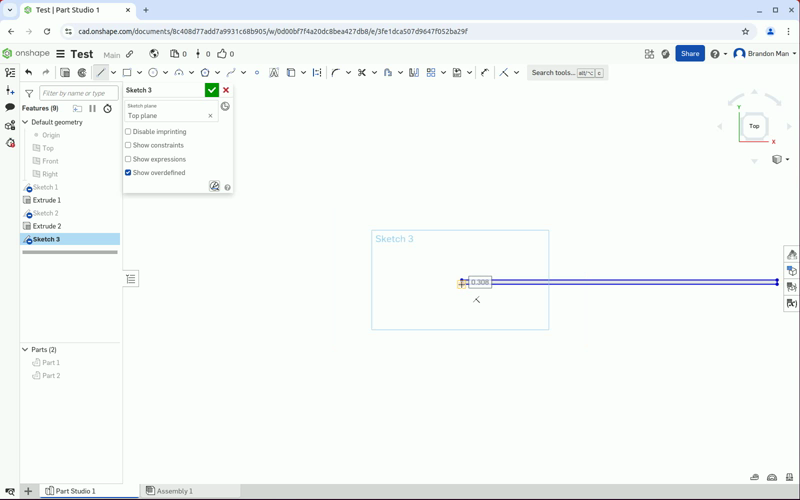
scroll(-6)
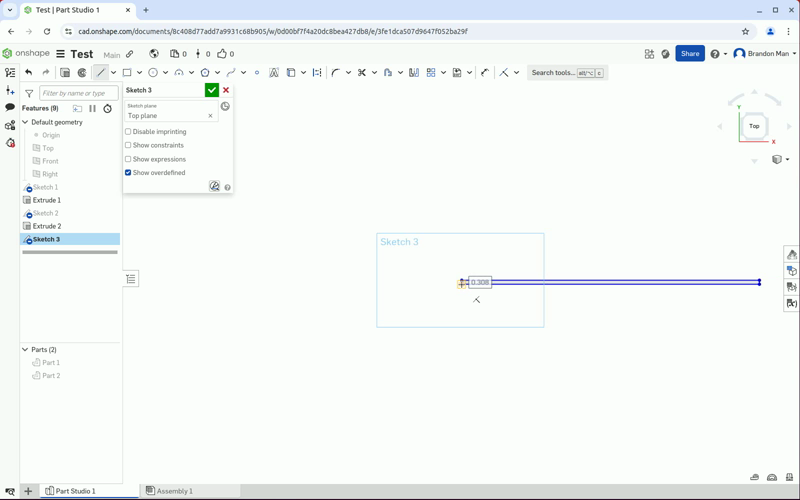
scroll(-6)
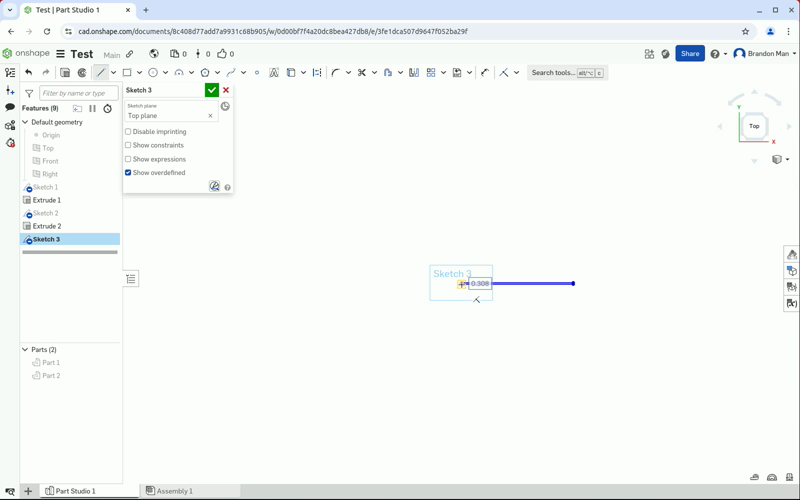
key(esc)
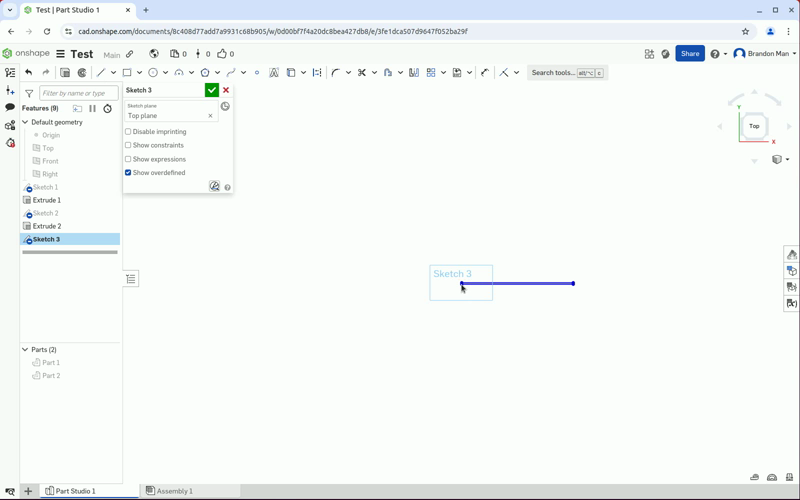
mouse_move(506, 283)
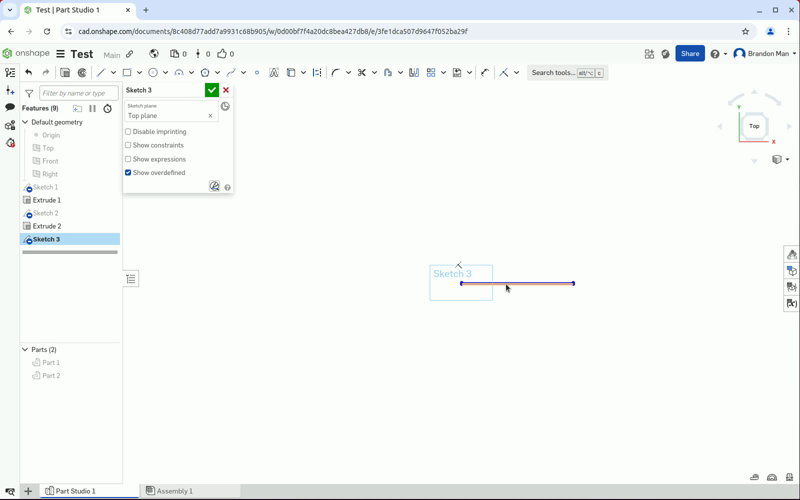
scroll(6)
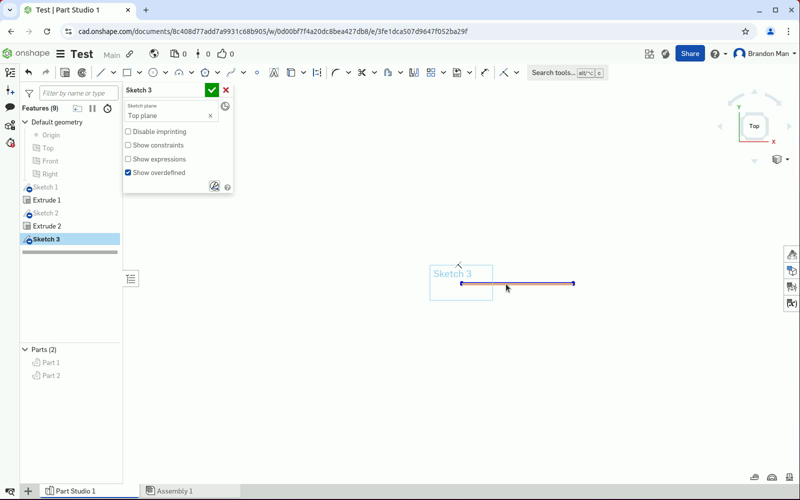
scroll(6)
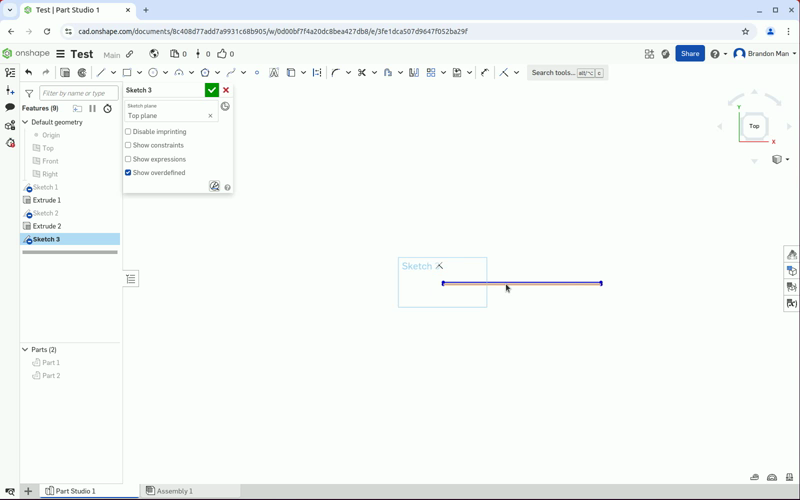
scroll(6)
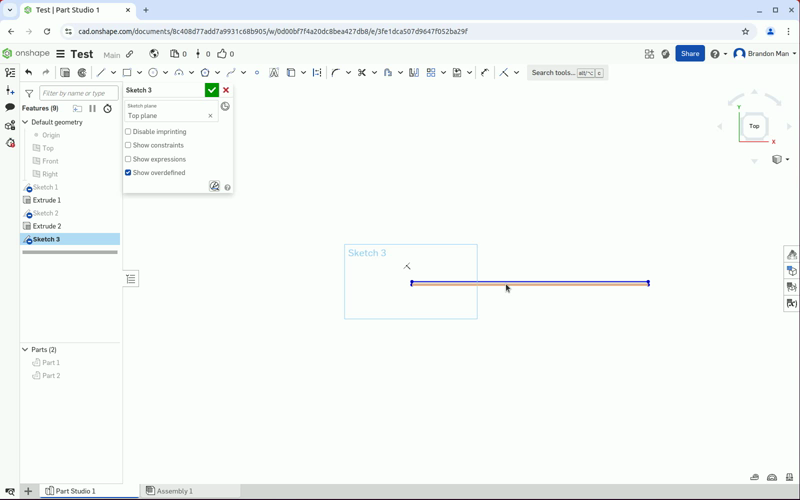
scroll(6)
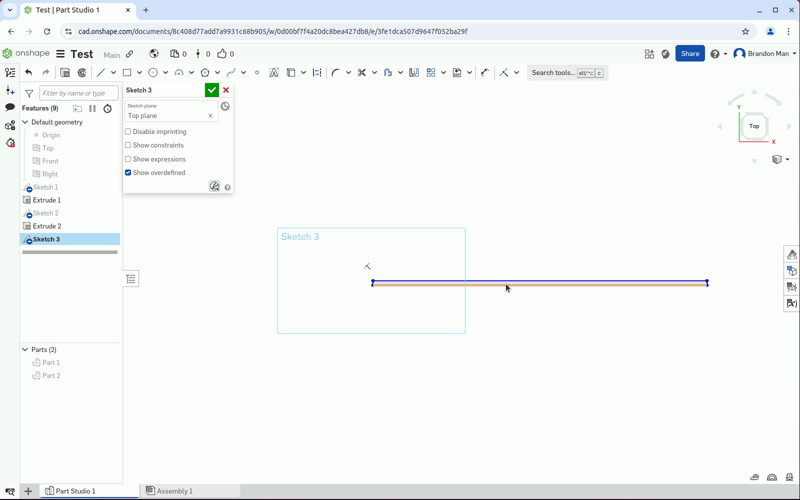
scroll(6)
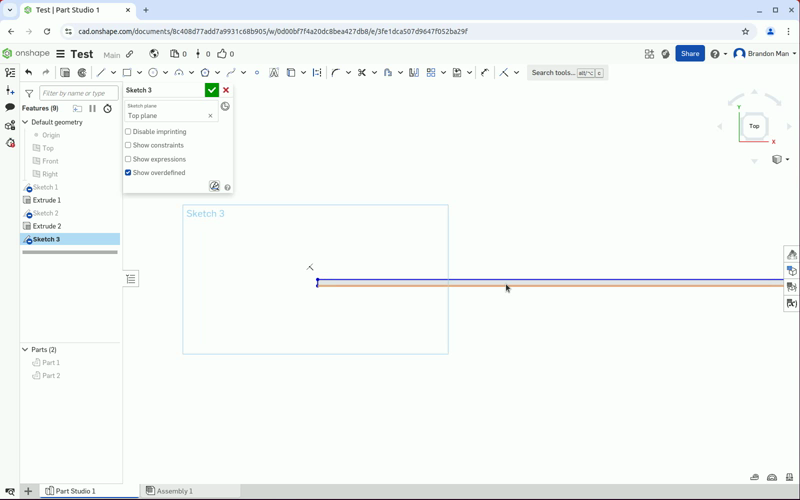
scroll(6)
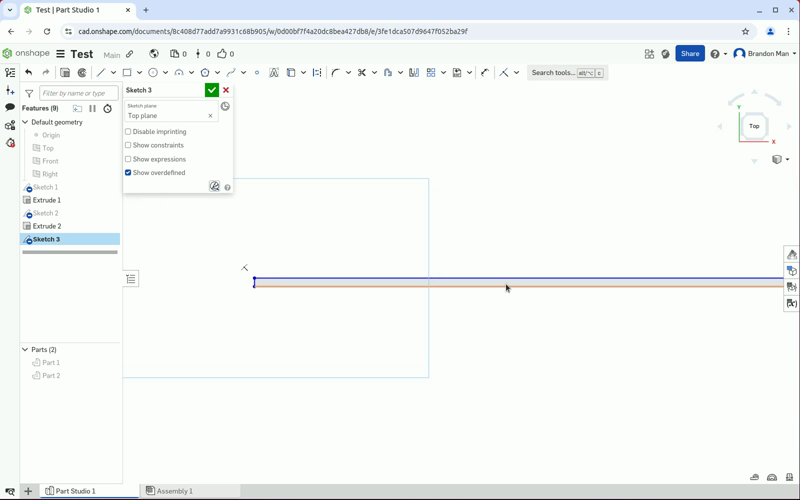
scroll(6)
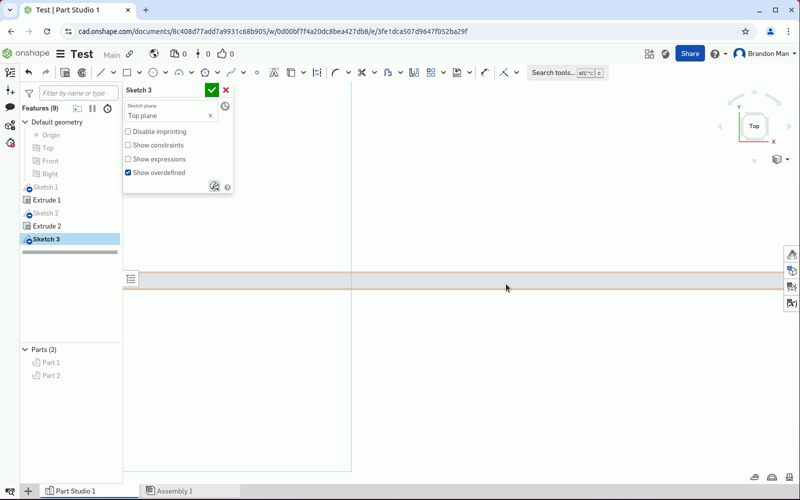
click(506, 283)
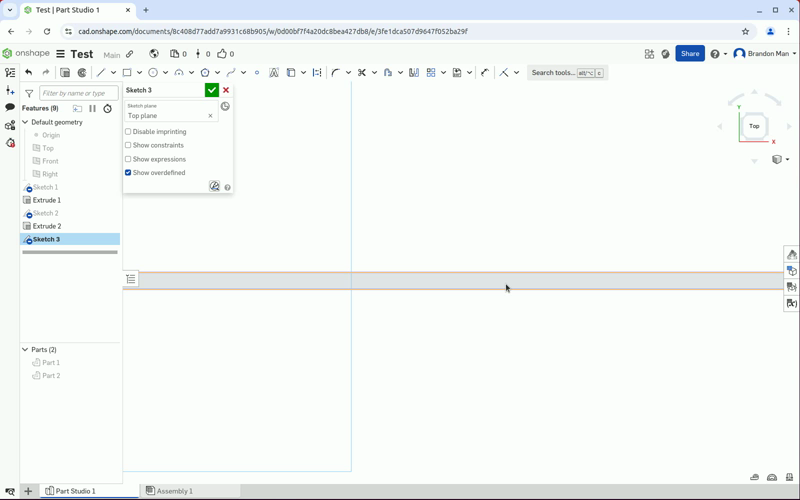
scroll(-6)
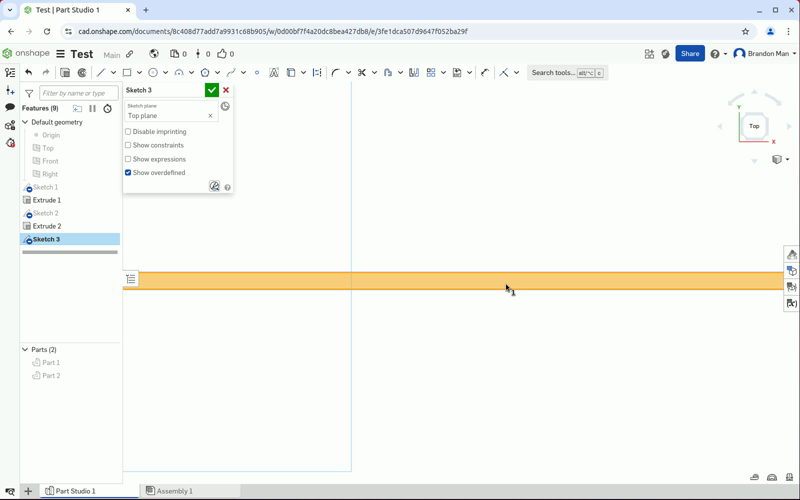
scroll(-6)
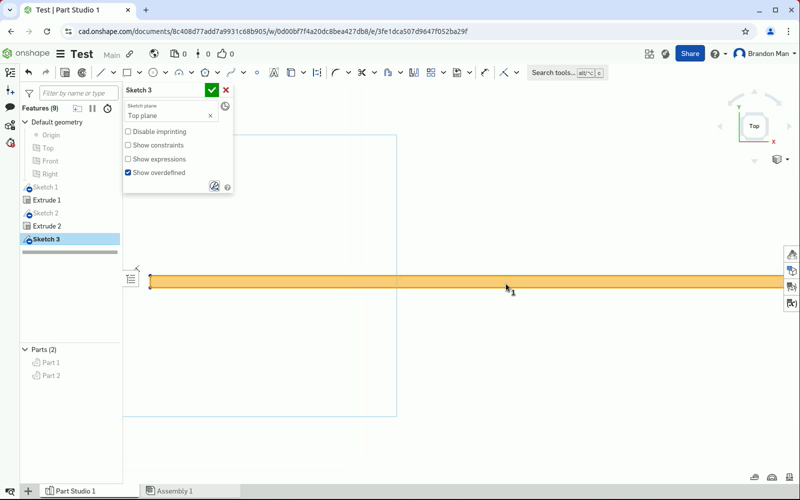
scroll(-6)
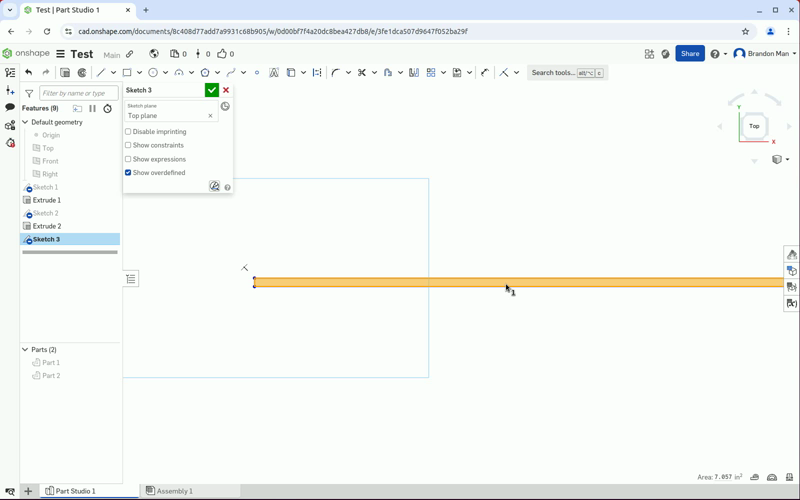
scroll(-6)
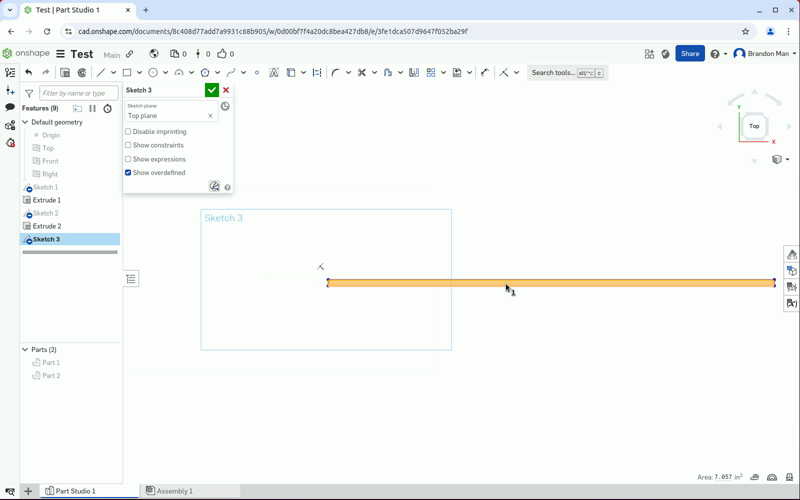
scroll(-6)
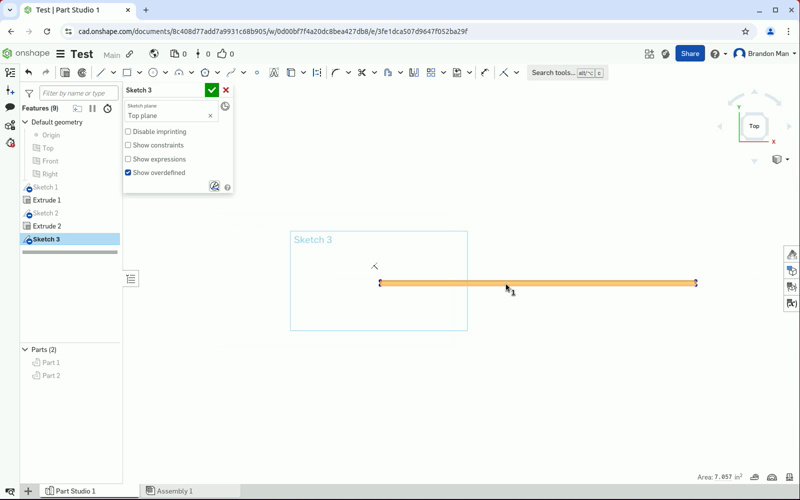
scroll(-6)
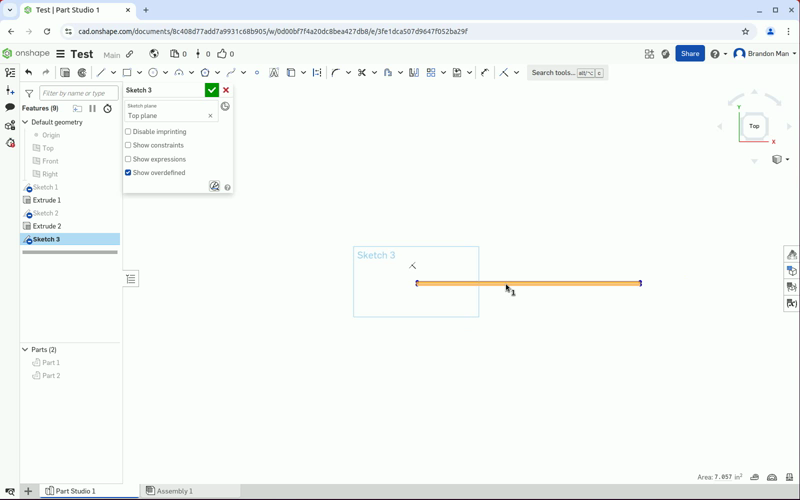
scroll(-6)
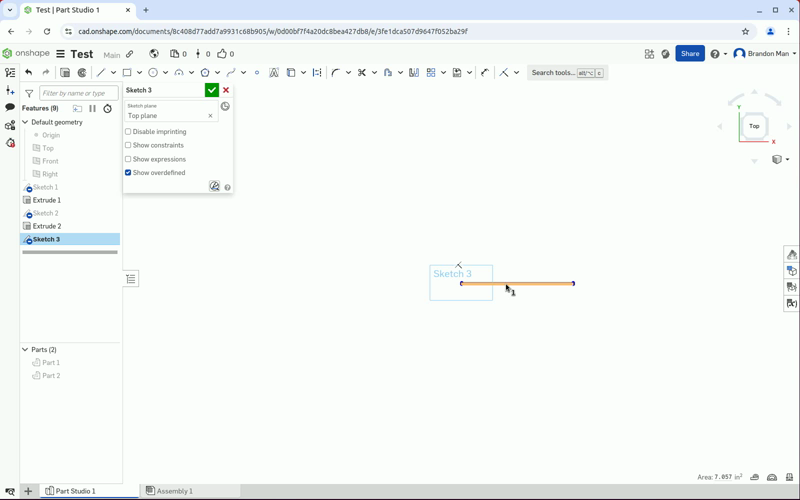
mouse_move(73, 352)
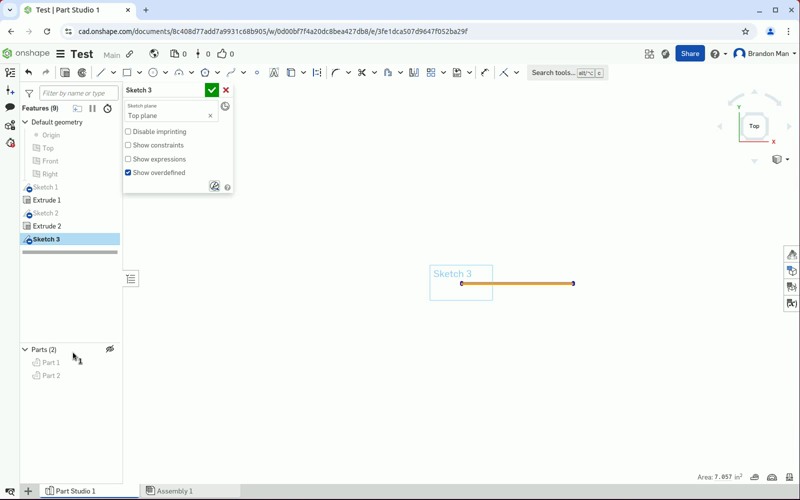
key(shift+y)
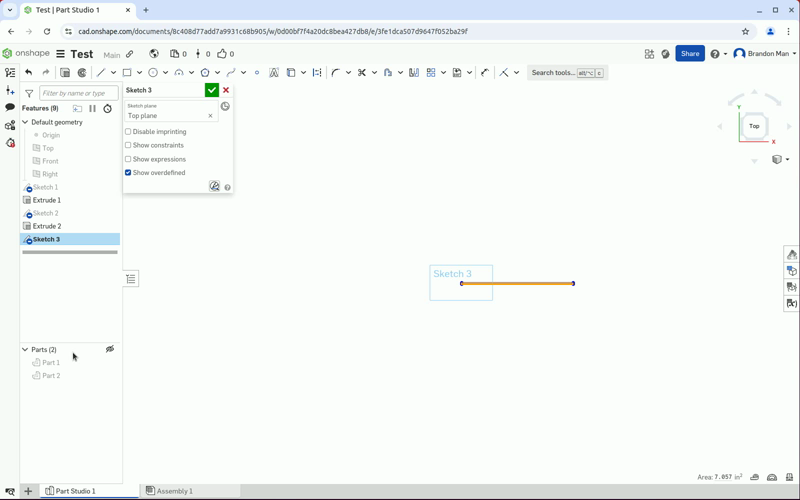
key(shift+e)
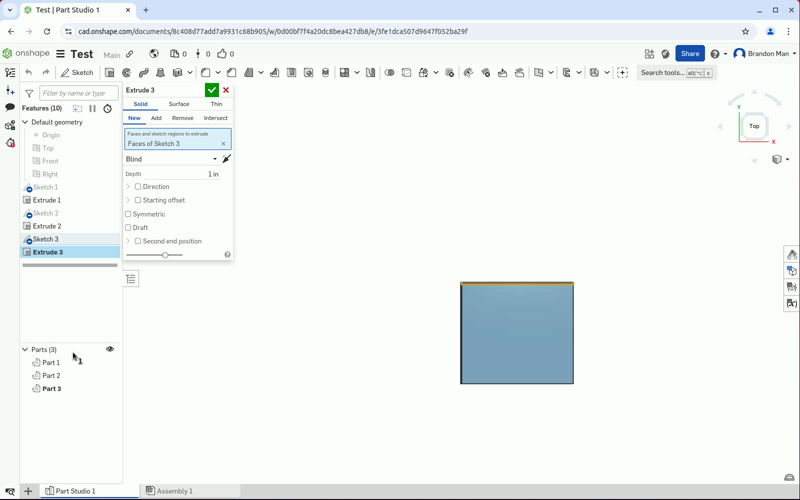
mouse_move(143, 106)
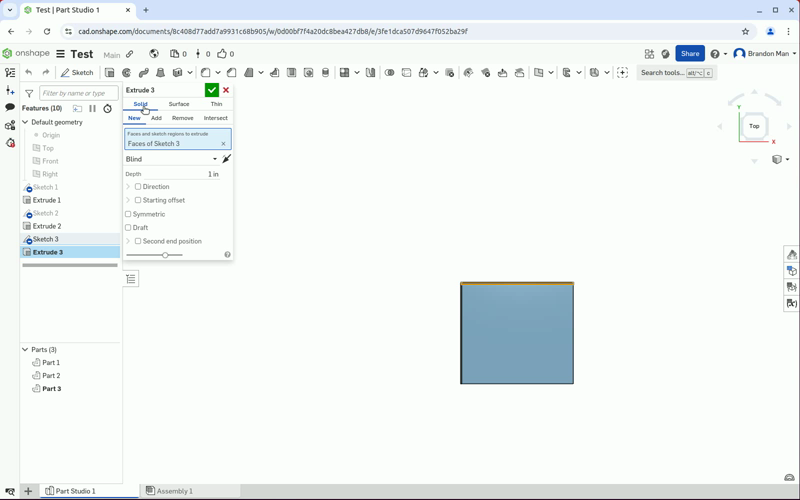
click(143, 106)
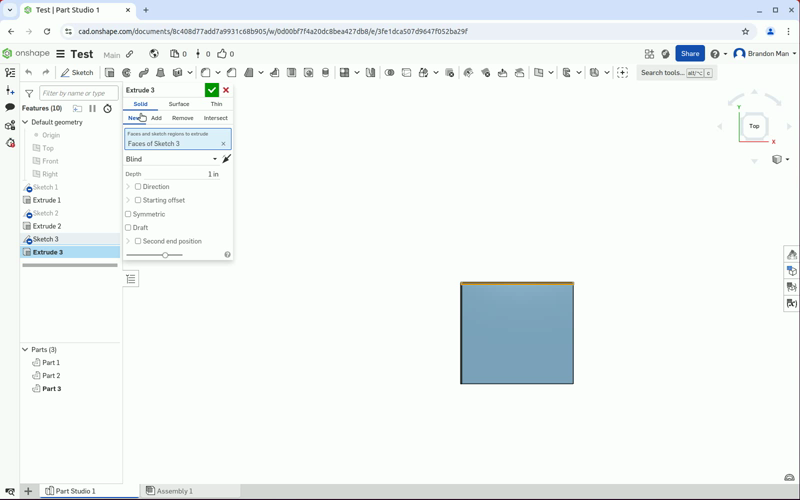
mouse_move(137, 120)
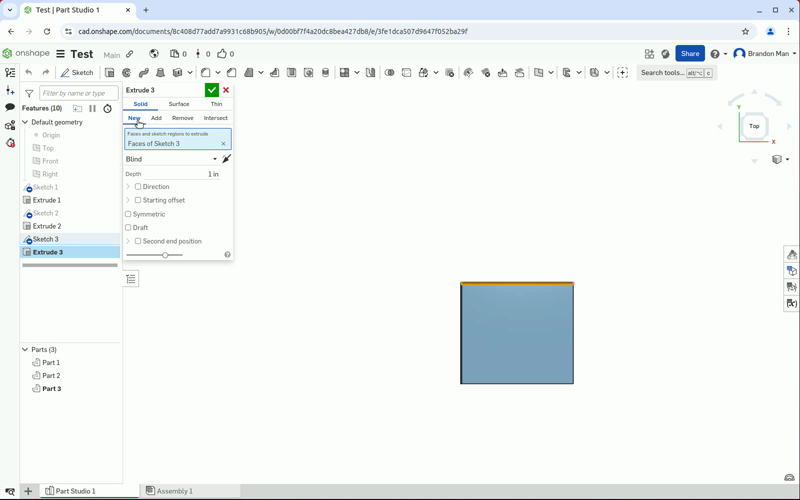
click(137, 120)
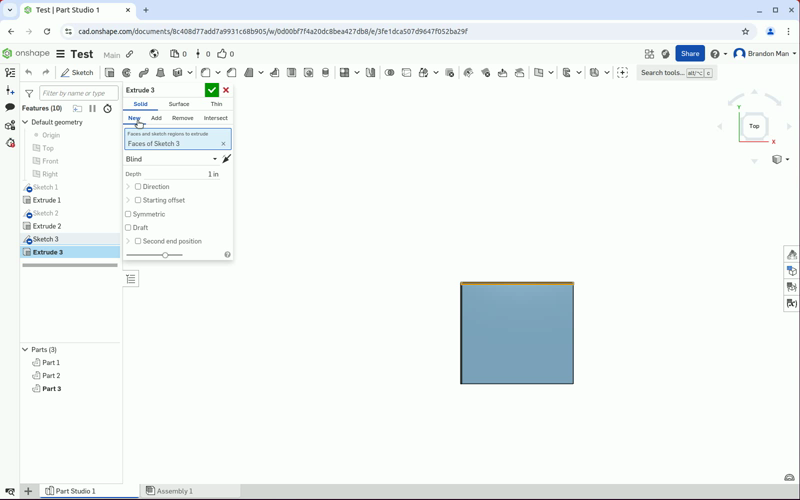
key(tab, 4)
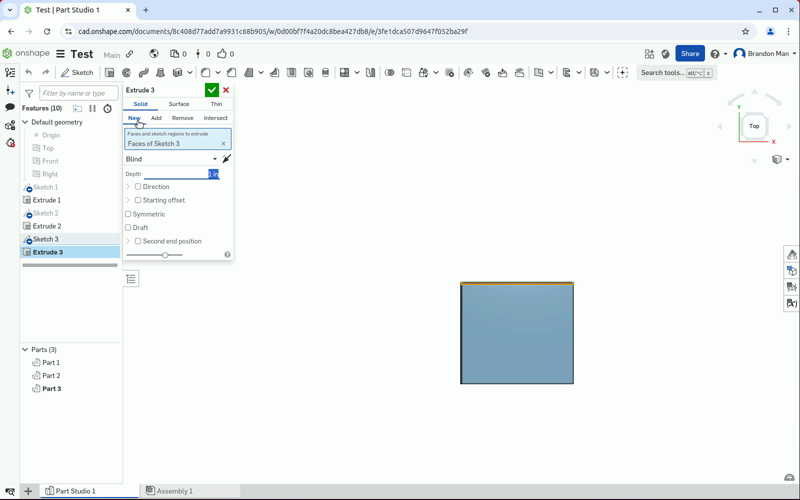
text(9.628)
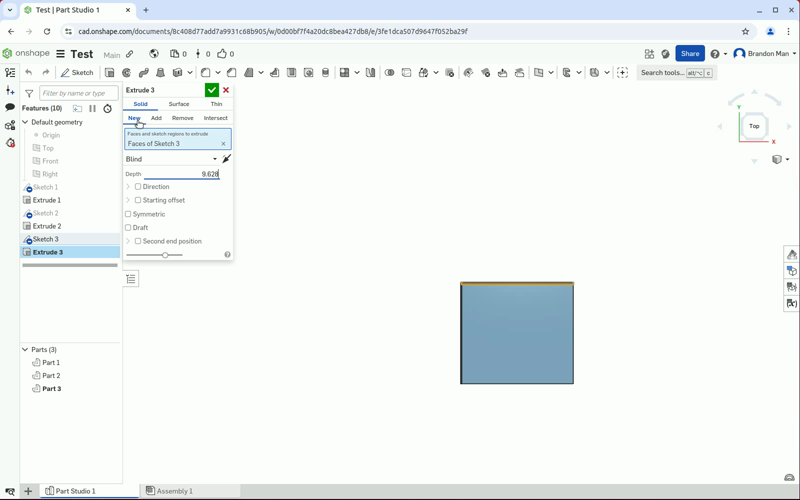
key(enter)
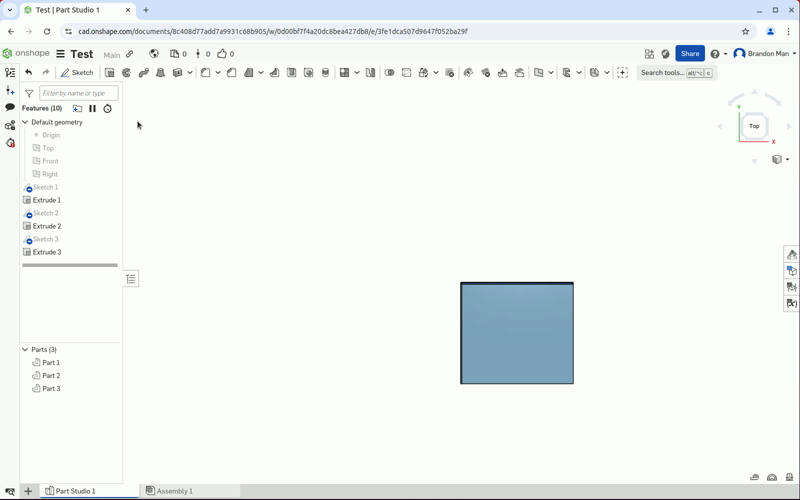
key(shift+h)
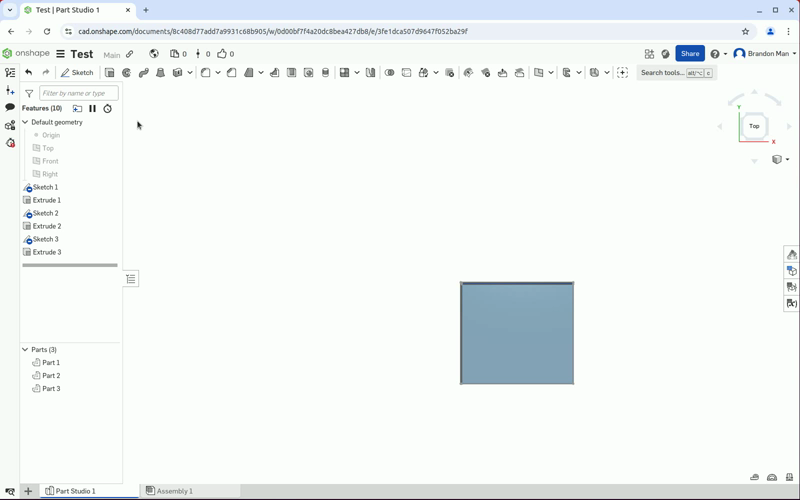
key(shift+h)
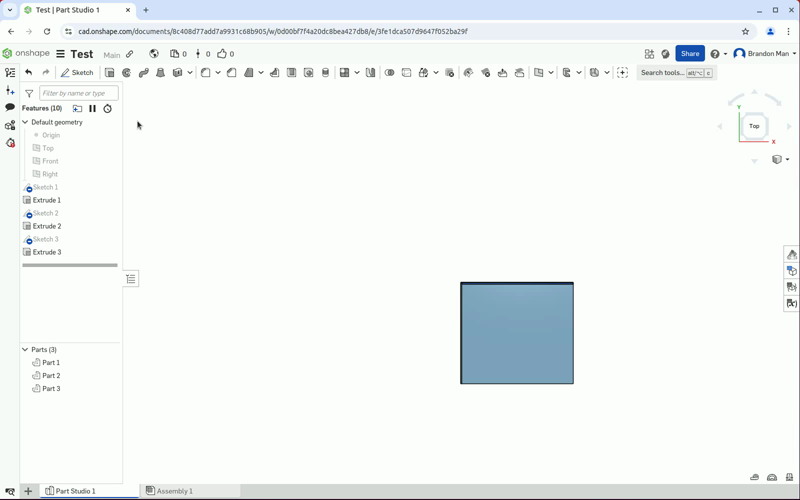
mouse_move(73, 189)
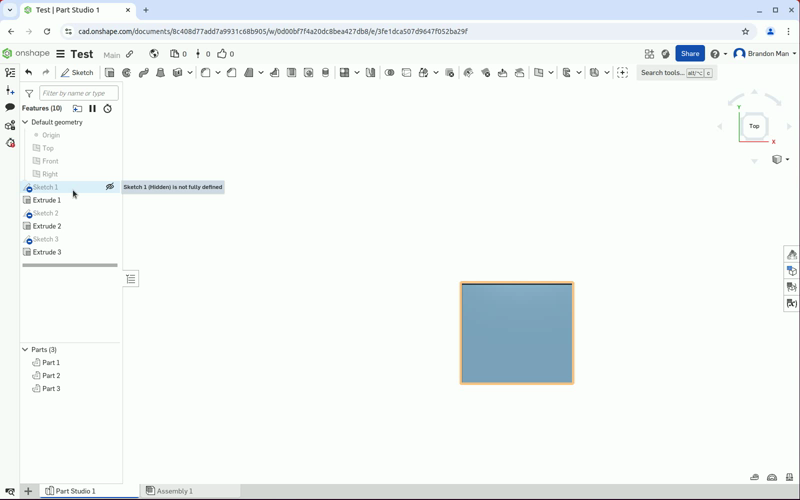
click(73, 189)
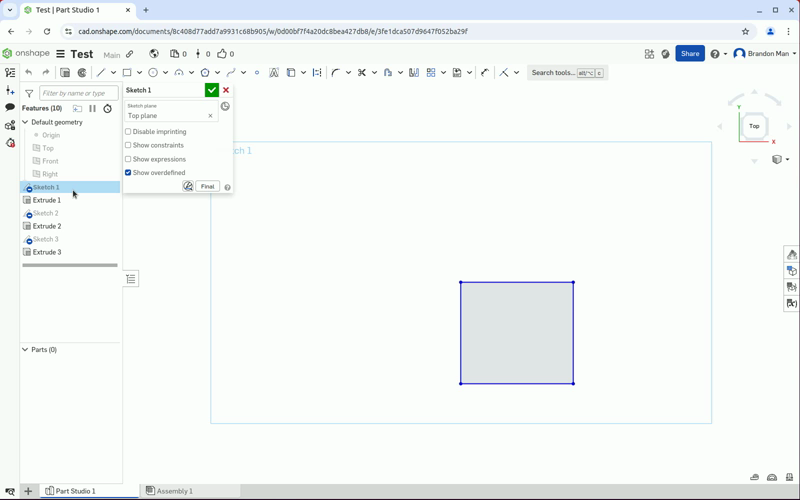
mouse_move(229, 92)
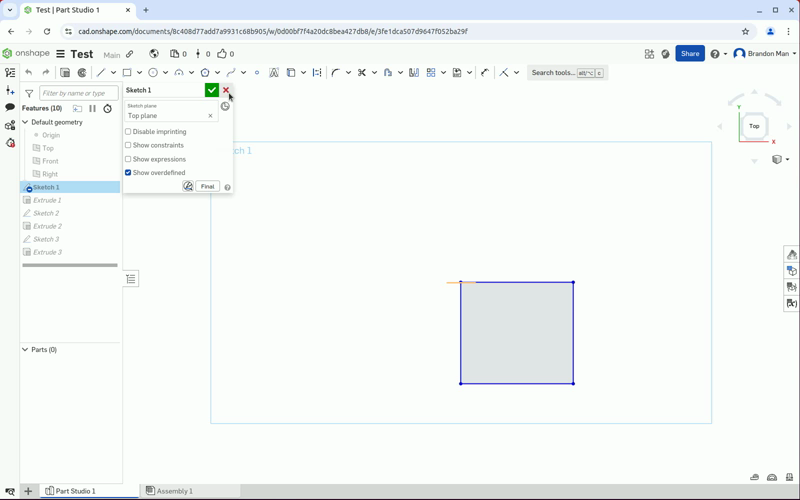
click(229, 92)
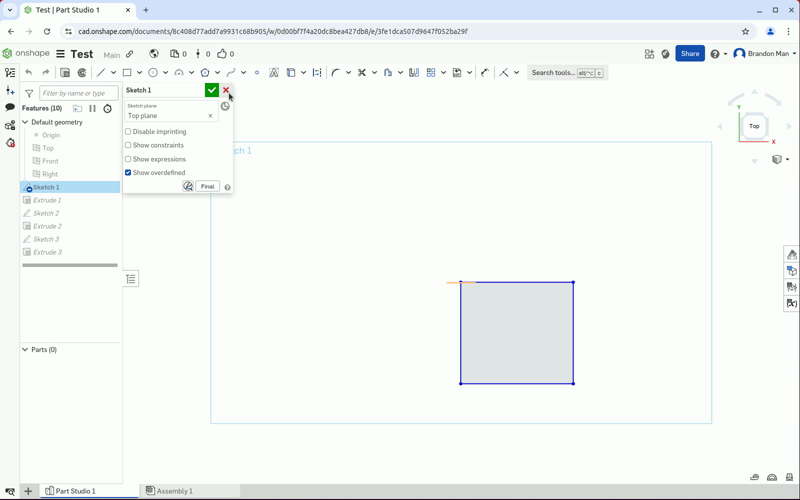
key(shift+s)
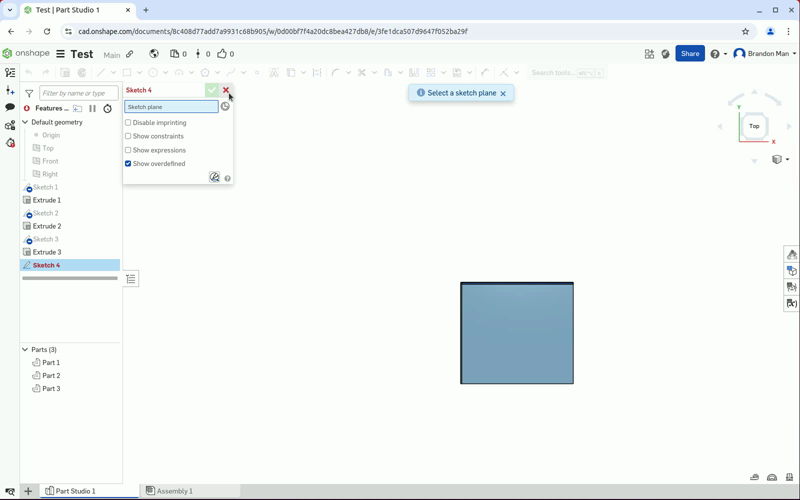
mouse_move(73, 150)
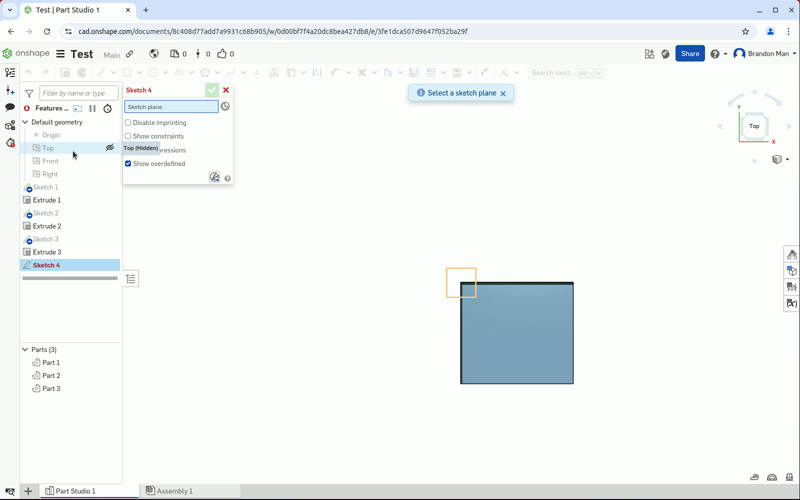
click(73, 150)
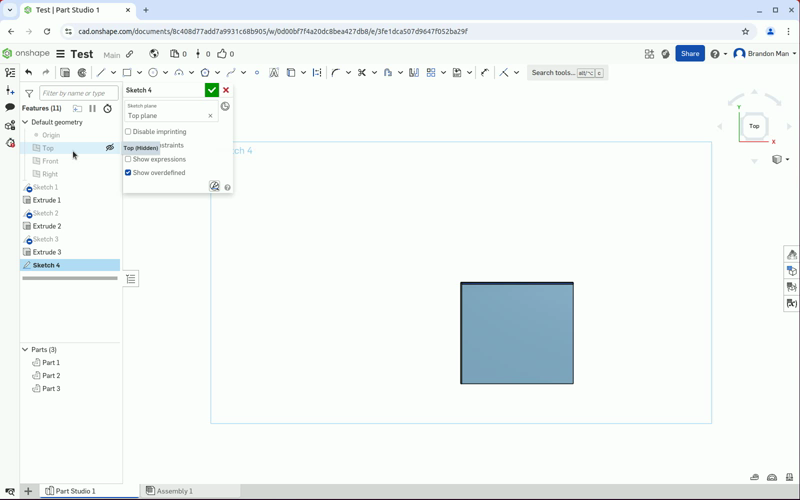
mouse_move(73, 352)
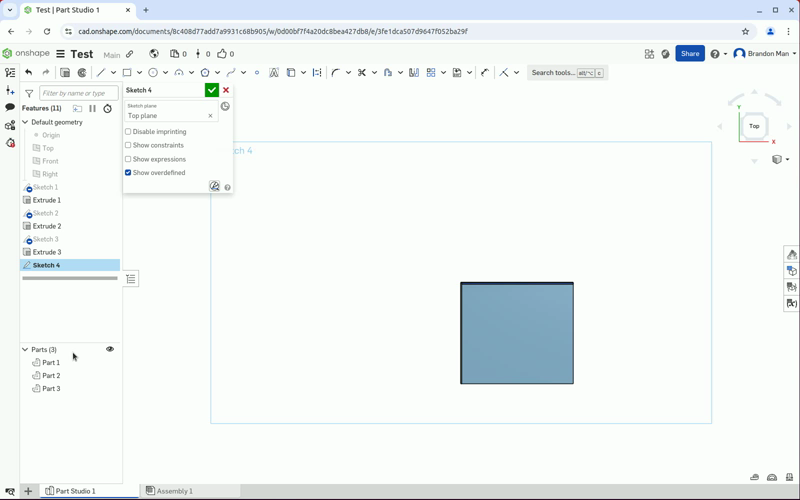
key(y)
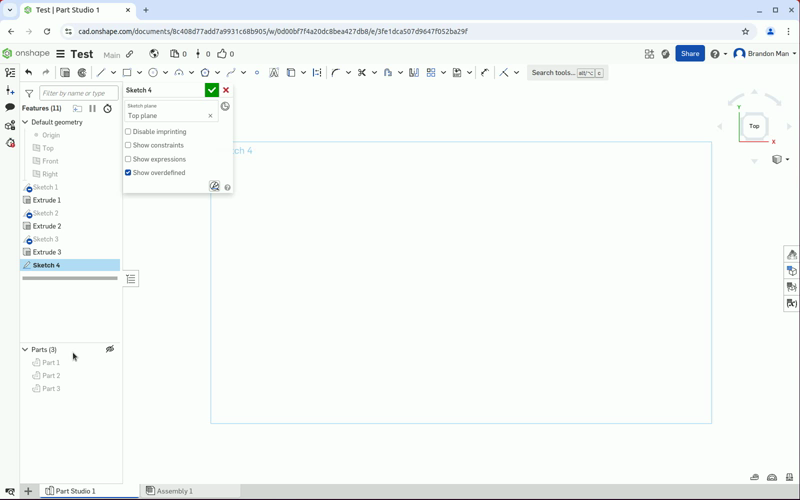
key(l)
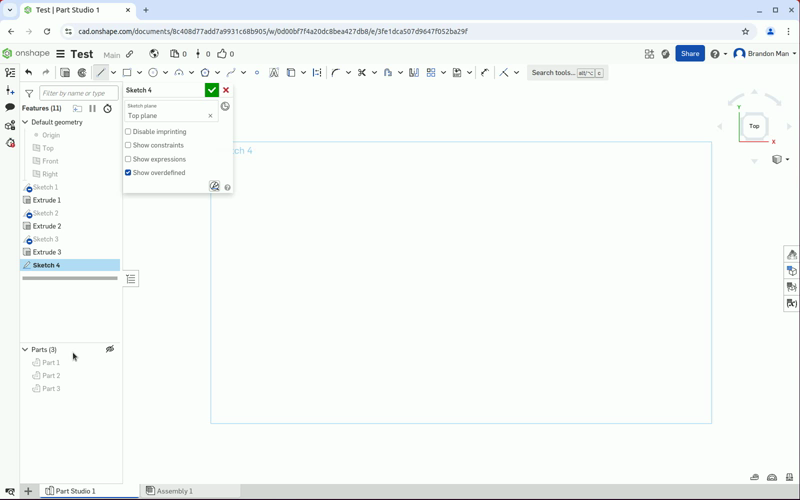
key_down(shift)
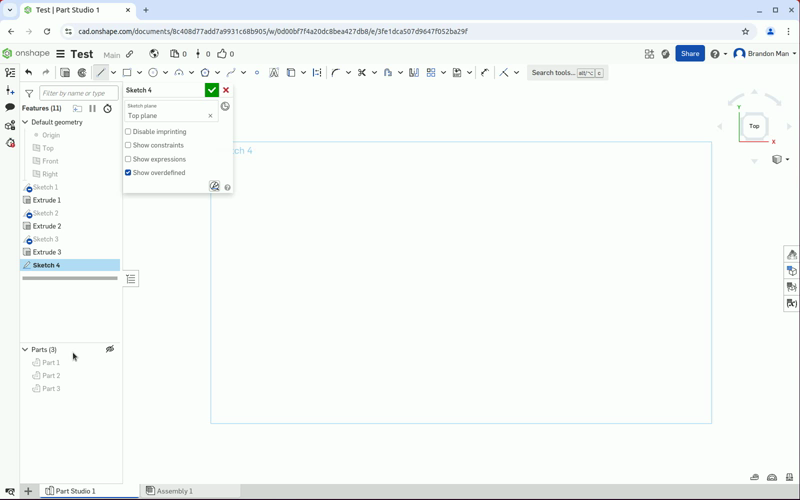
mouse_move(461, 319)
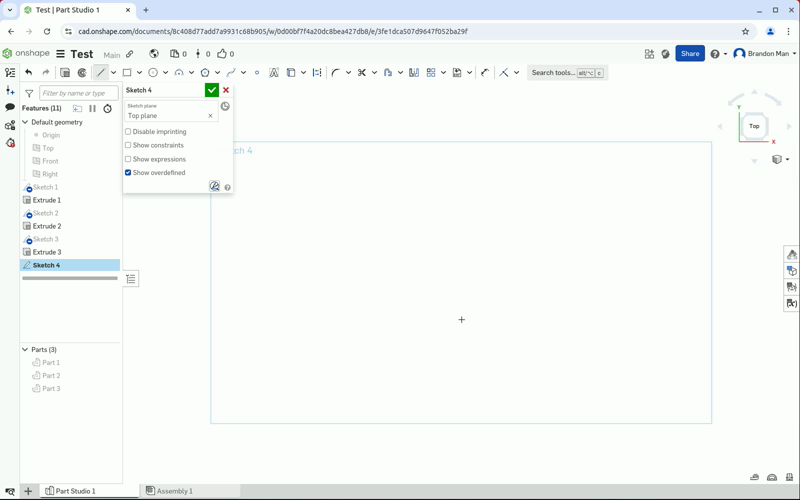
click(461, 319)
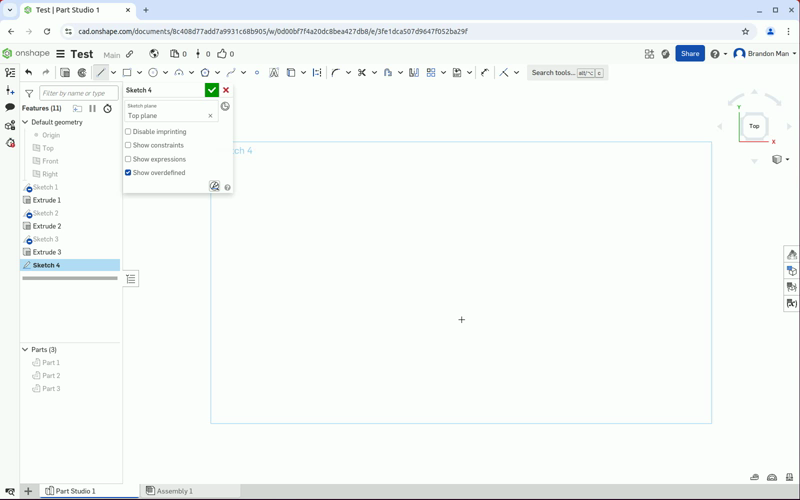
key_up(shift)
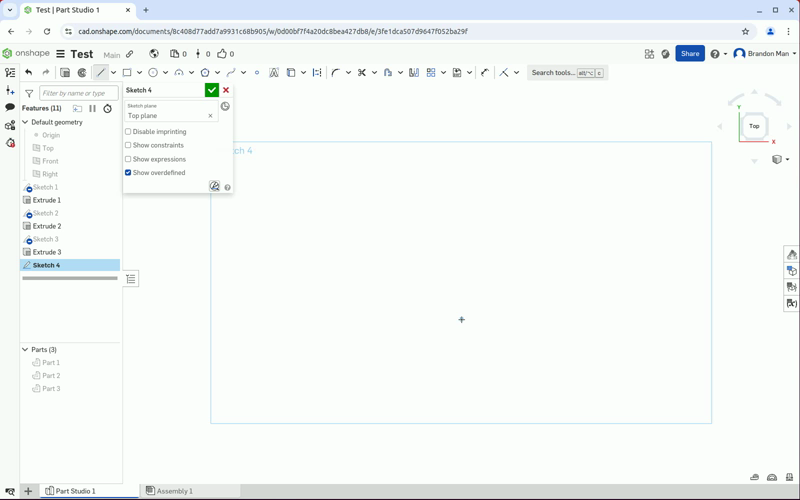
key_down(shift)
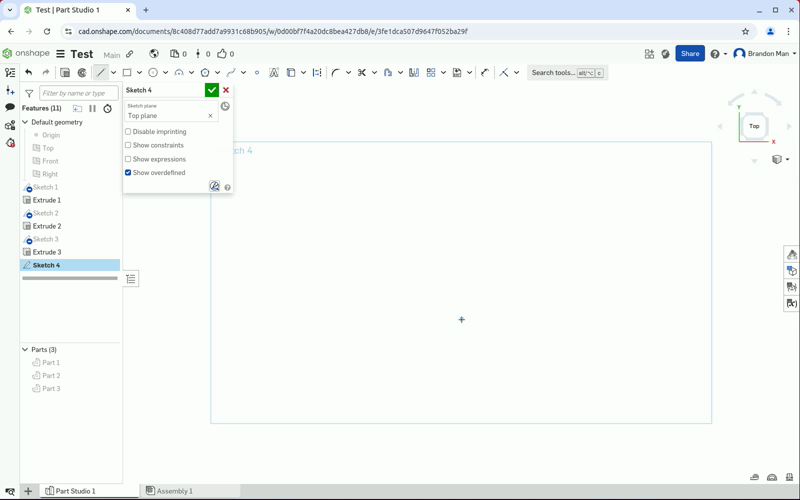
mouse_move(492, 319)
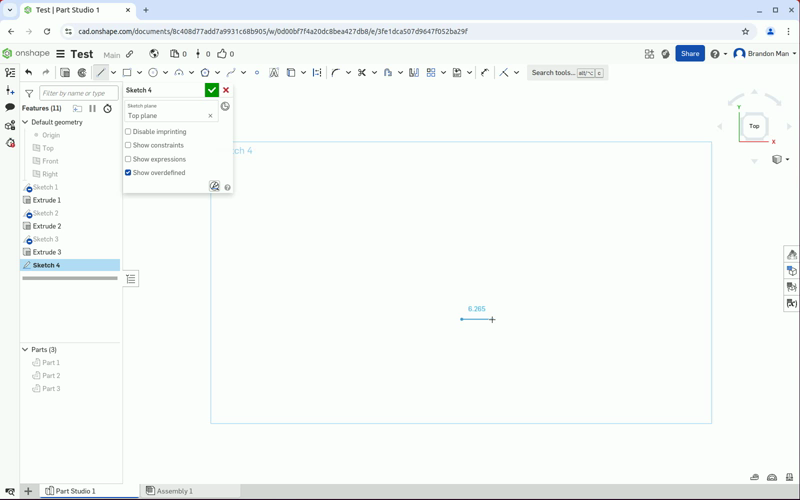
mouse_move(487, 319)
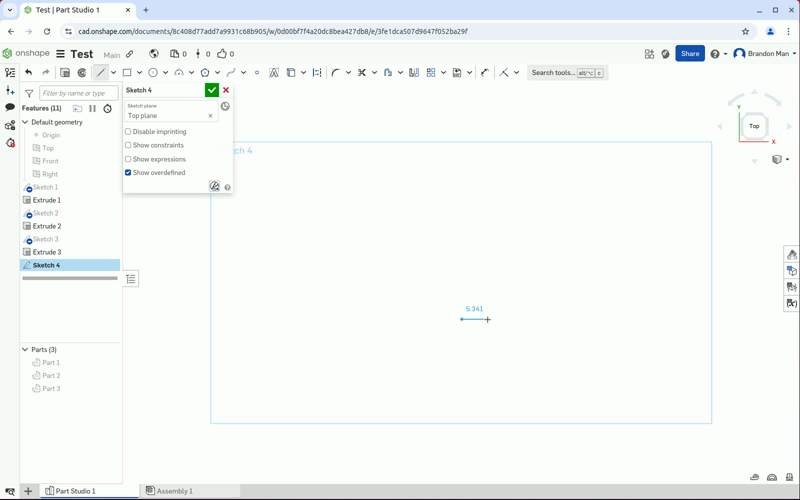
click(487, 319)
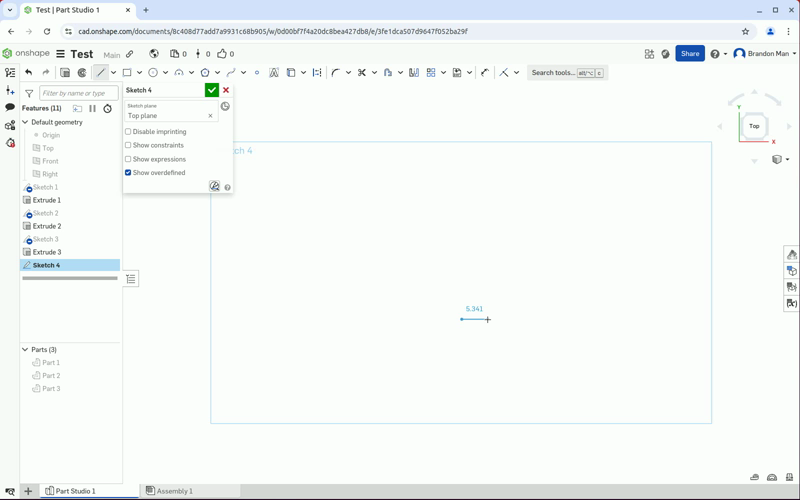
key_up(shift)
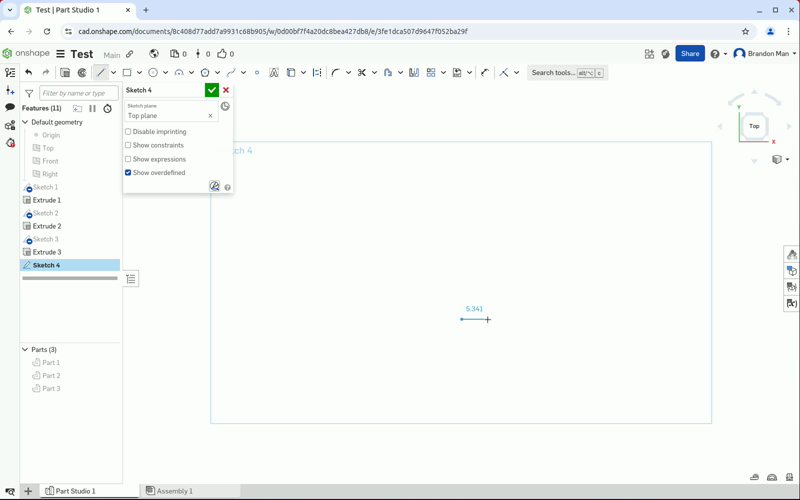
key_down(shift)
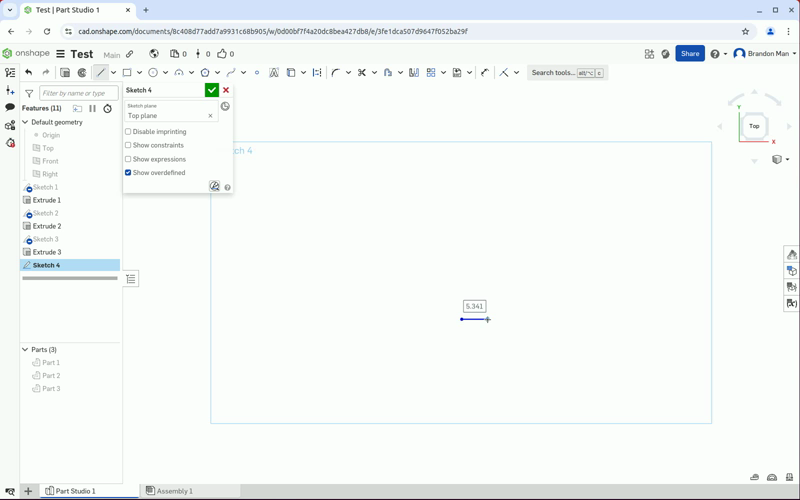
mouse_move(517, 319)
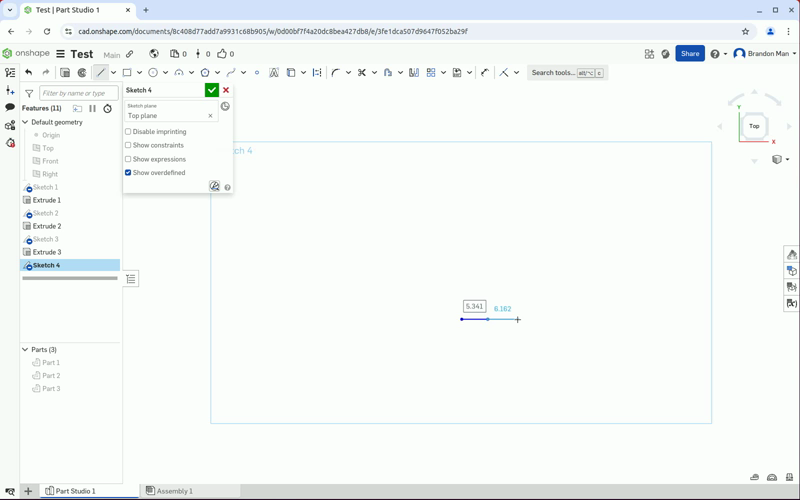
mouse_move(487, 283)
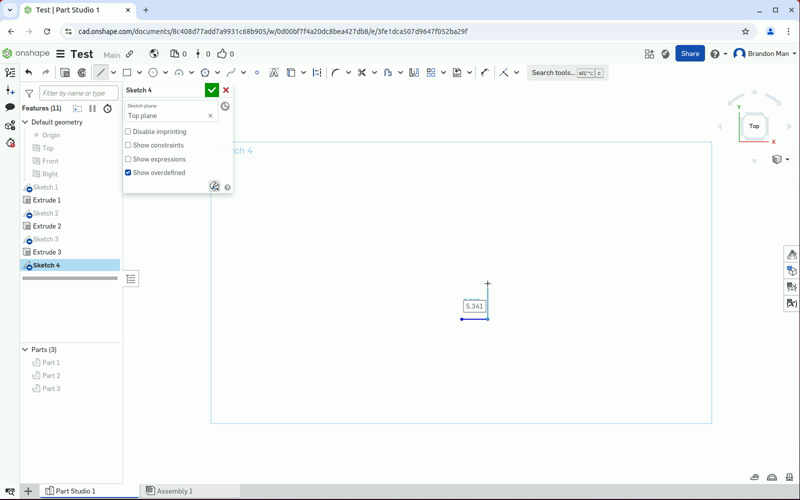
click(487, 283)
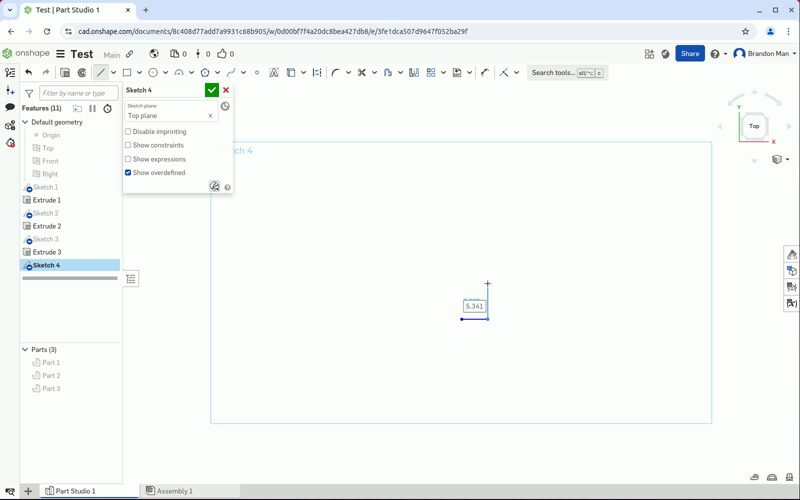
key_up(shift)
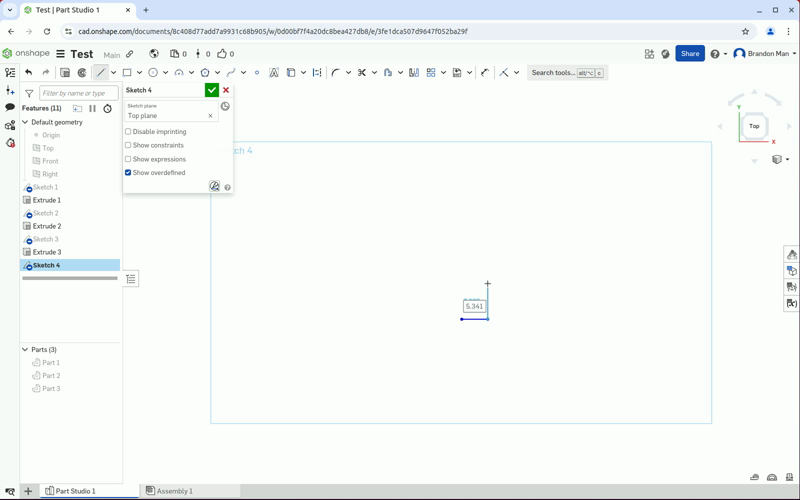
key_down(shift)
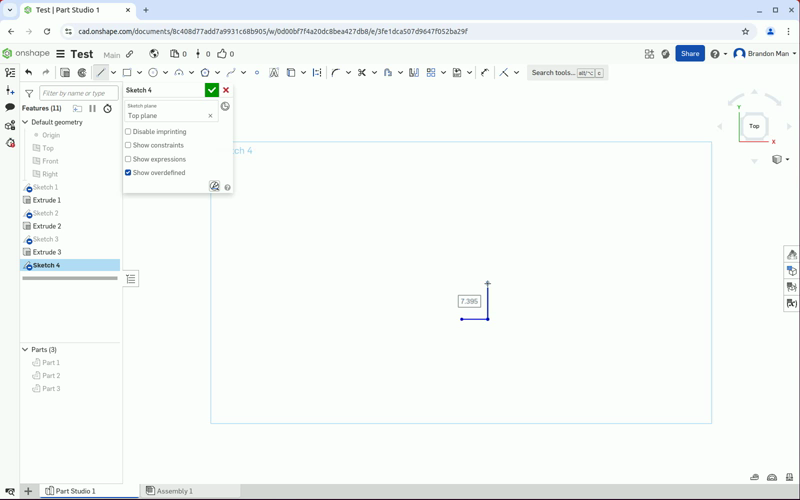
mouse_move(517, 283)
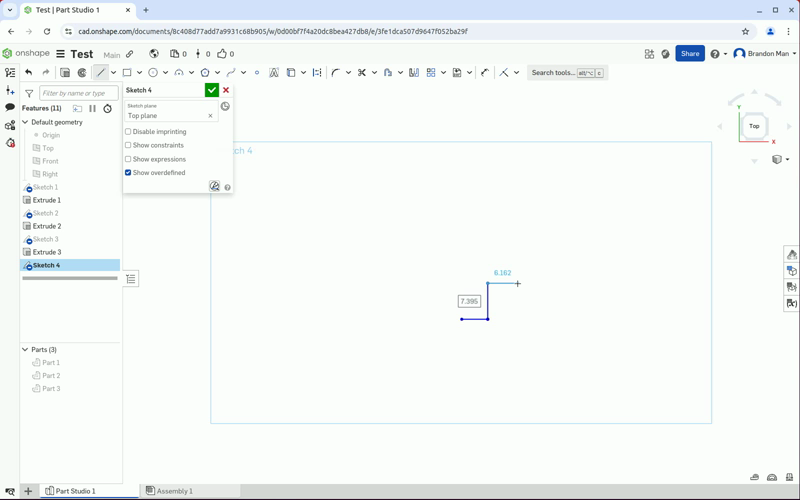
mouse_move(461, 283)
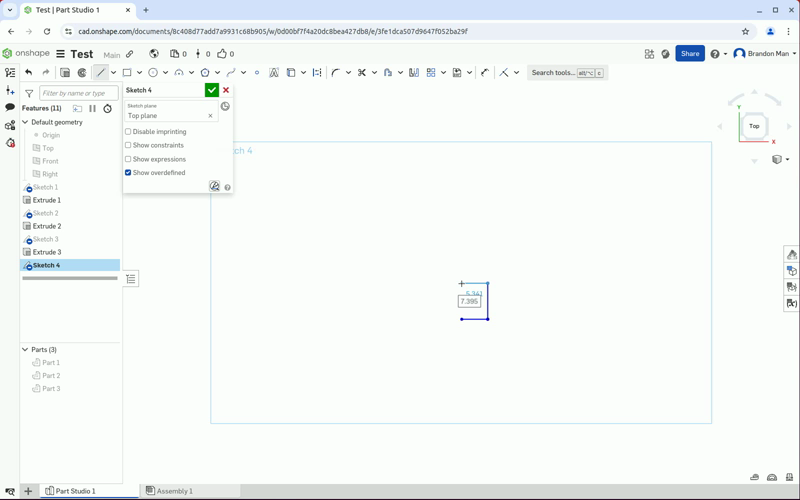
click(461, 283)
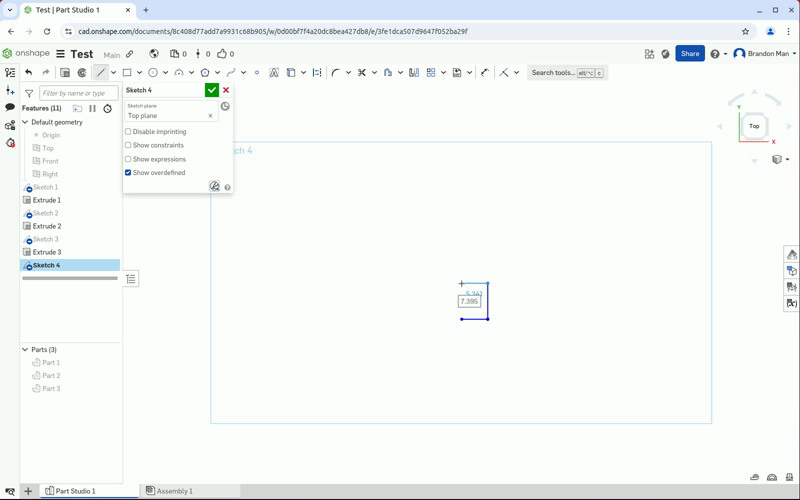
key_up(shift)
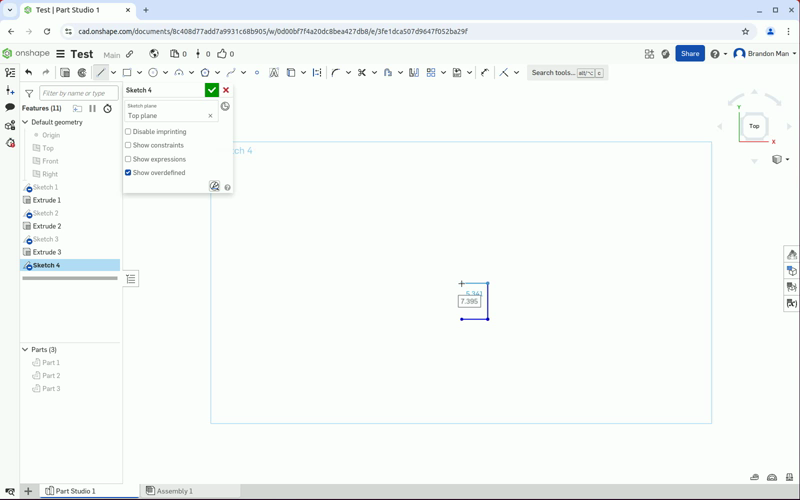
mouse_move(492, 283)
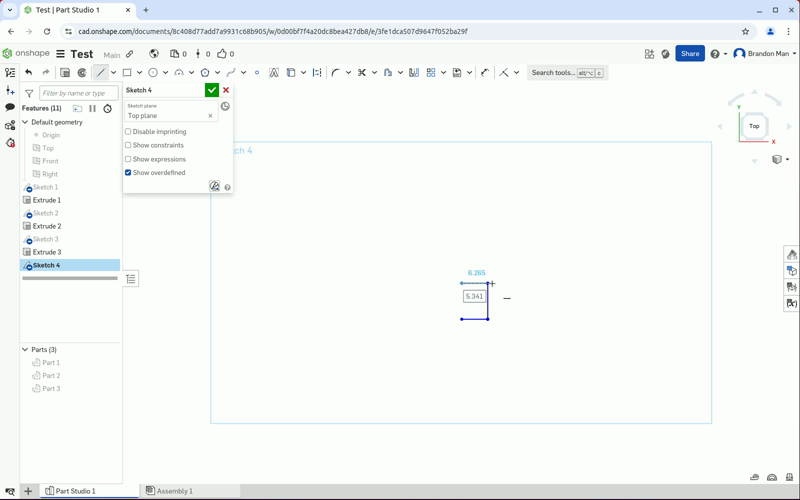
key_down(shift)
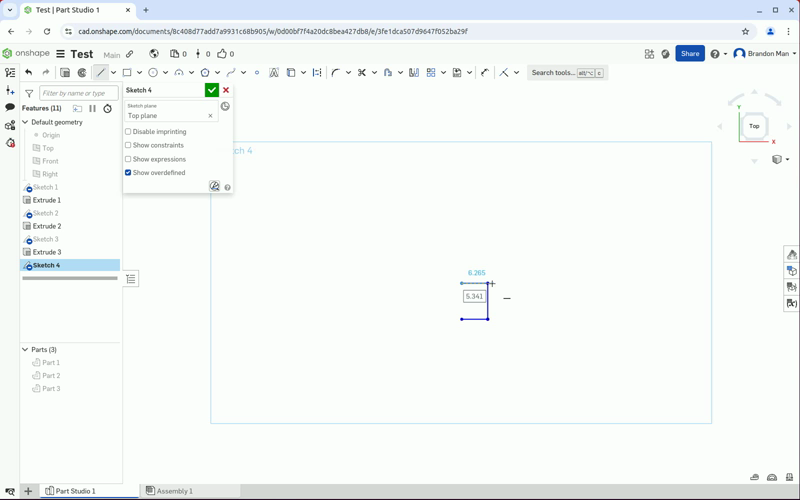
mouse_move(461, 319)
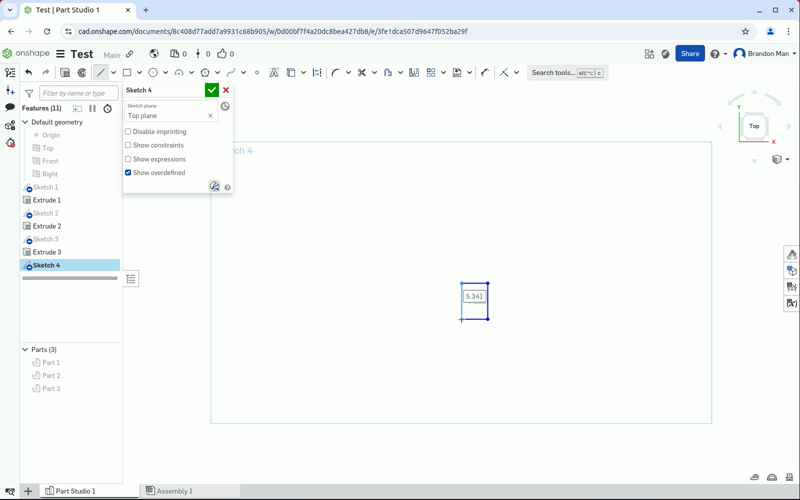
key_up(shift)
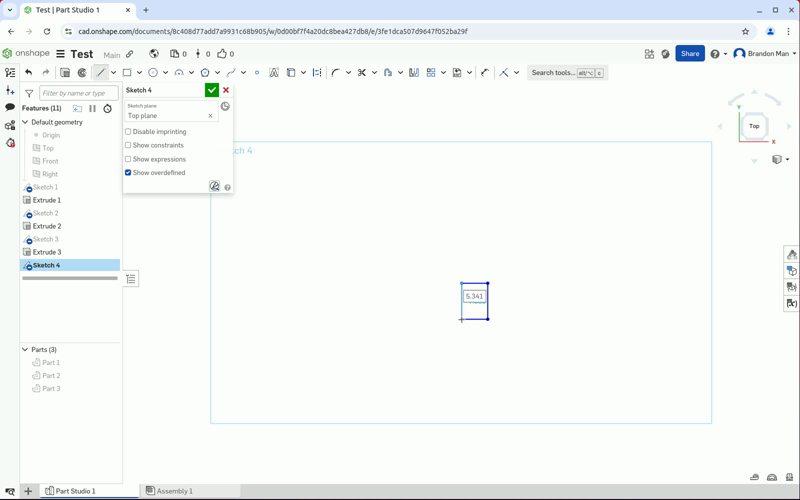
click(461, 319)
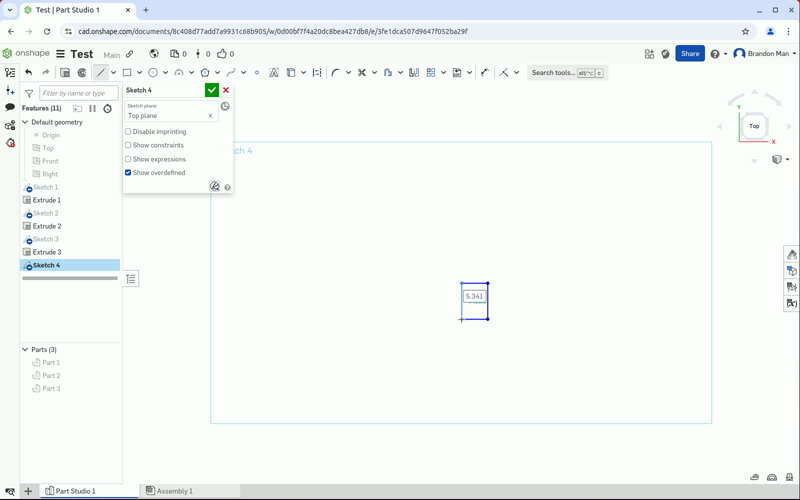
key(esc)
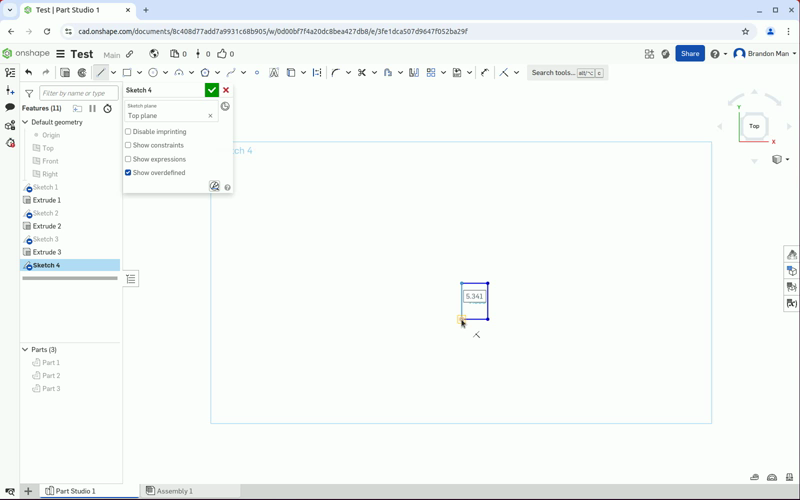
mouse_move(465, 295)
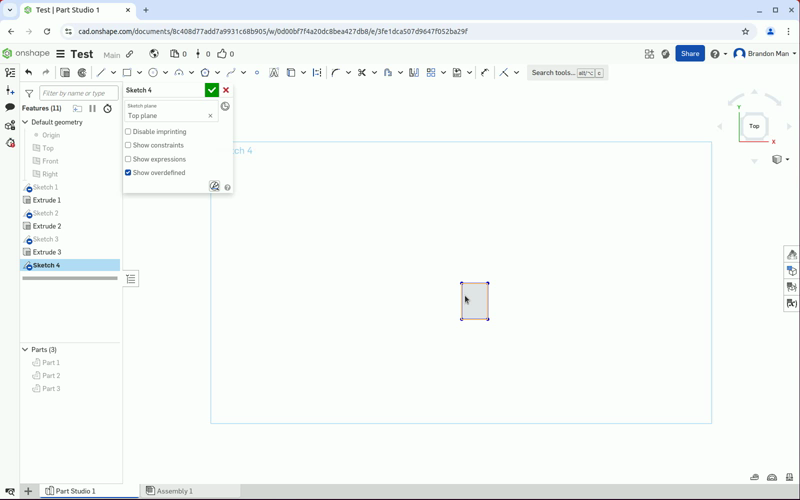
scroll(6)
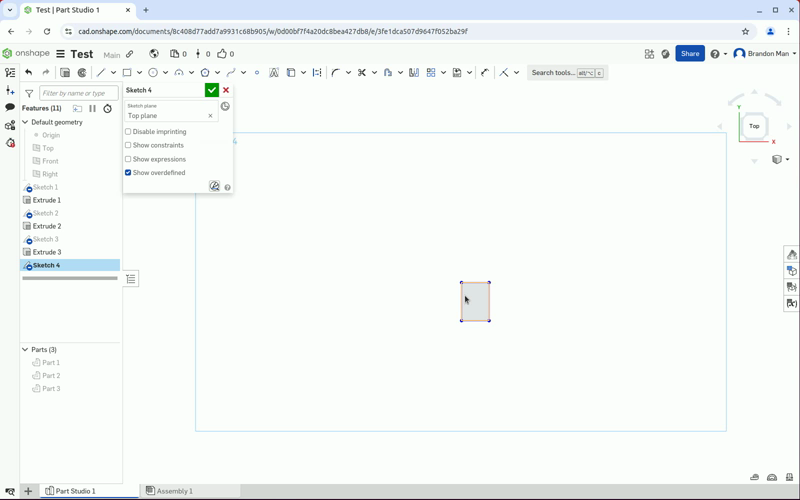
scroll(6)
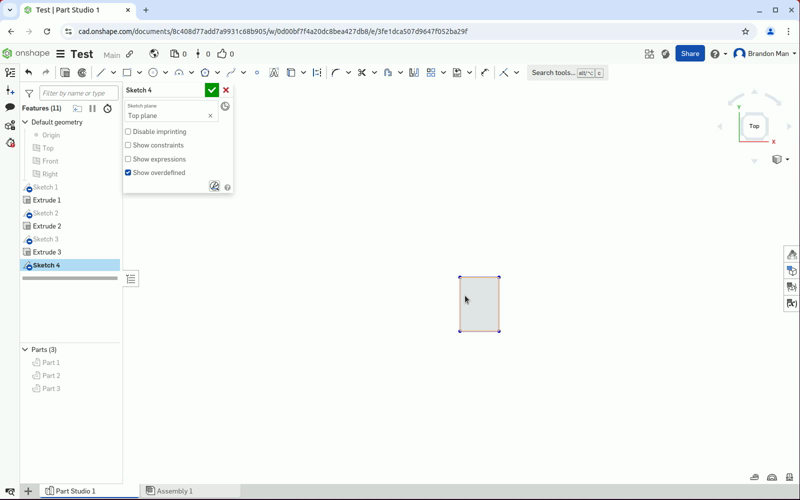
scroll(6)
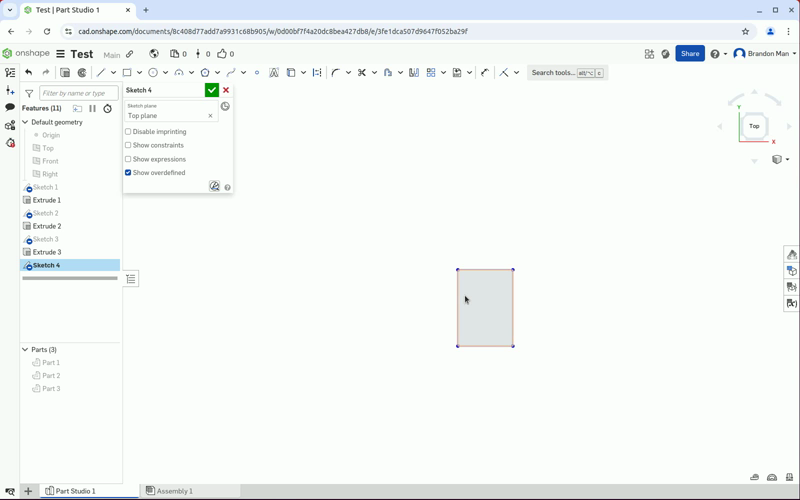
scroll(6)
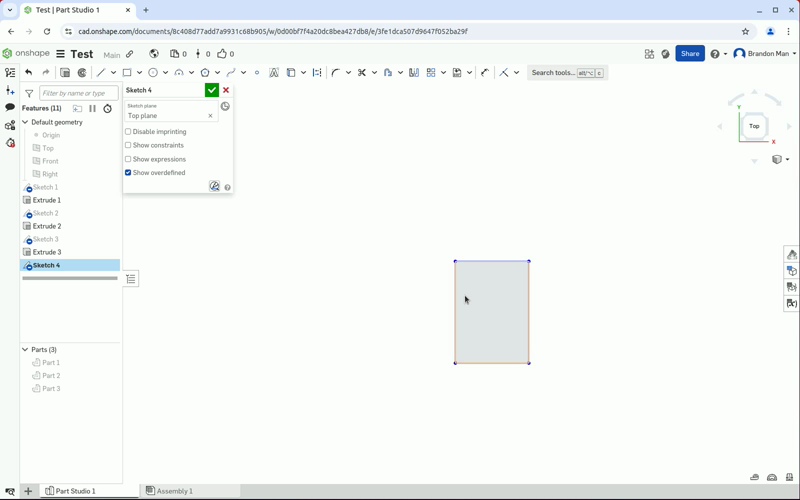
scroll(6)
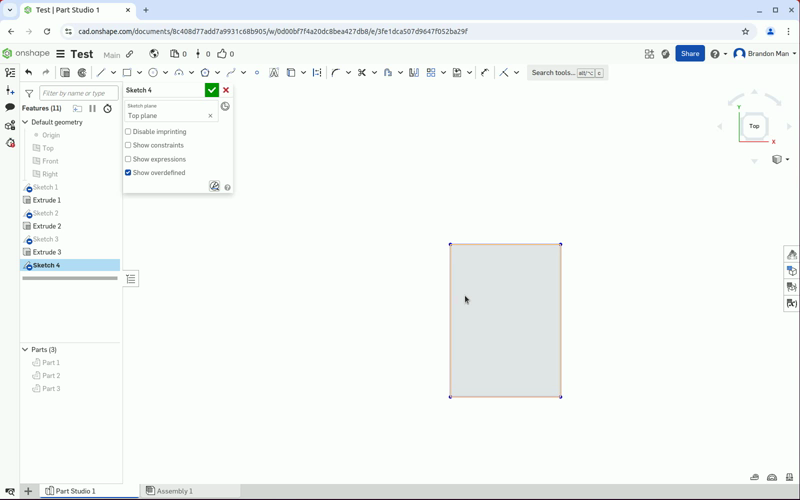
scroll(6)
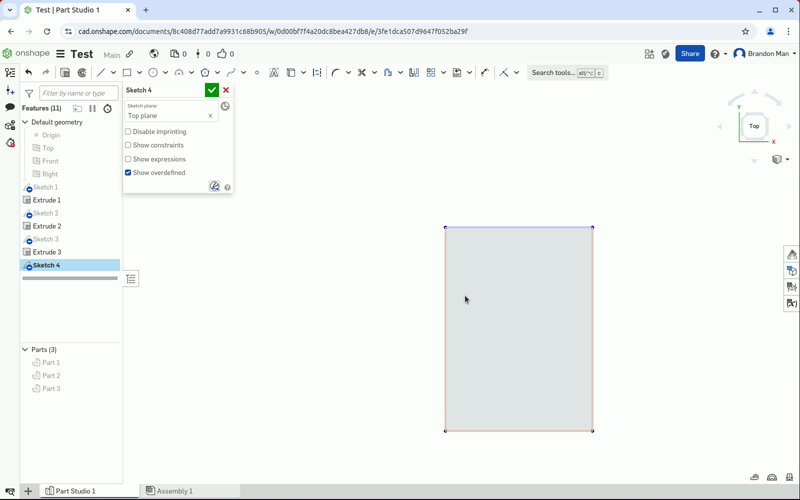
scroll(6)
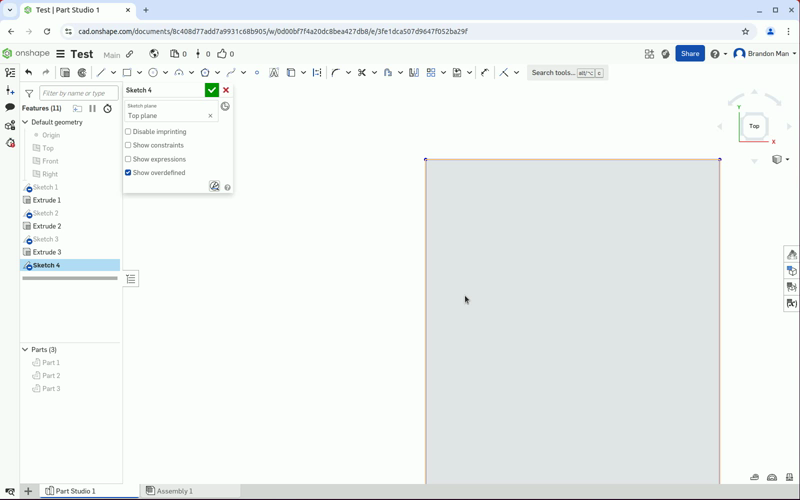
click(465, 295)
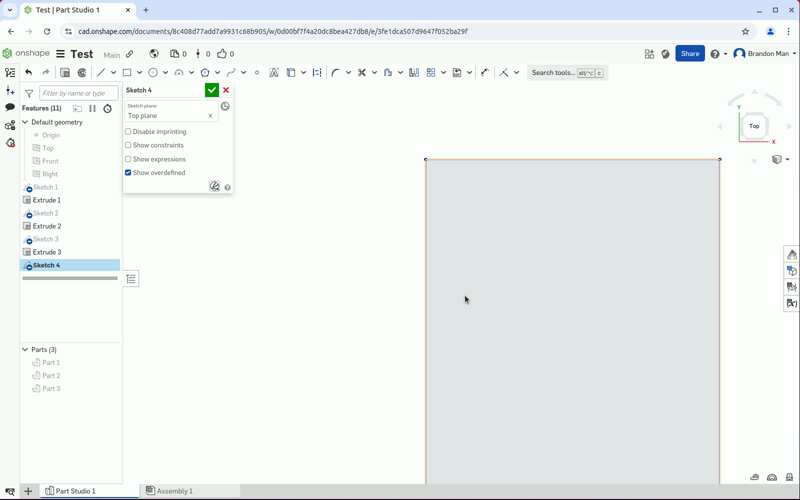
scroll(-6)
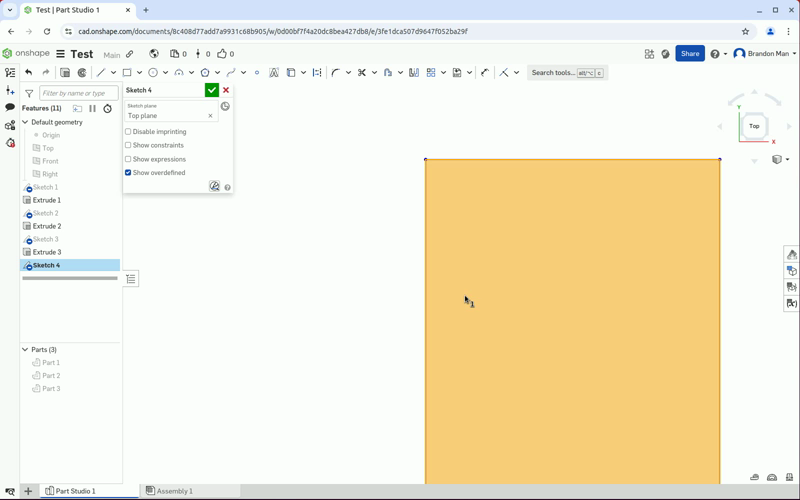
scroll(-6)
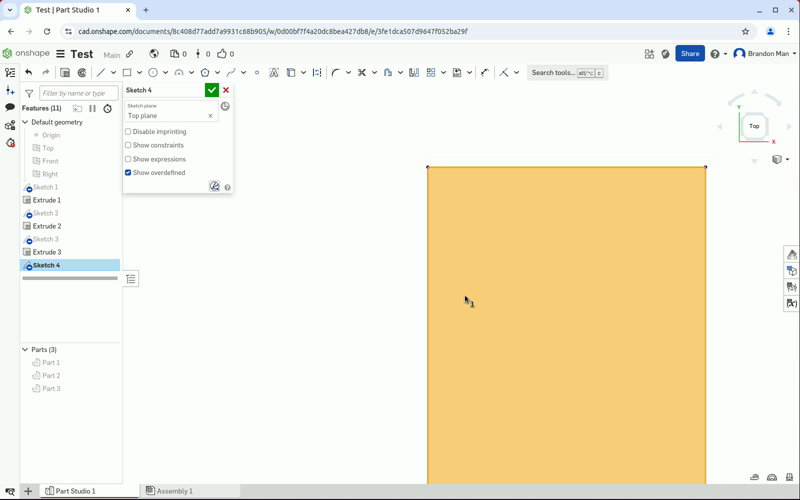
scroll(-6)
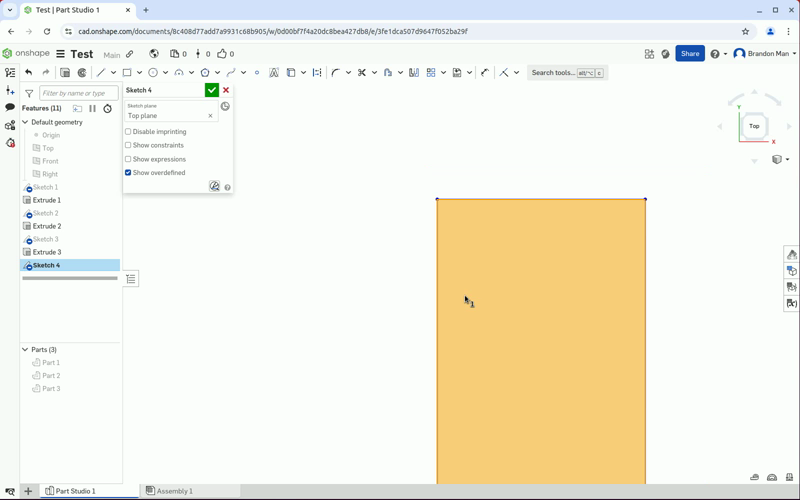
scroll(-6)
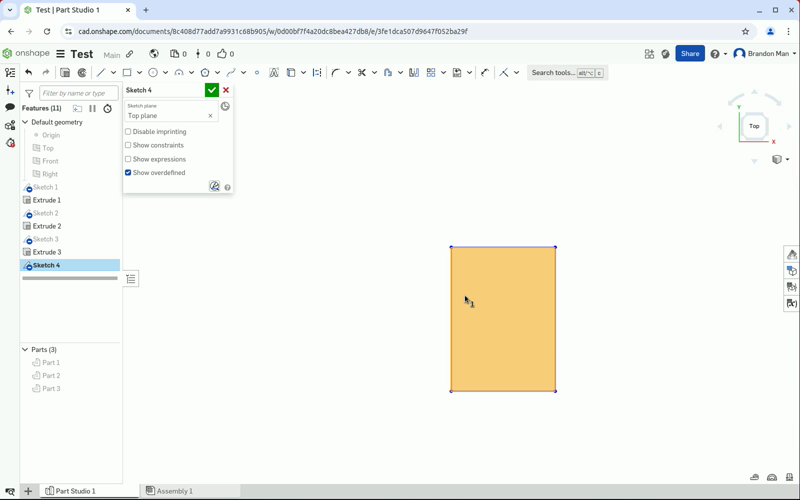
scroll(-6)
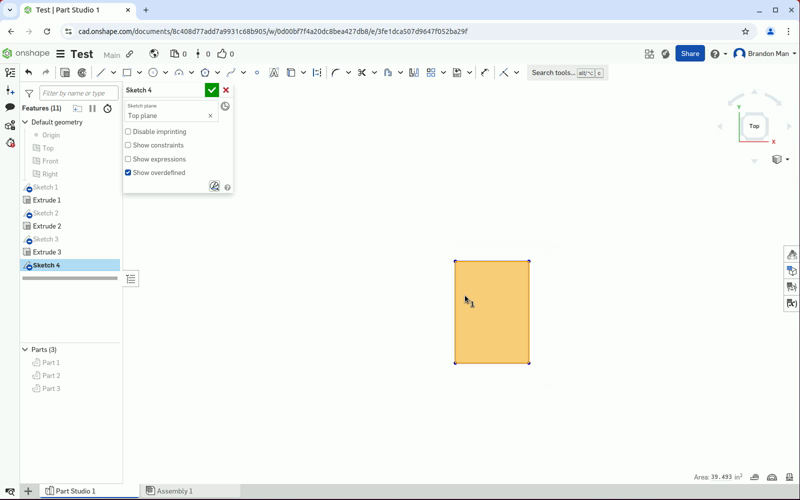
scroll(-6)
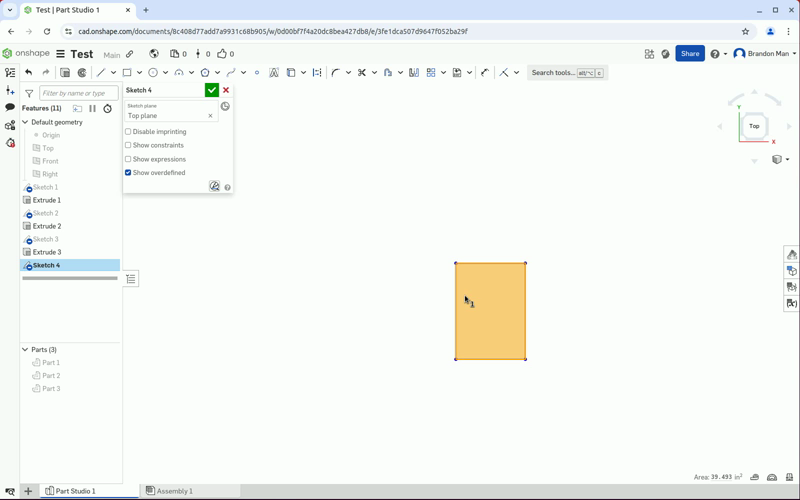
scroll(-6)
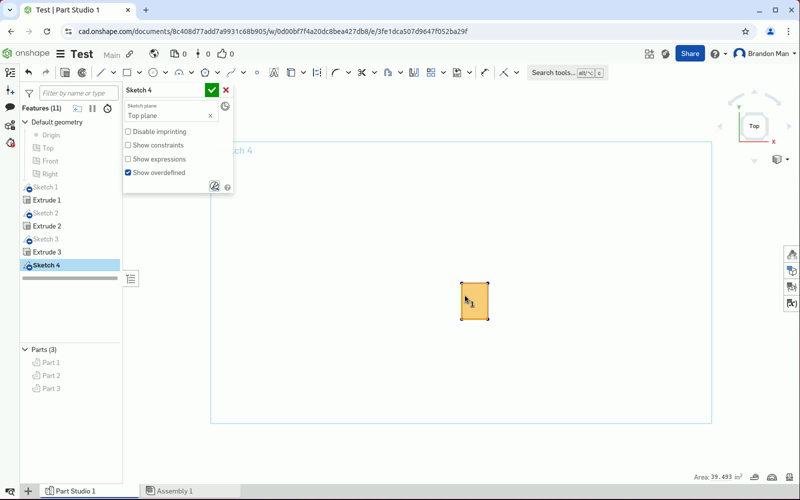
mouse_move(73, 352)
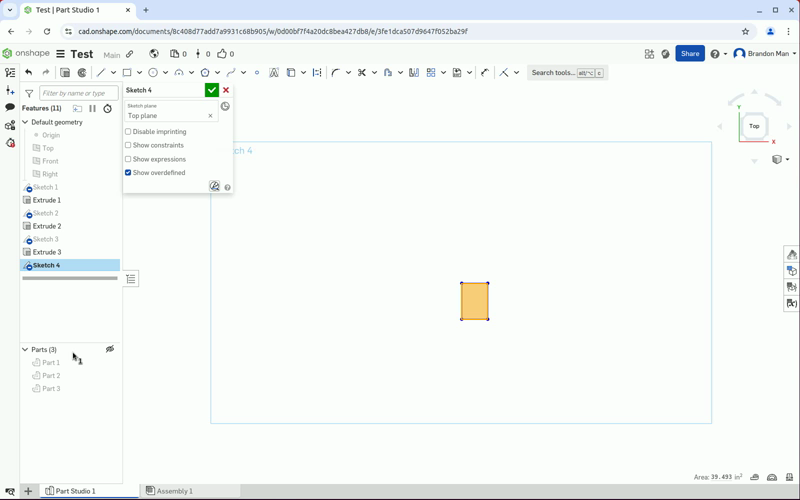
key(shift+y)
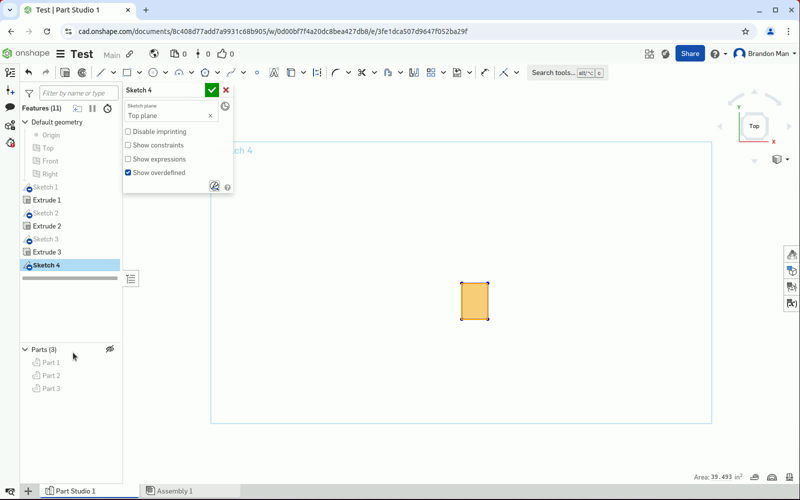
key(shift+e)
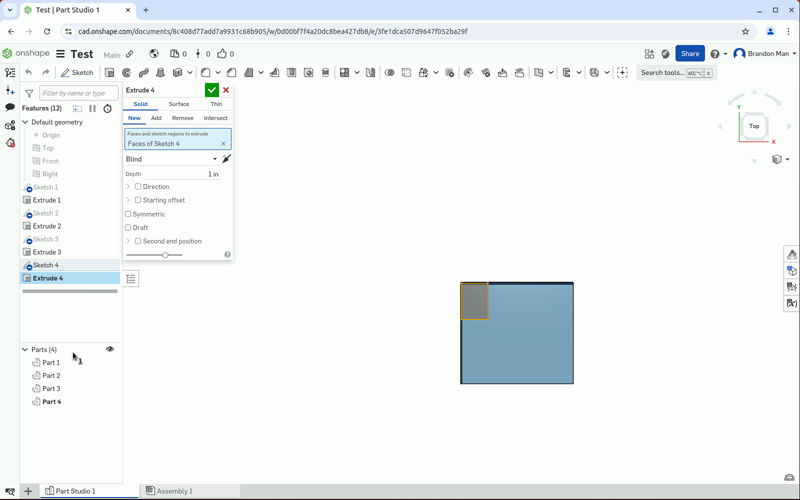
mouse_move(143, 106)
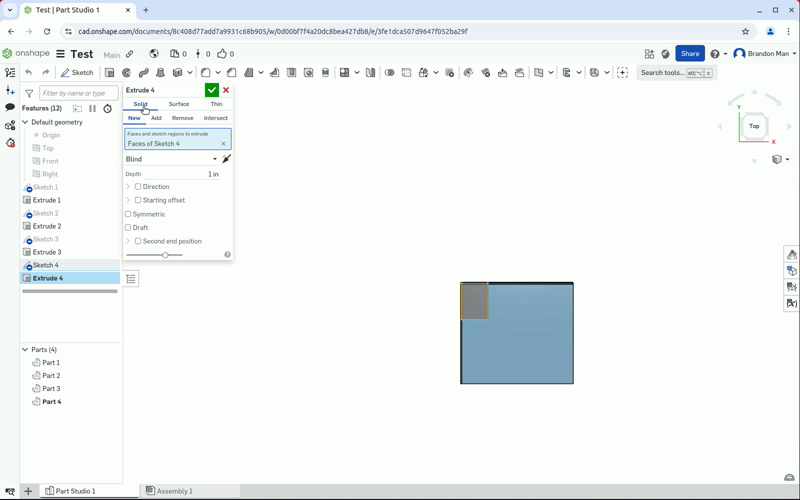
click(143, 106)
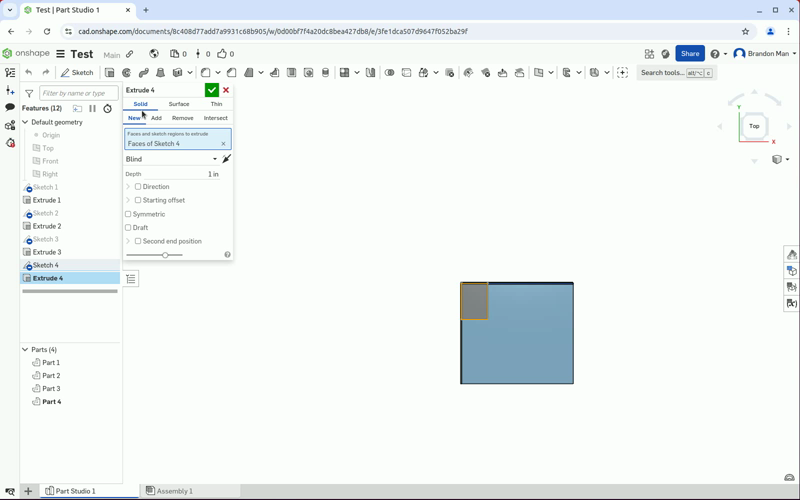
mouse_move(137, 120)
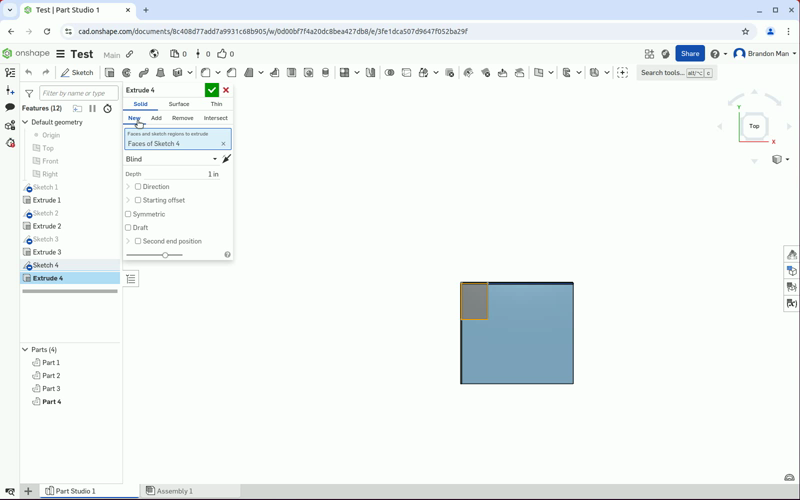
click(137, 120)
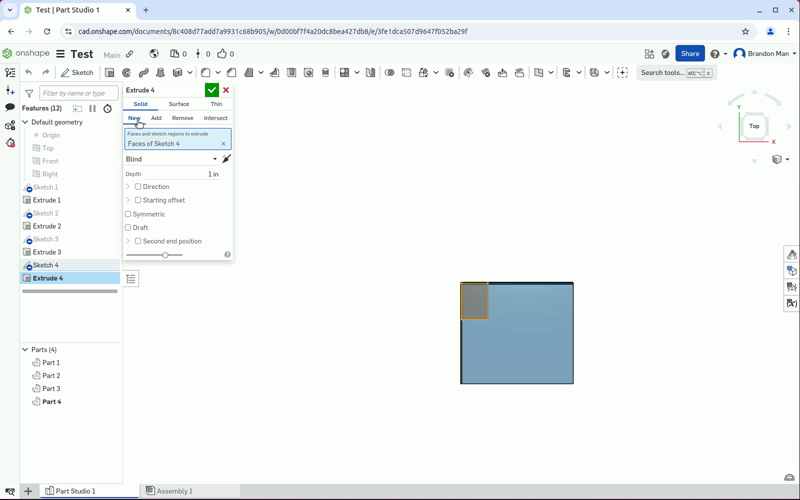
key(tab, 4)
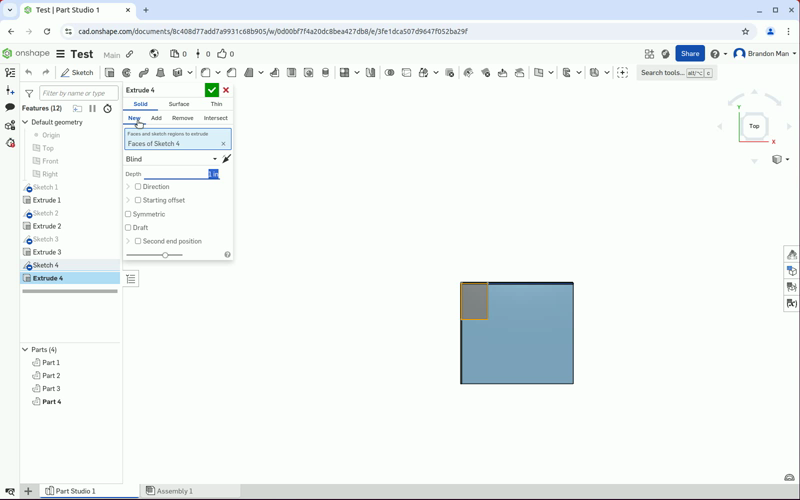
text(2.166)
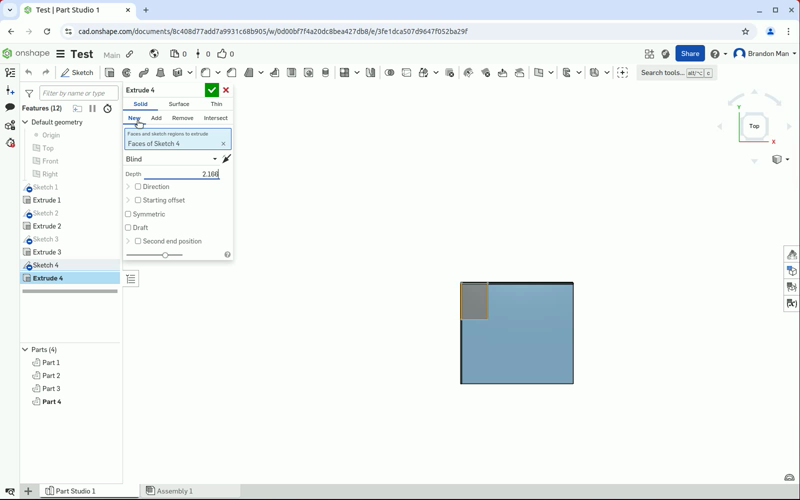
key(enter)
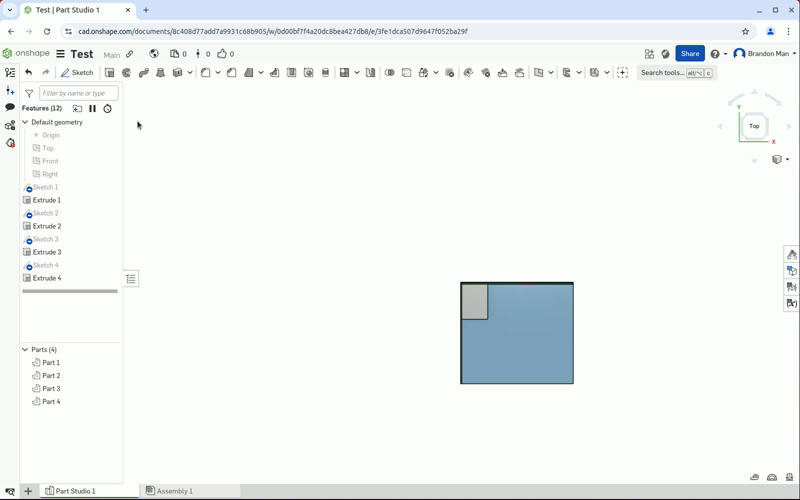
key(shift+h)
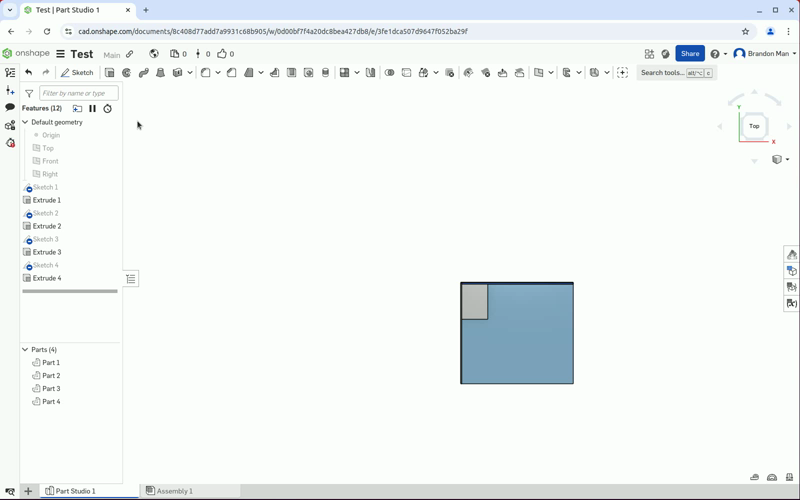
key(shift+h)
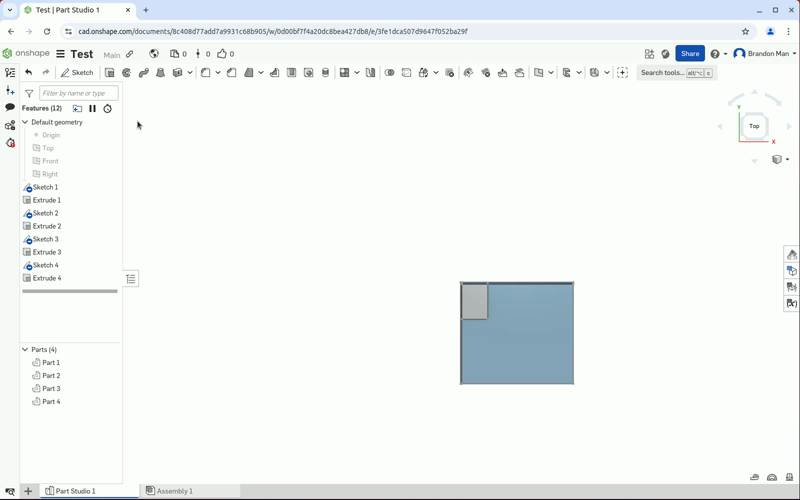
key(shift+7)
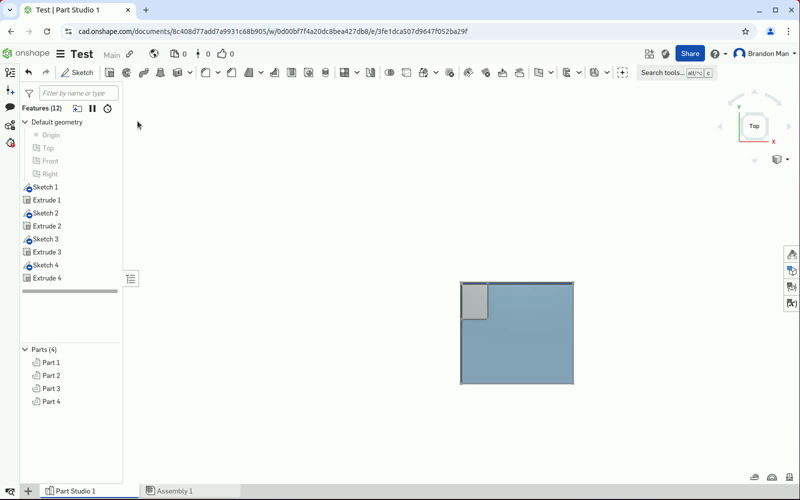
key(up, 3)
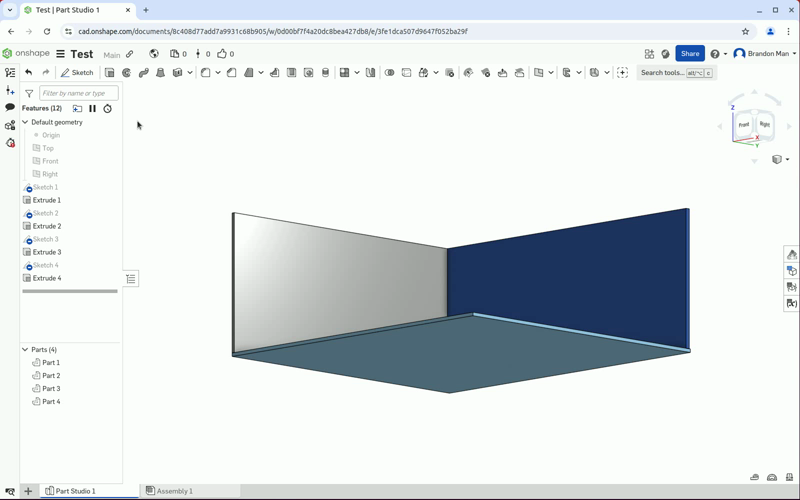
key(left, 3)
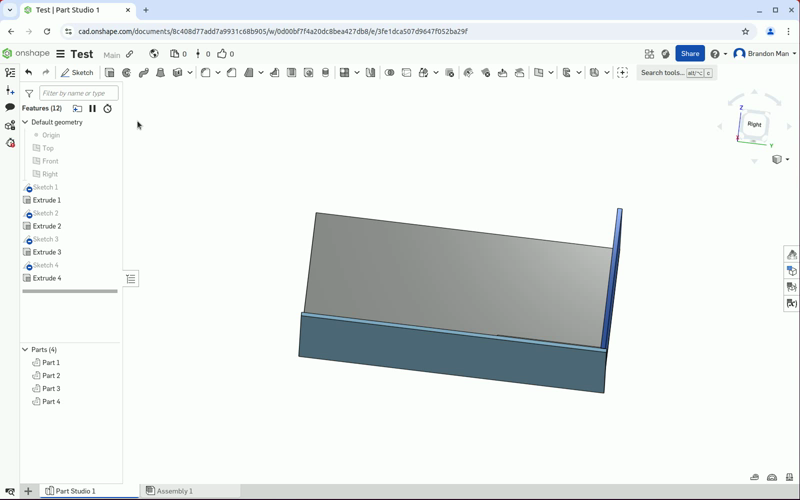
key(right, 3)
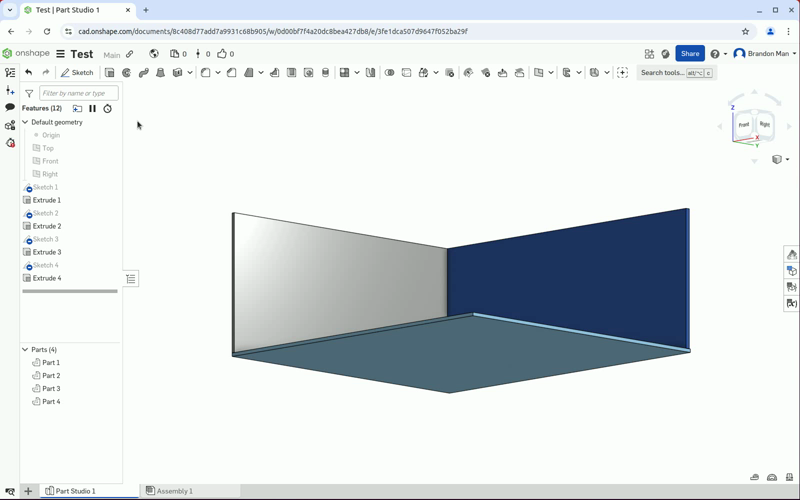
key(down, 3)
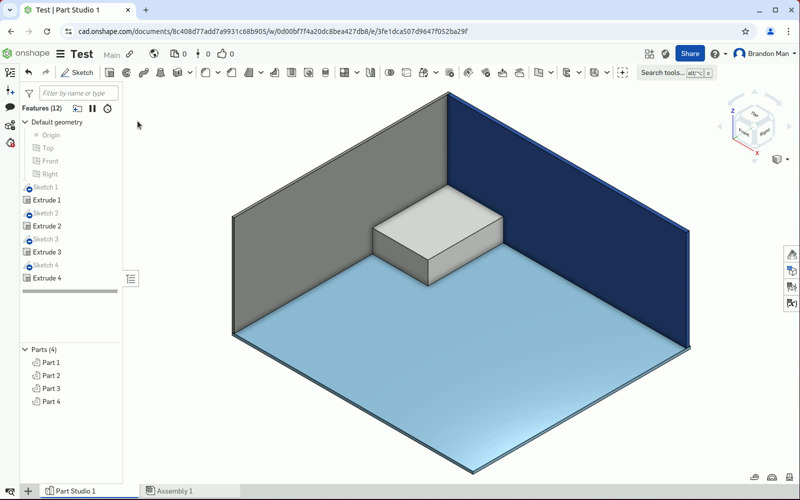
mouse_move(73, 189)
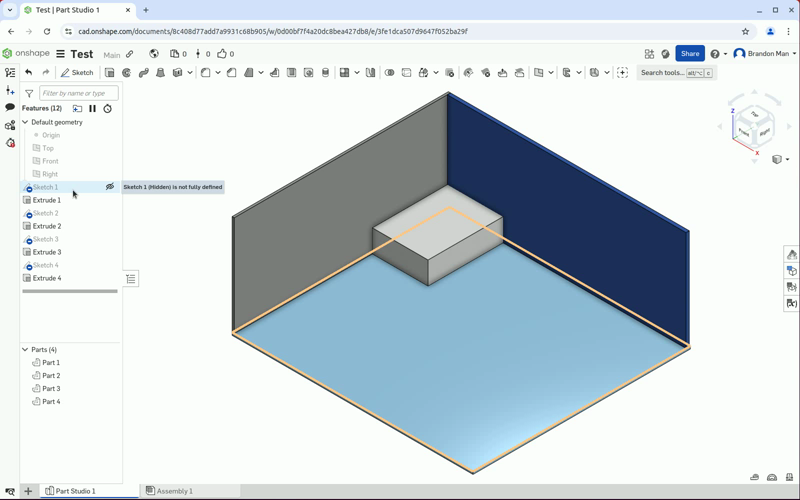
click(73, 189)